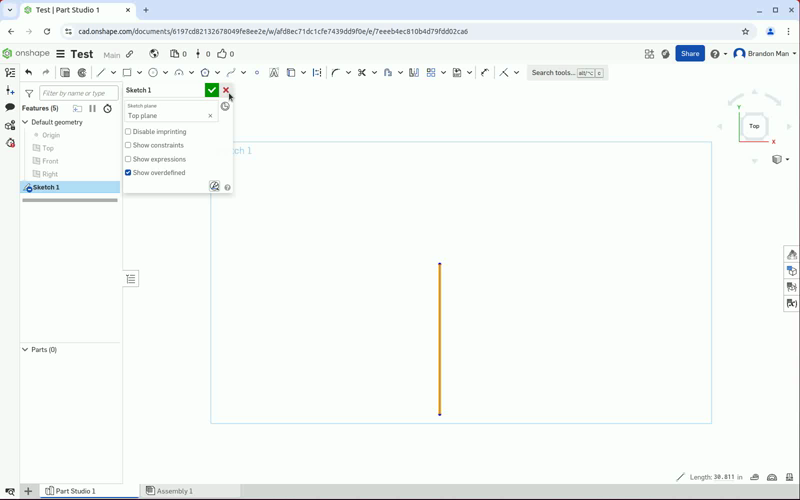
key(shift+h)
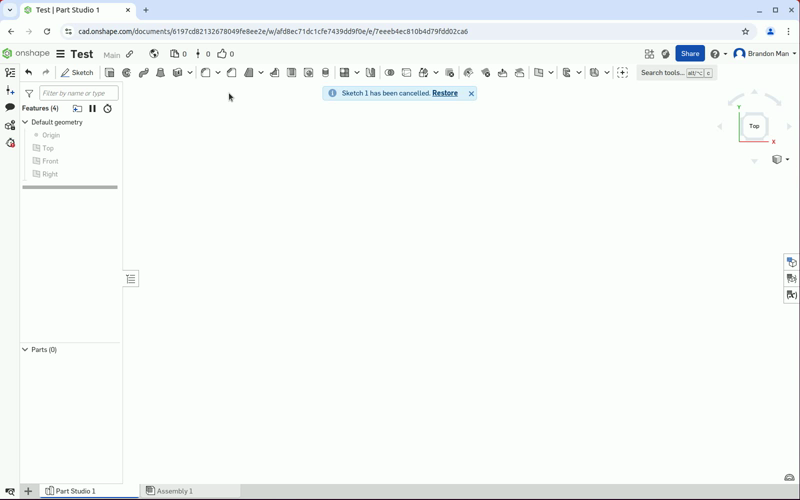
mouse_move(73, 352)
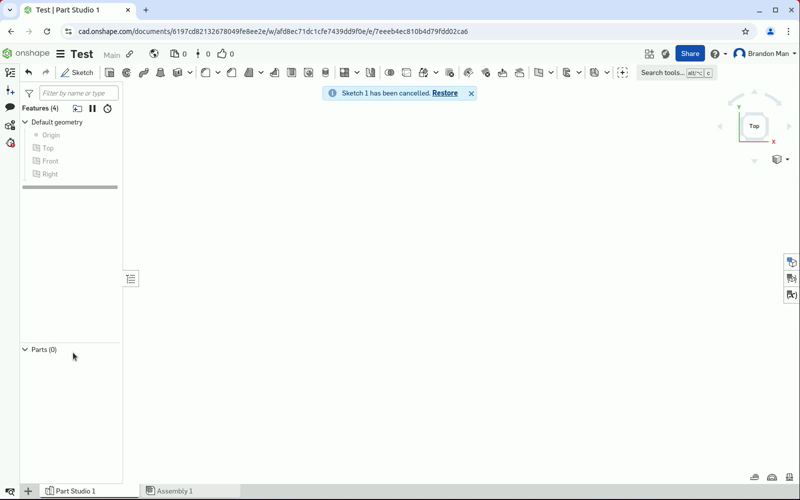
key(y)
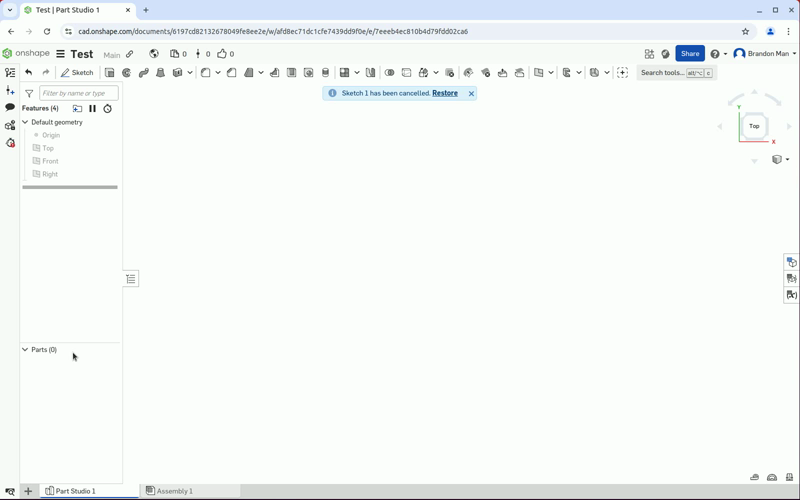
key(shift+p)
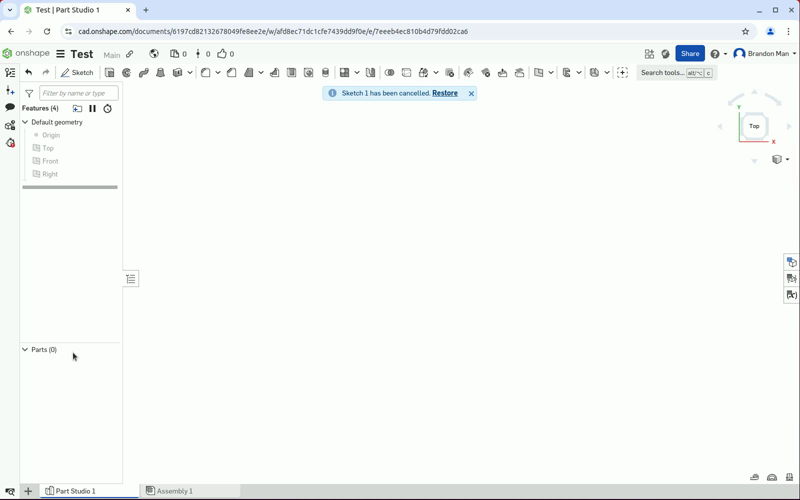
key(space)
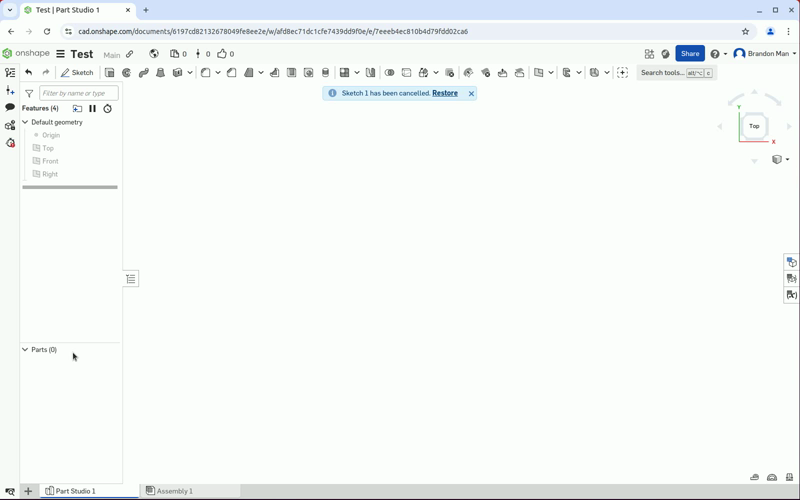
key_down(shift)
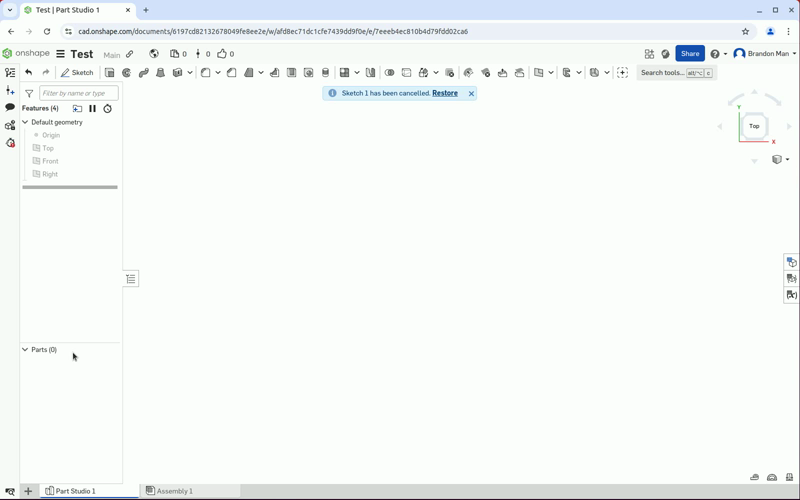
key(up)
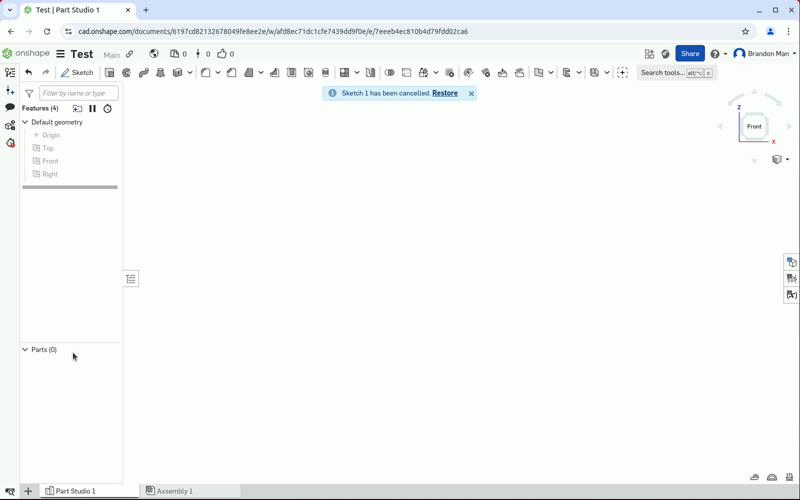
key_up(shift)
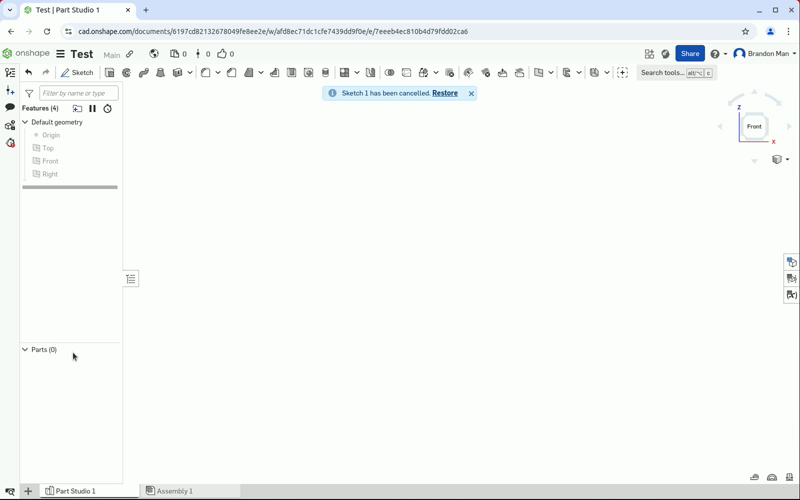
mouse_move(73, 352)
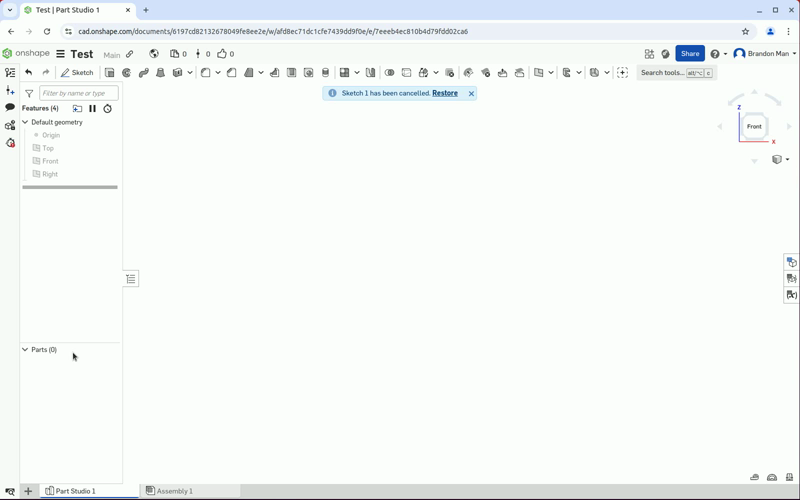
key(shift+y)
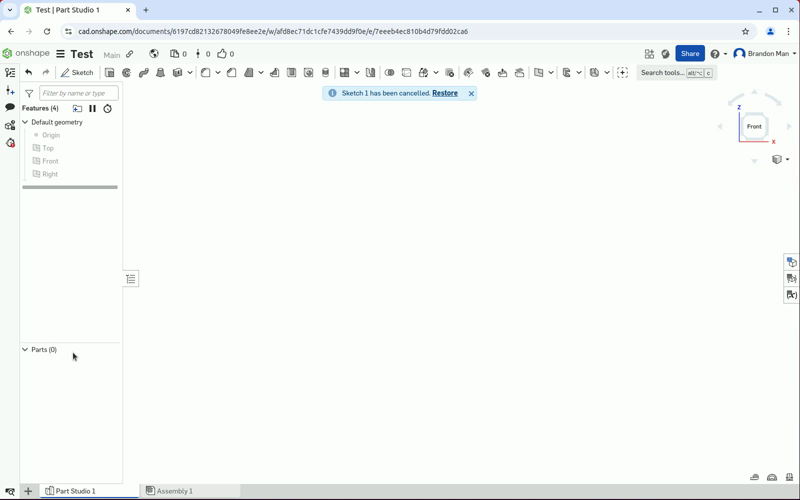
key(shift+s)
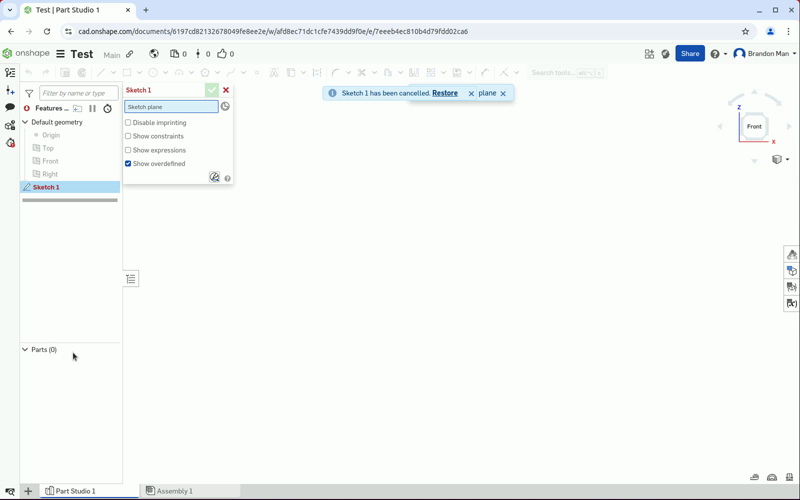
mouse_move(73, 163)
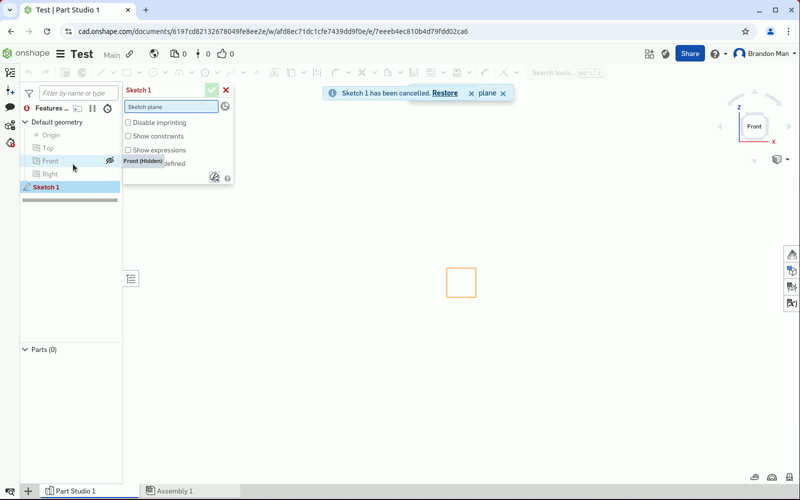
click(73, 163)
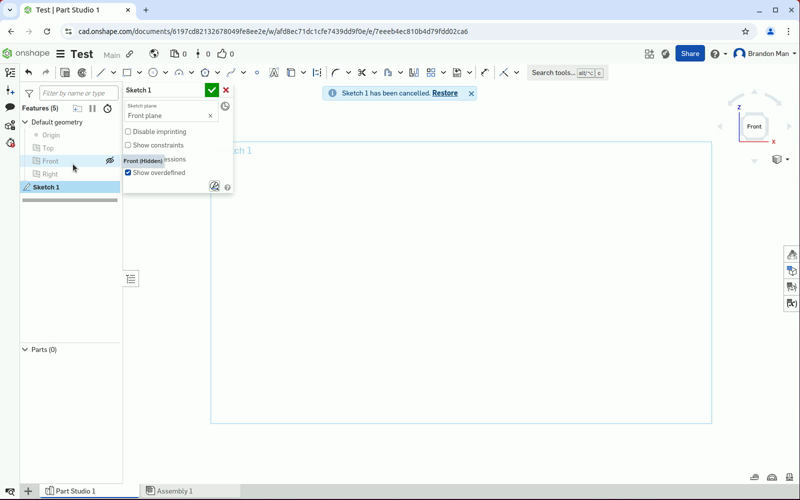
mouse_move(73, 352)
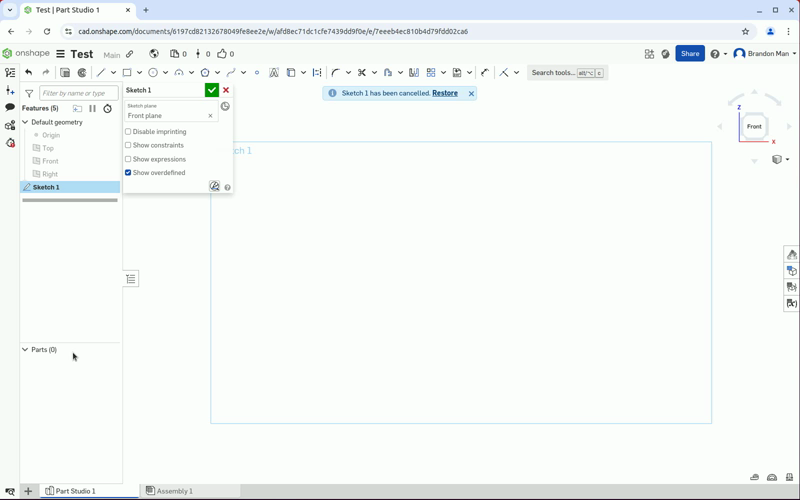
key(y)
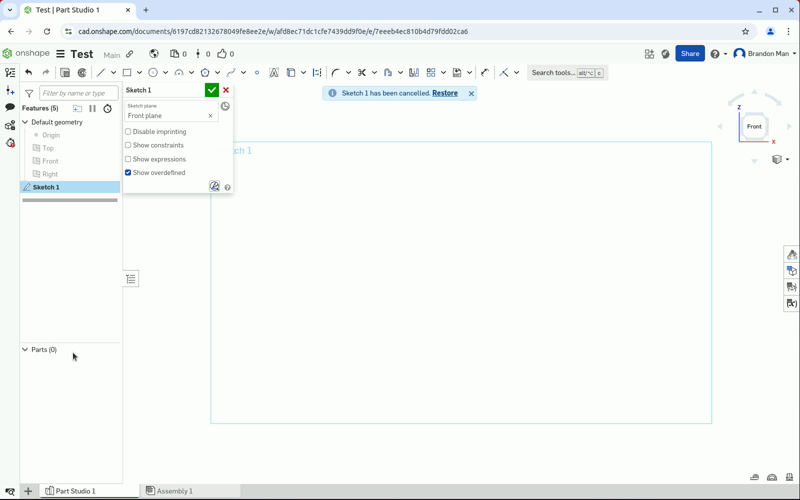
key(a)
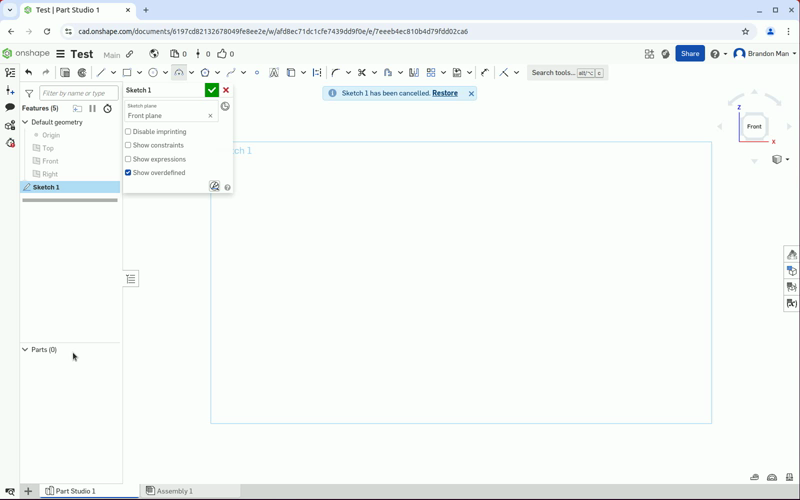
key_down(shift)
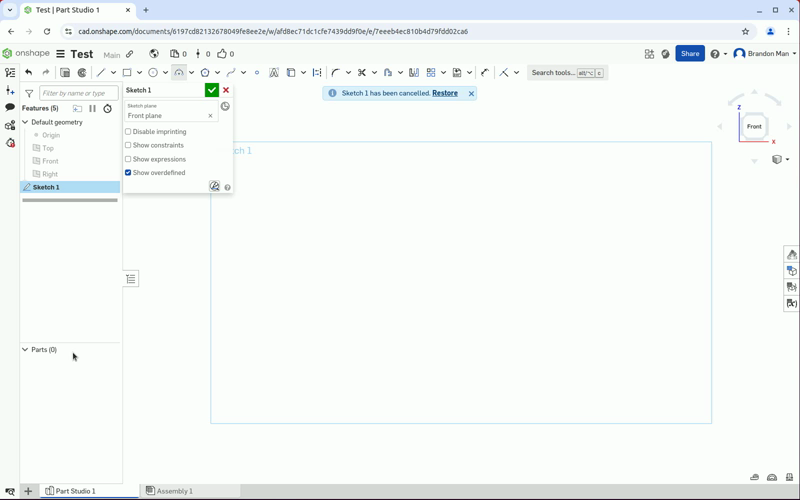
mouse_move(454, 329)
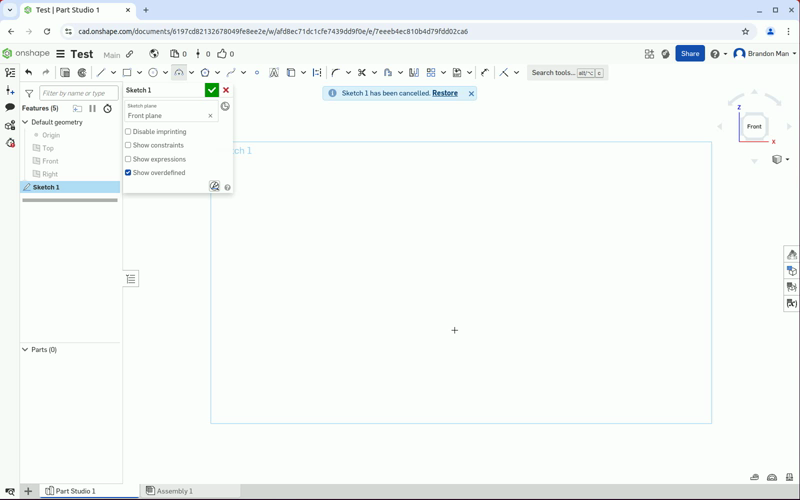
click(454, 329)
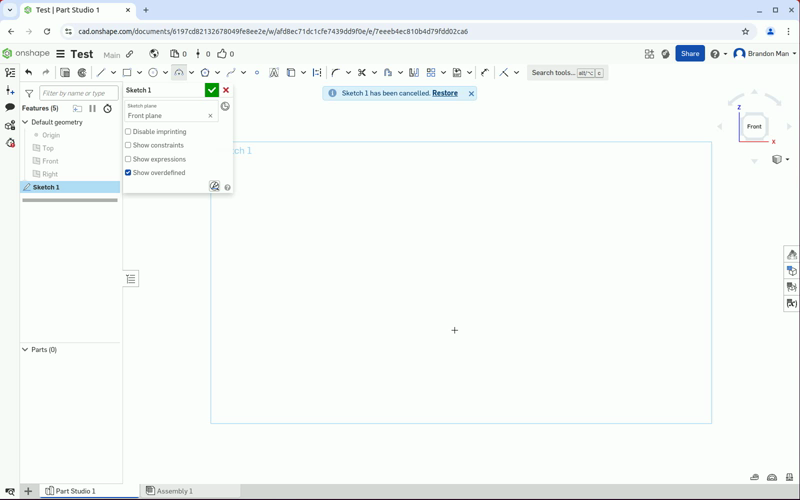
key_up(shift)
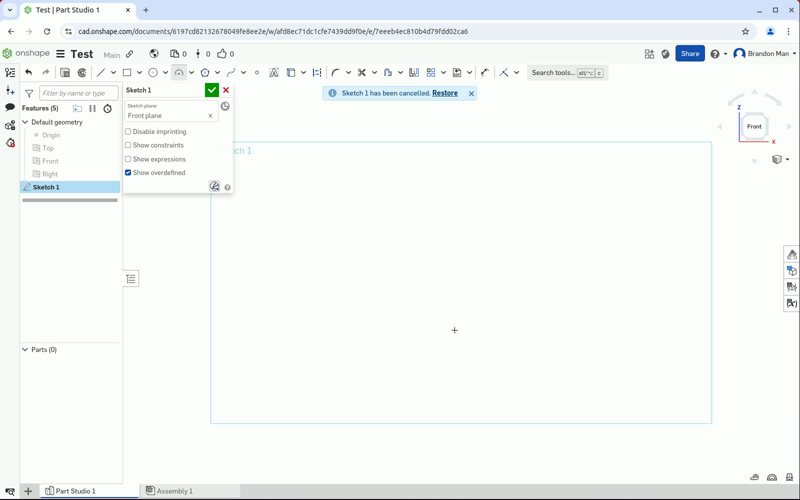
key_down(shift)
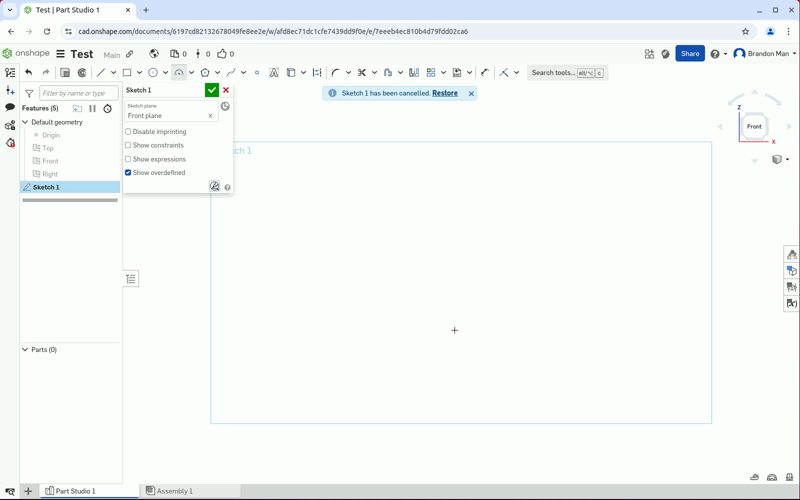
mouse_move(467, 329)
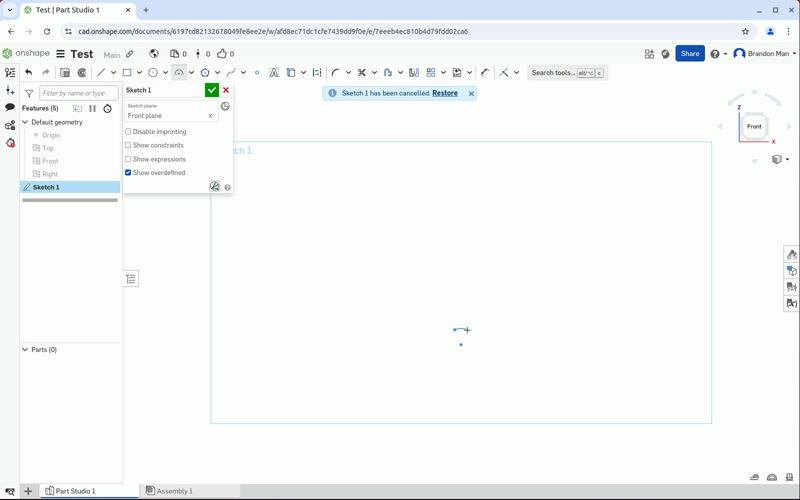
click(467, 329)
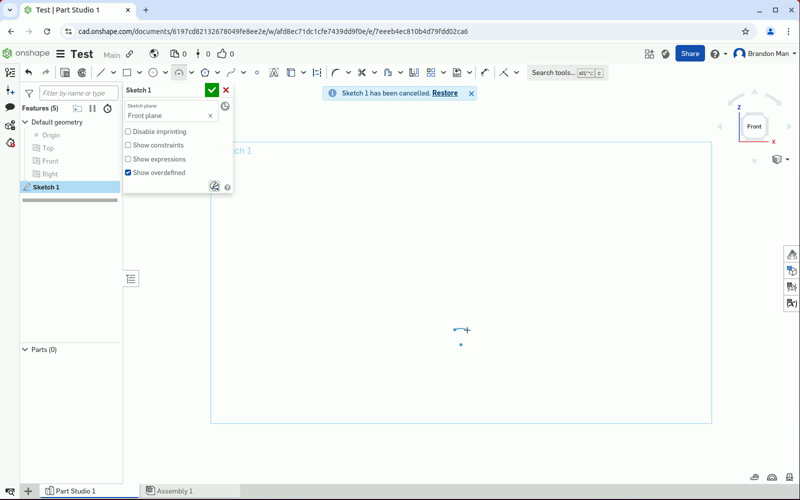
mouse_move(461, 336)
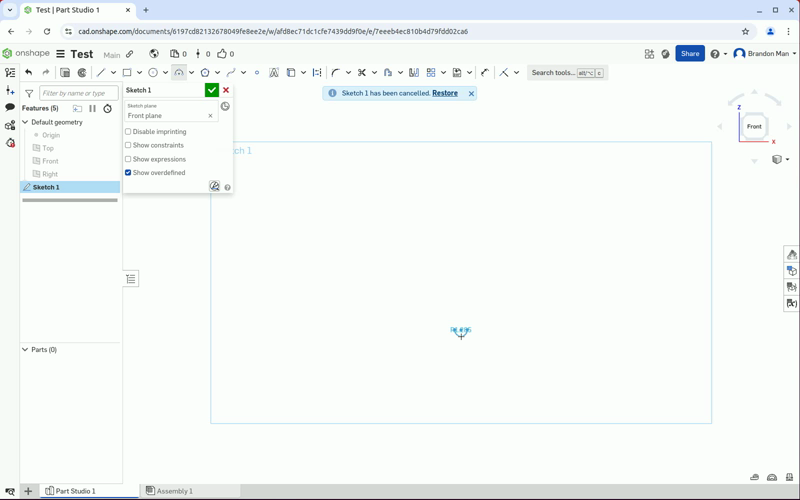
click(461, 336)
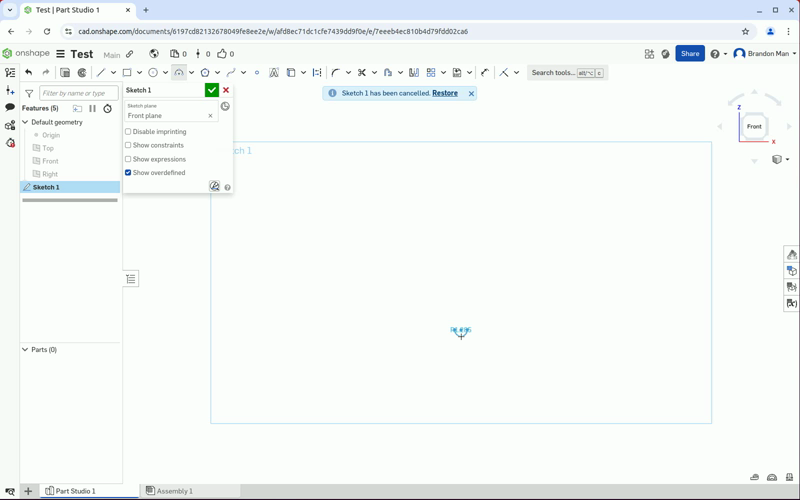
key_up(shift)
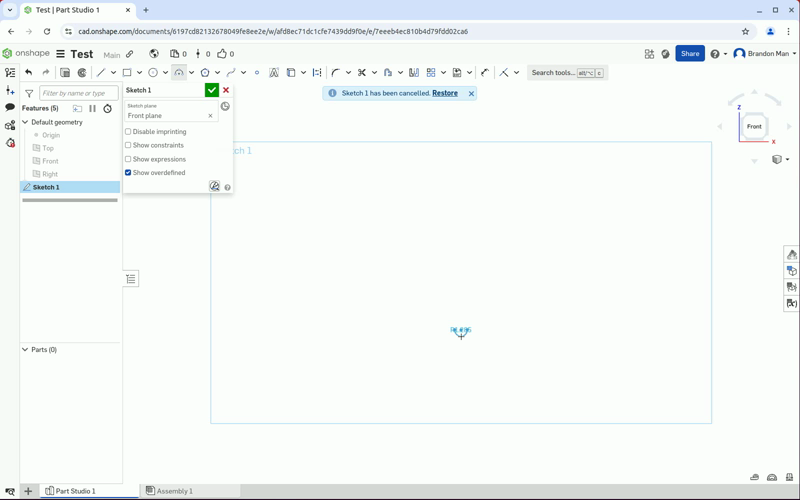
key(esc)
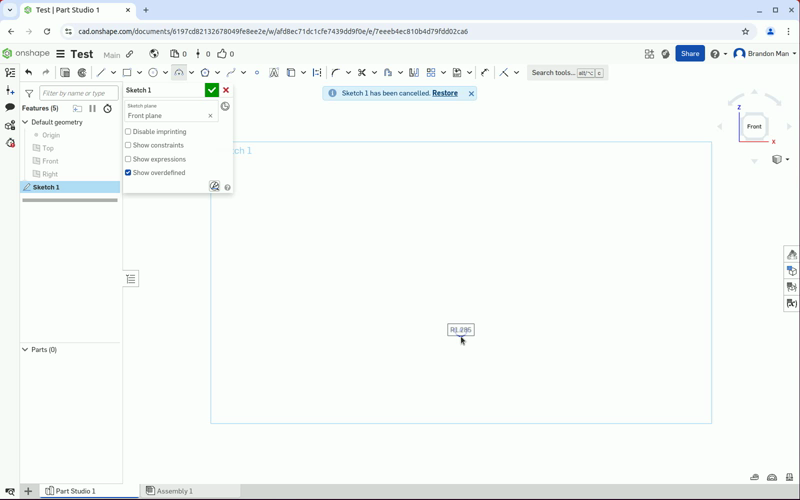
key(l)
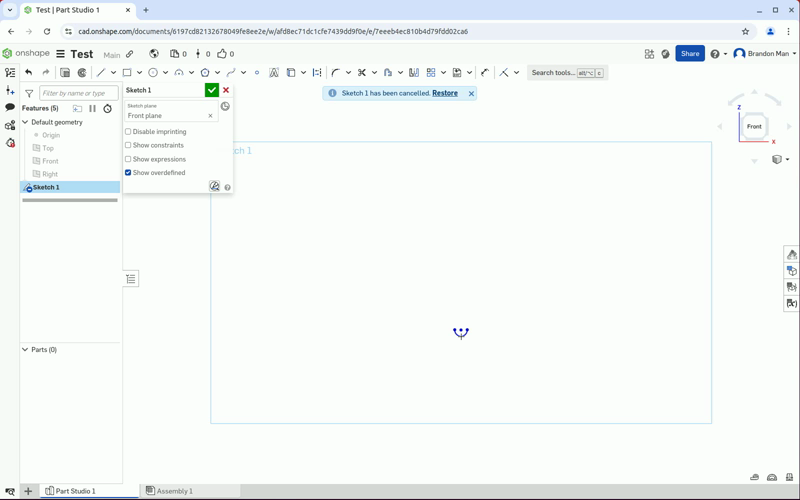
mouse_move(467, 329)
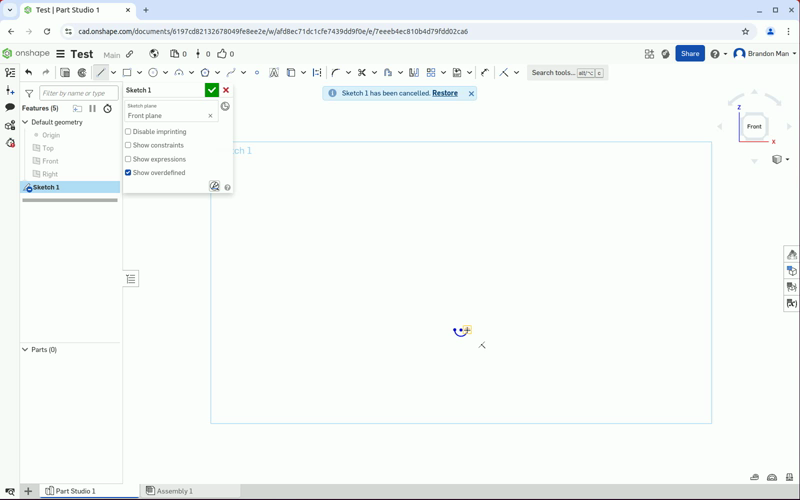
click(467, 329)
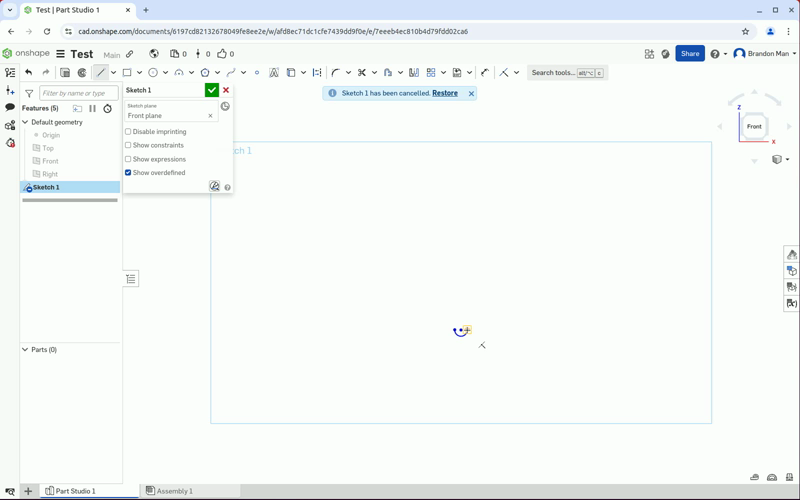
key_down(shift)
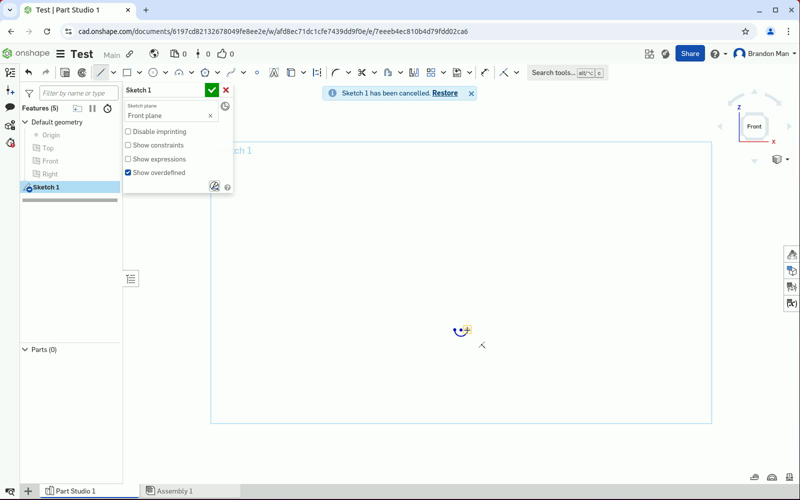
mouse_move(467, 236)
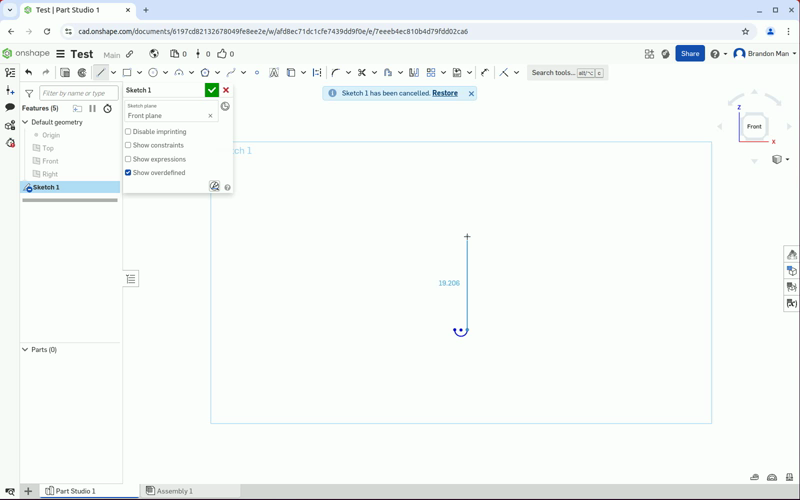
click(467, 236)
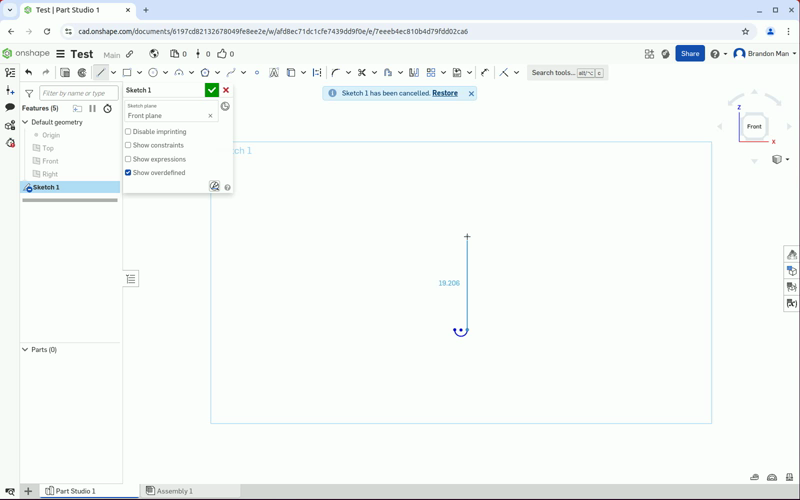
key_up(shift)
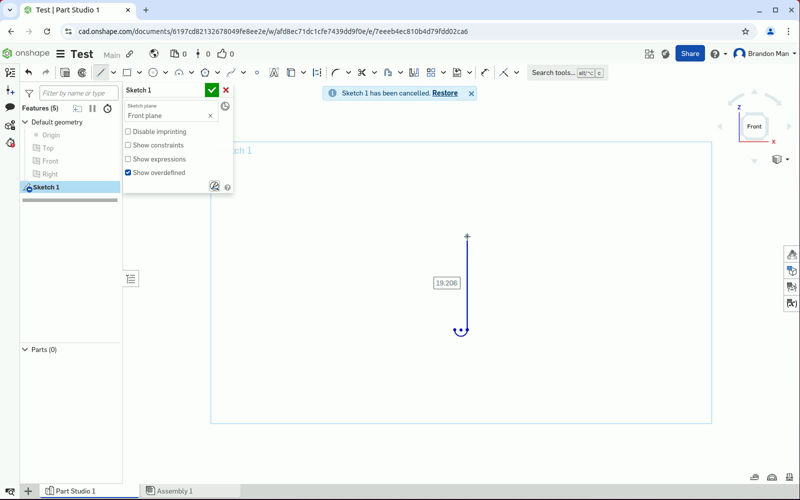
key(esc)
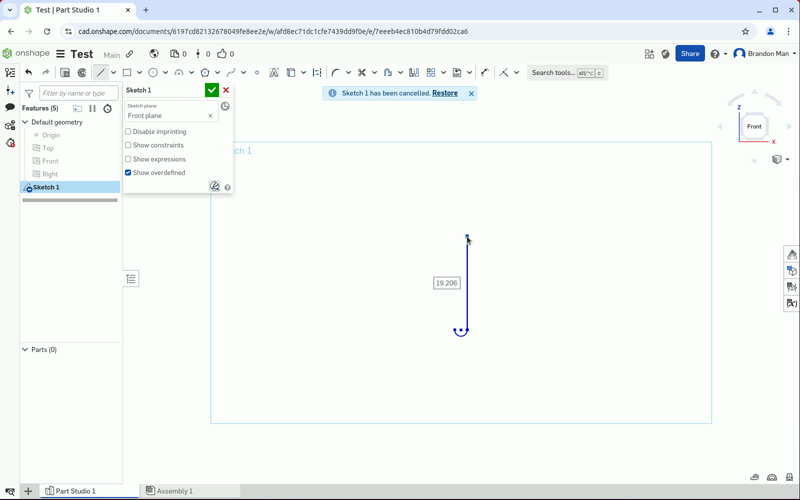
key(a)
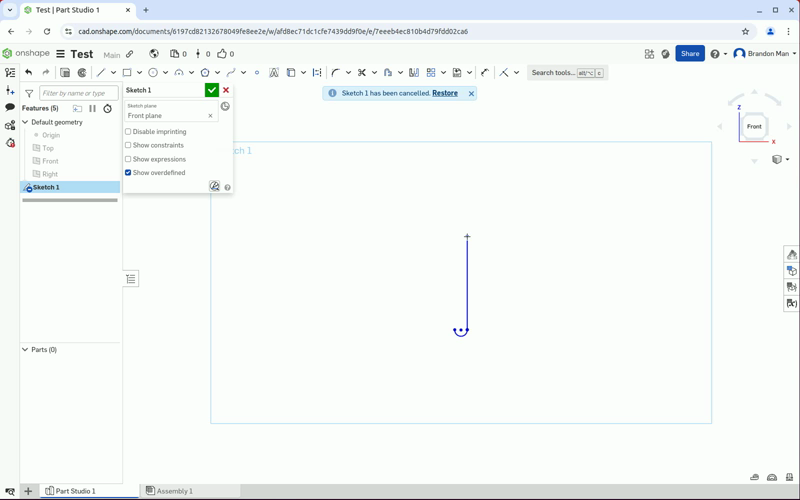
mouse_move(467, 236)
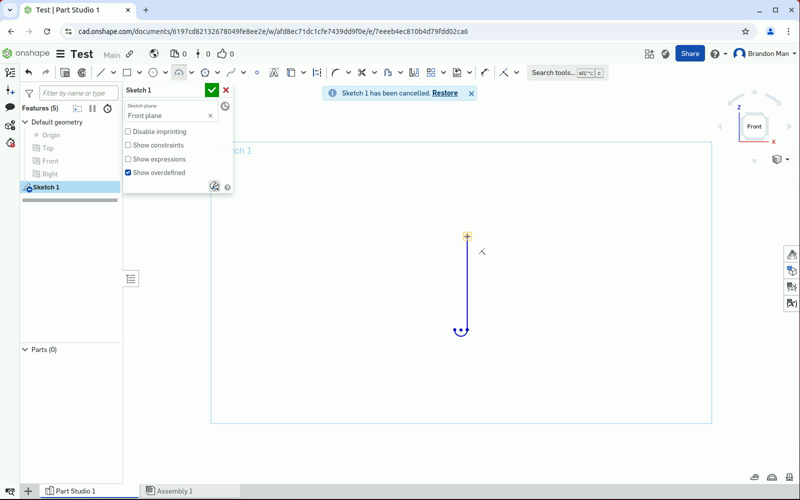
click(467, 236)
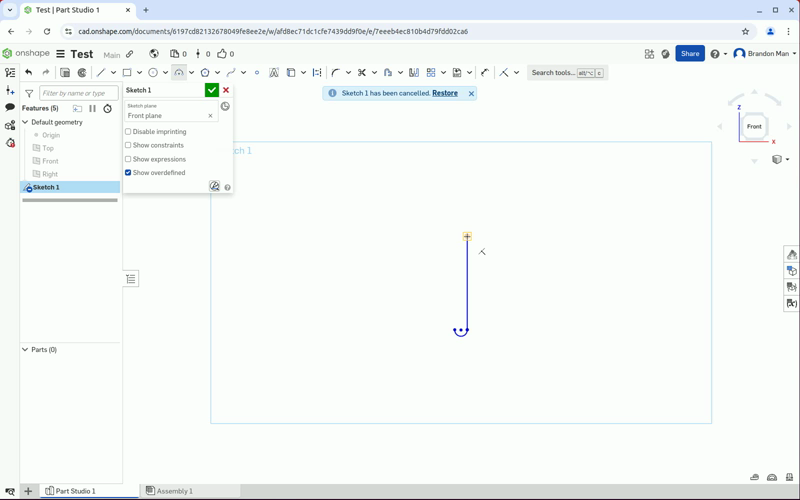
key_down(shift)
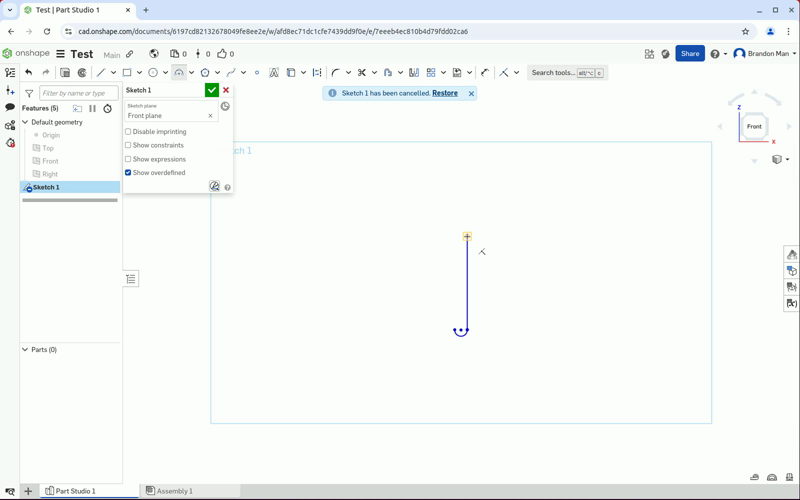
mouse_move(454, 236)
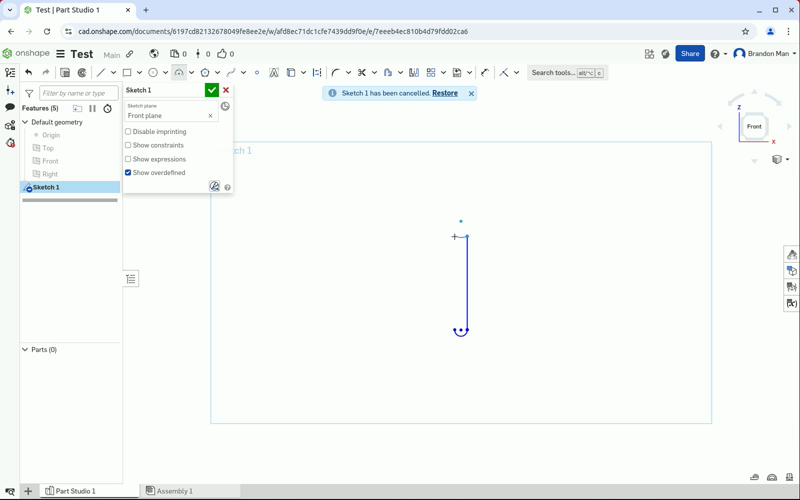
click(454, 236)
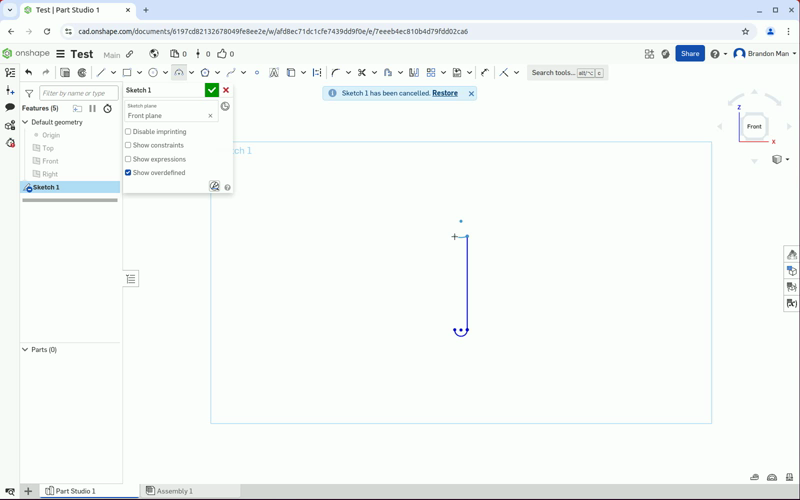
mouse_move(461, 230)
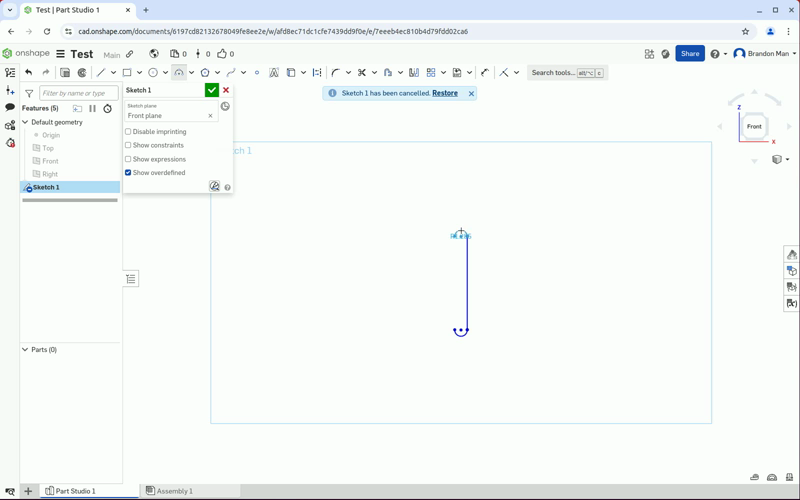
click(461, 230)
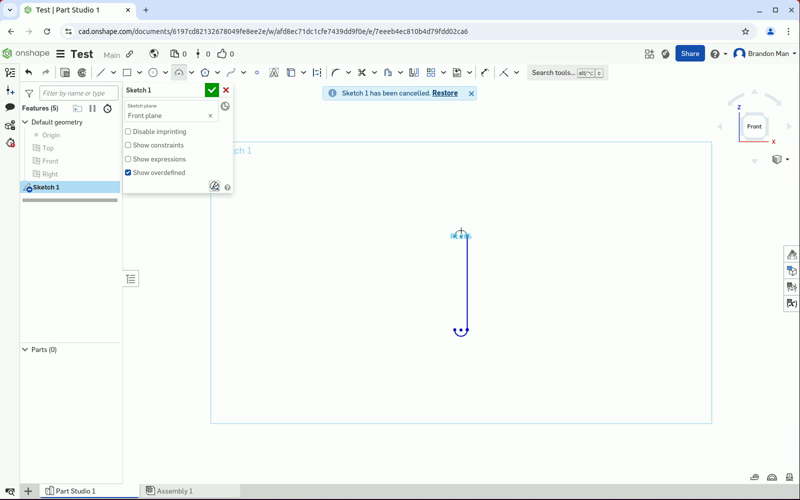
key_up(shift)
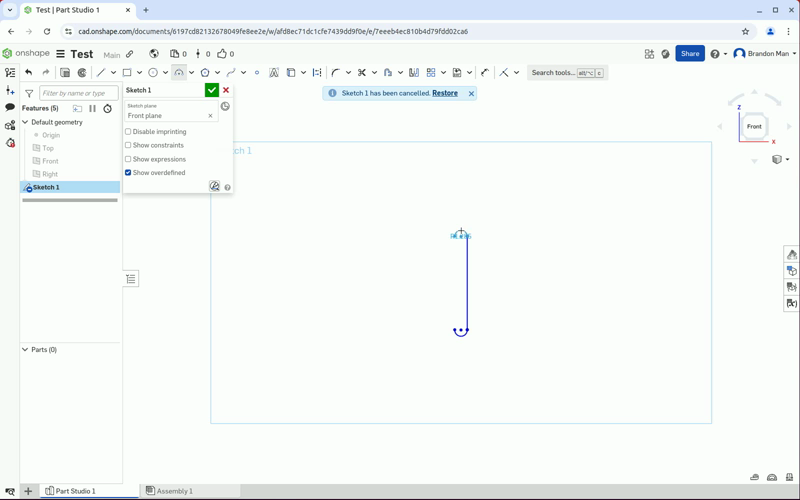
key(esc)
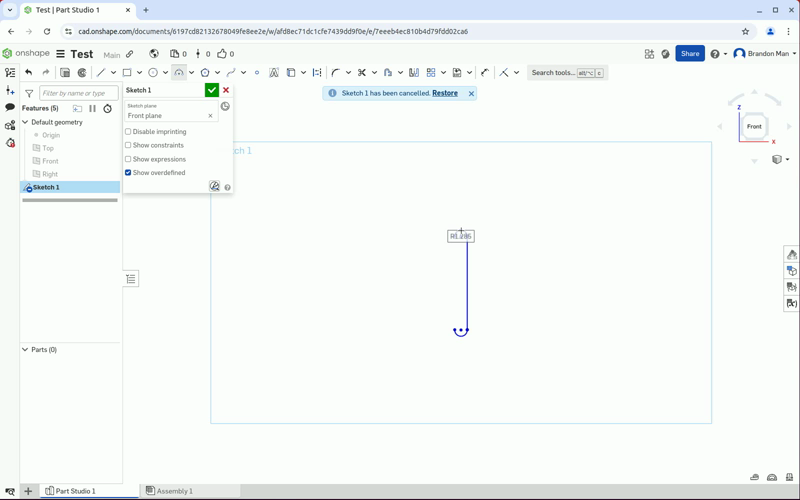
key(l)
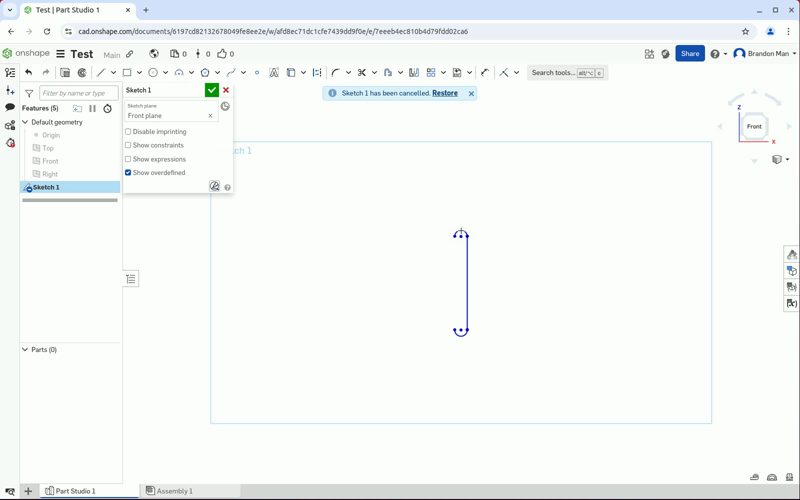
mouse_move(454, 236)
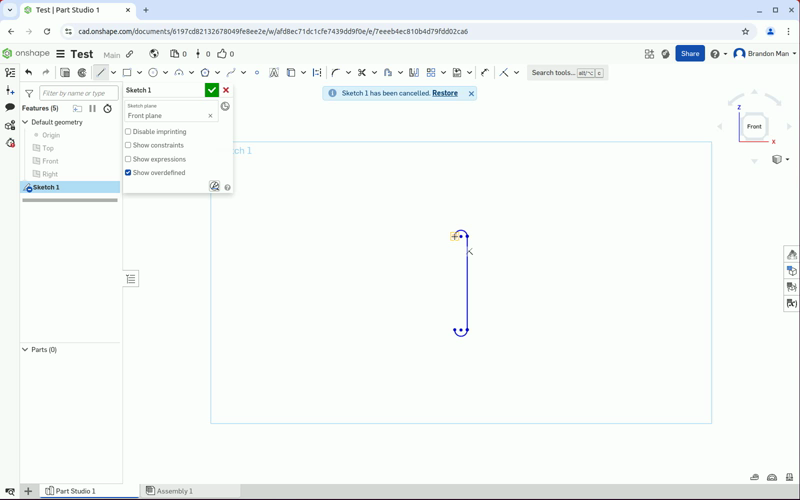
click(454, 236)
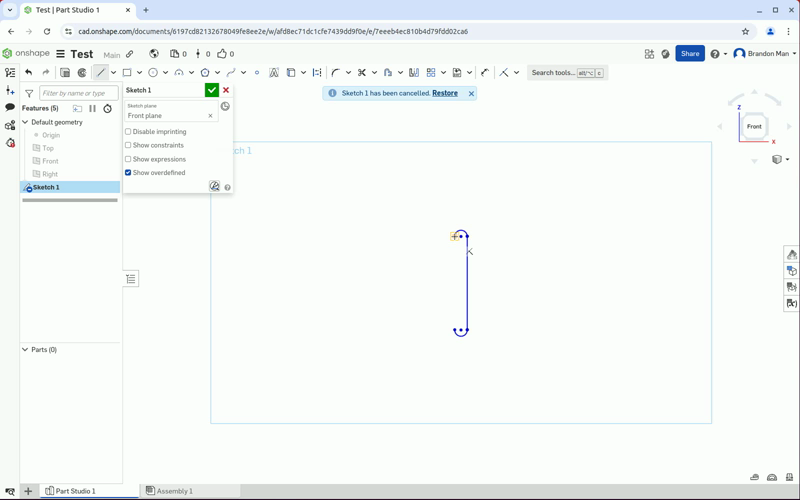
key_down(shift)
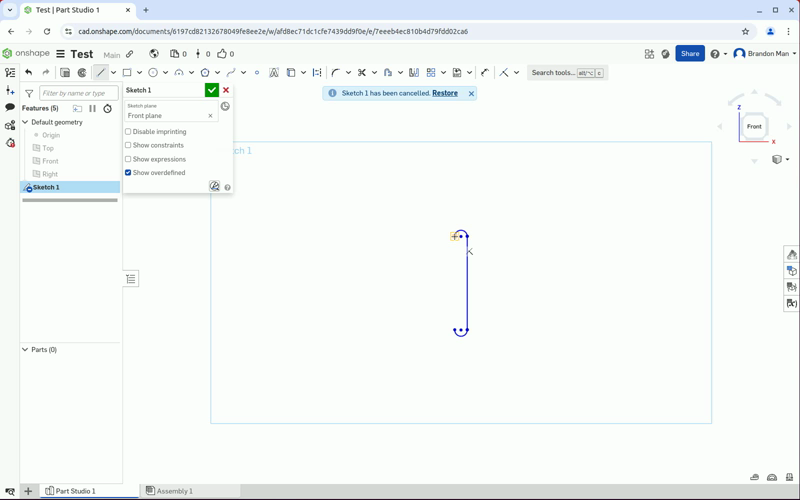
mouse_move(454, 329)
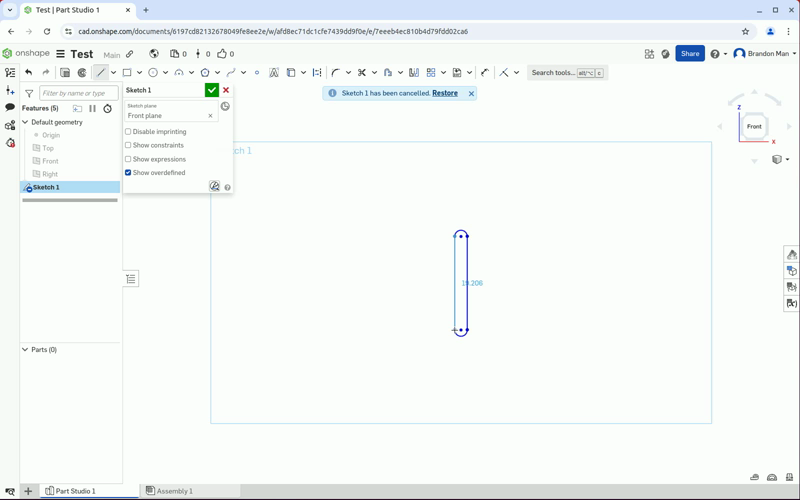
key_up(shift)
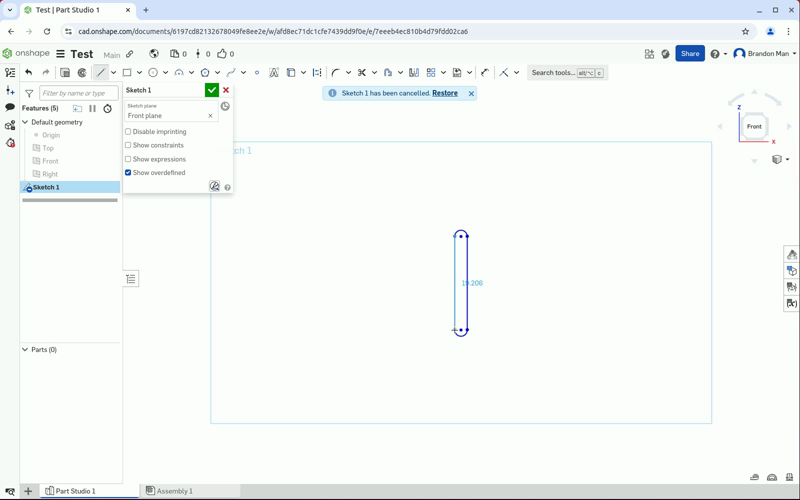
click(454, 329)
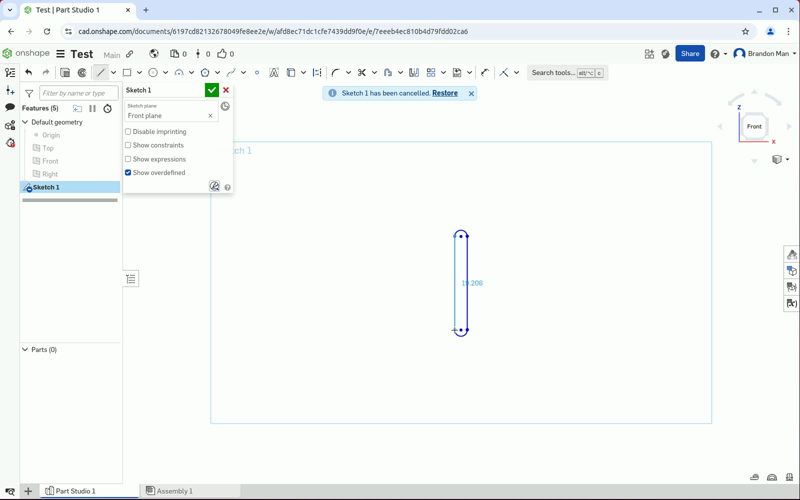
key(esc)
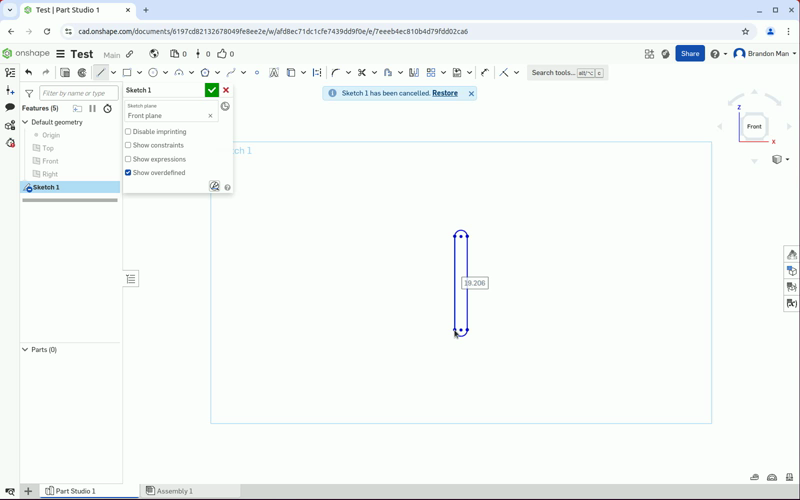
key(a)
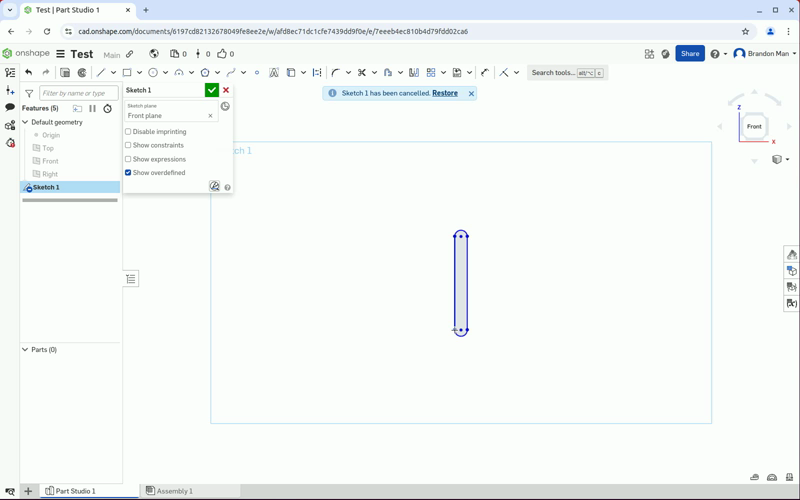
key_down(shift)
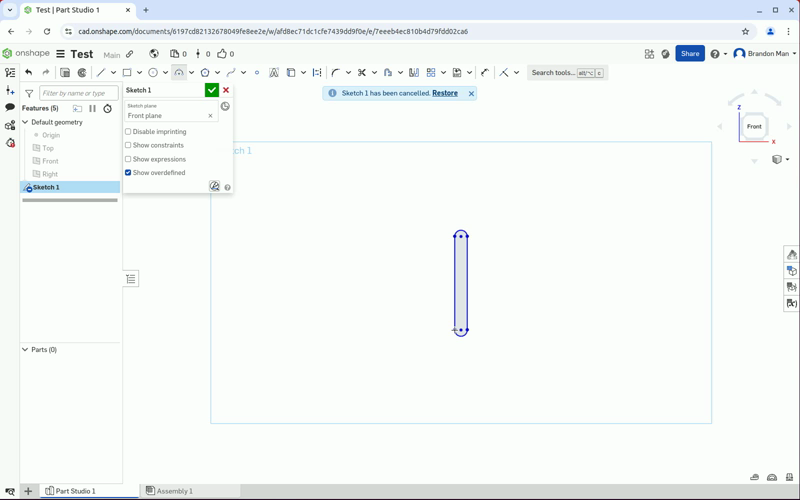
mouse_move(458, 329)
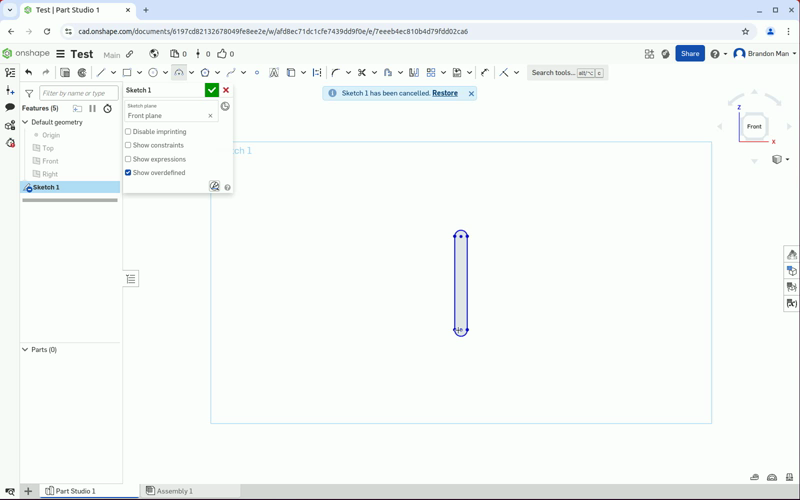
scroll(6)
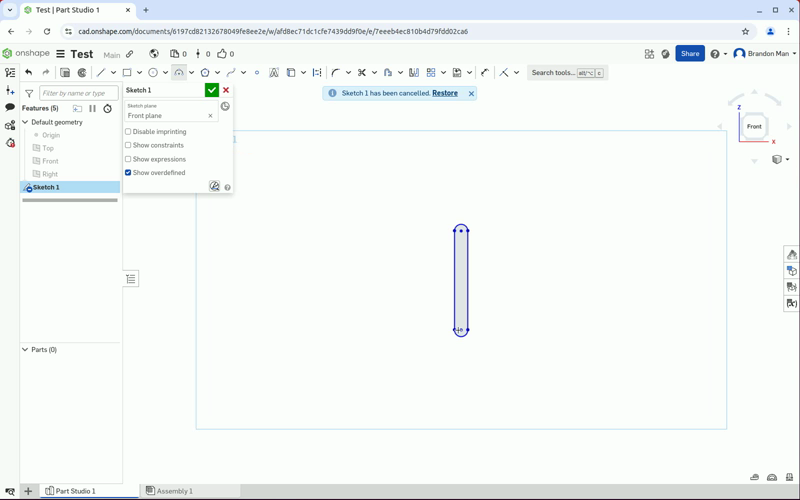
scroll(6)
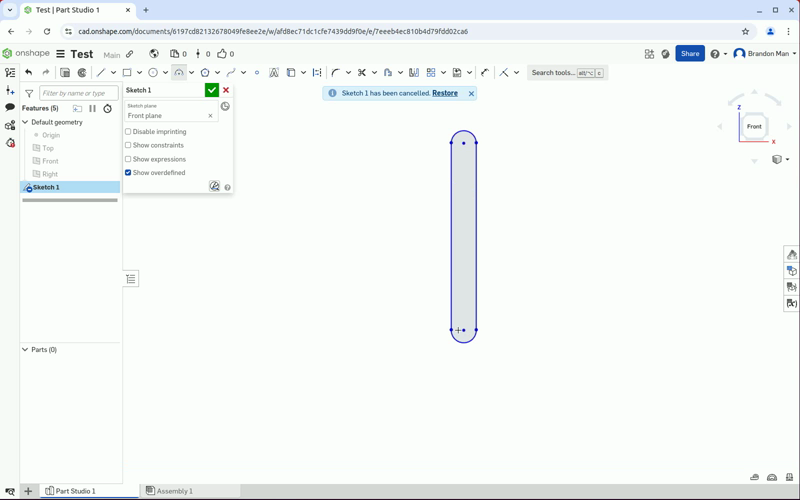
scroll(6)
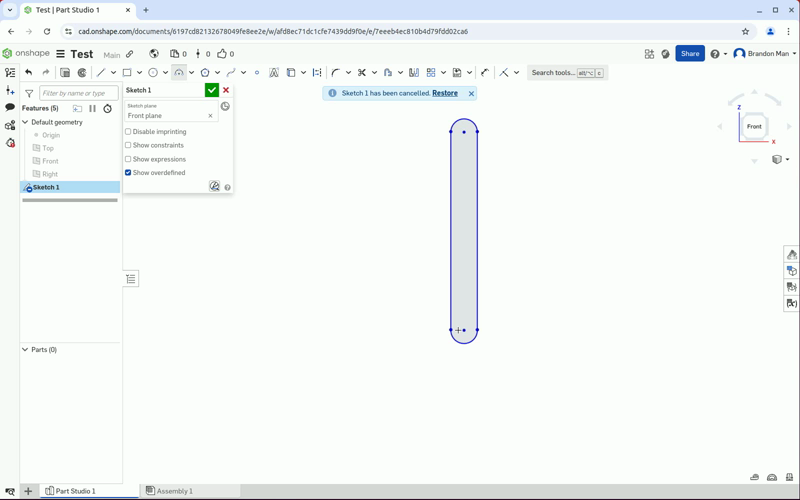
scroll(6)
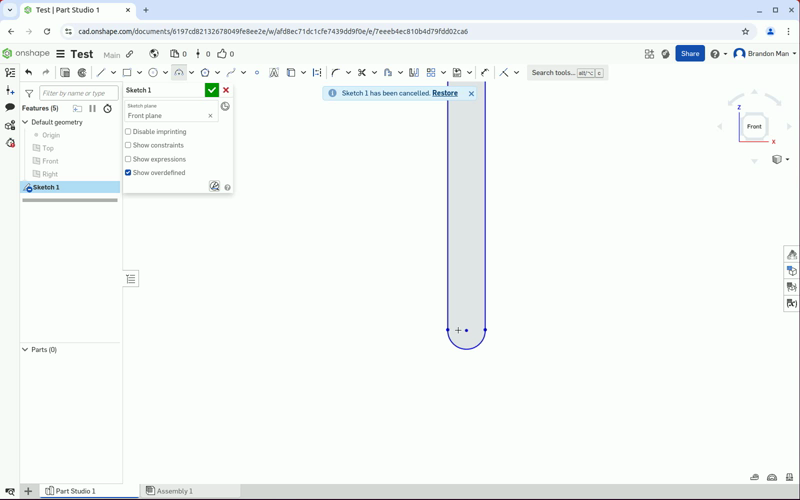
scroll(6)
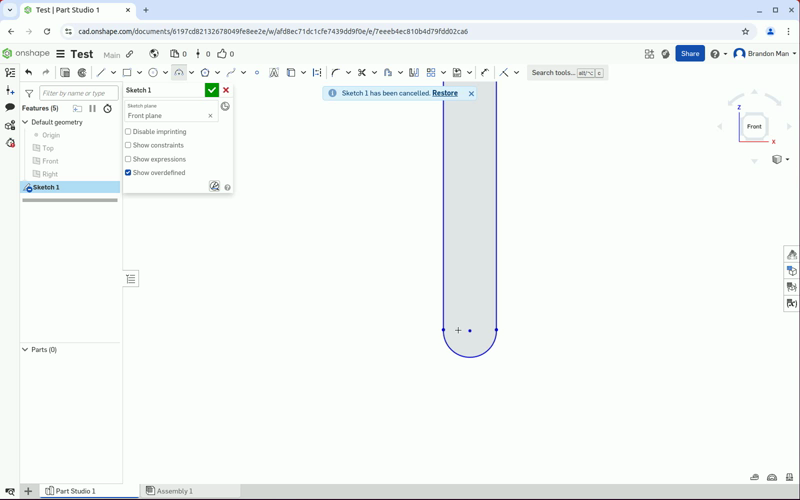
scroll(6)
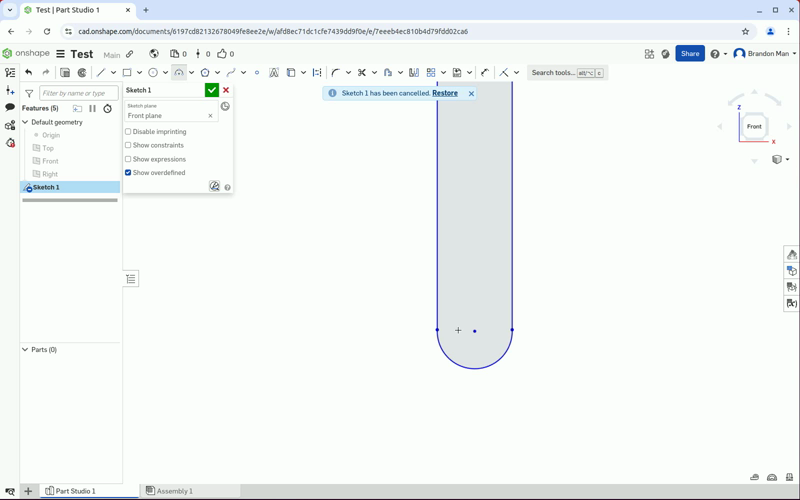
scroll(6)
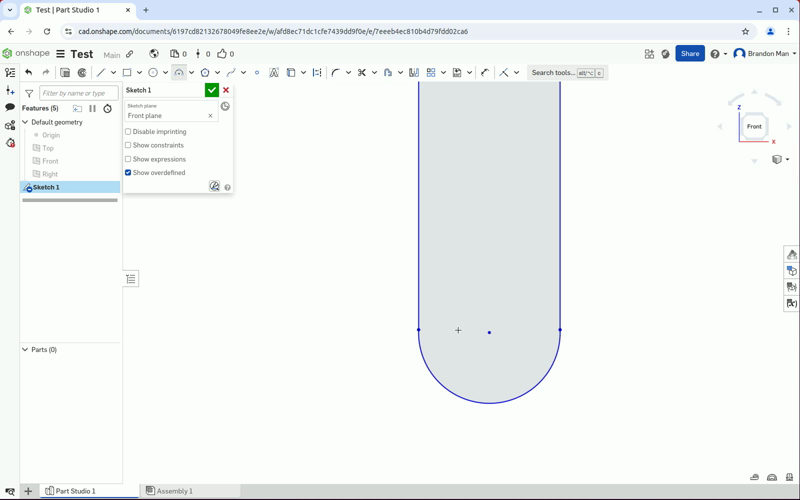
click(458, 329)
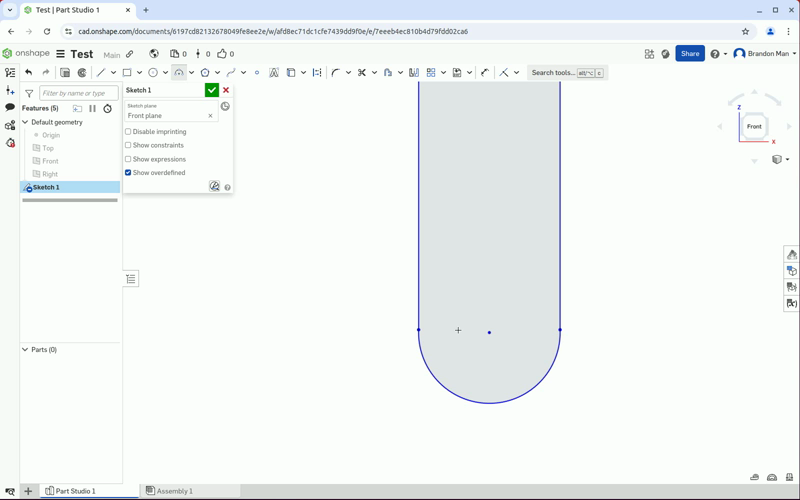
scroll(-6)
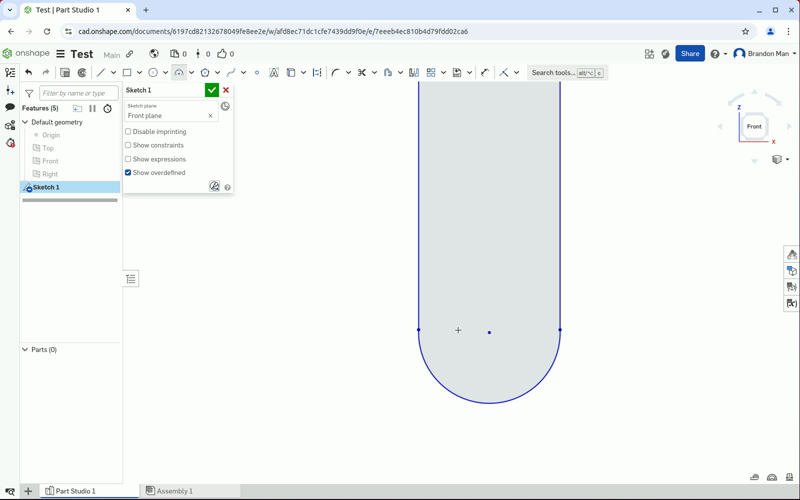
scroll(-6)
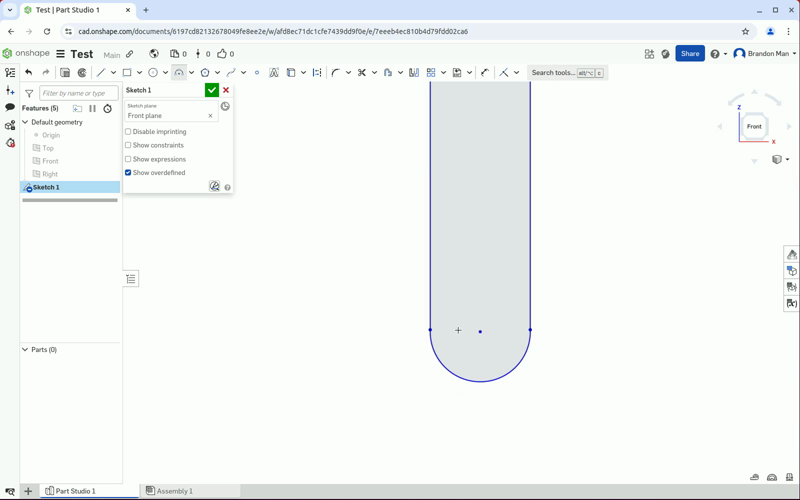
scroll(-6)
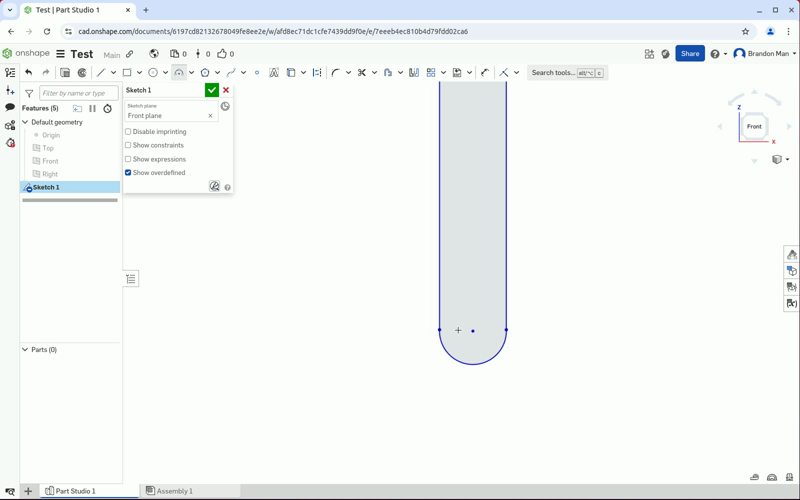
scroll(-6)
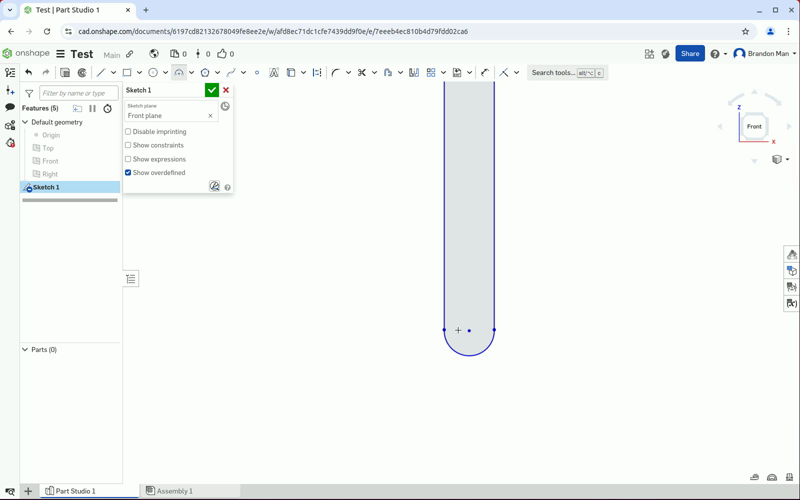
scroll(-6)
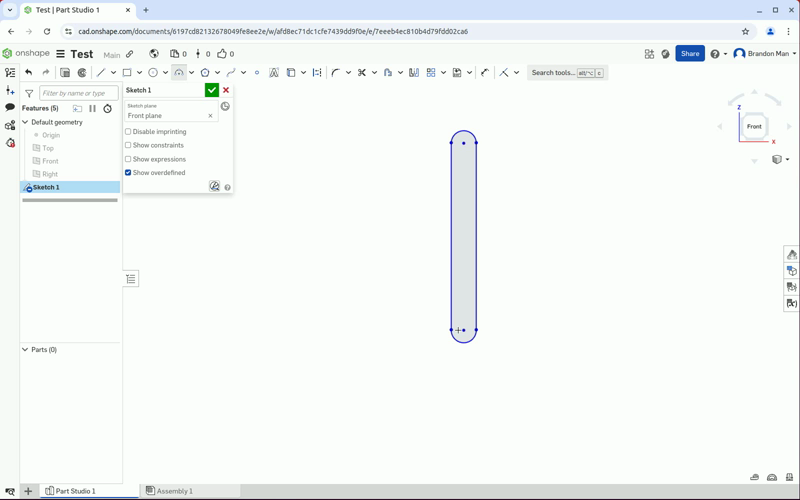
scroll(-6)
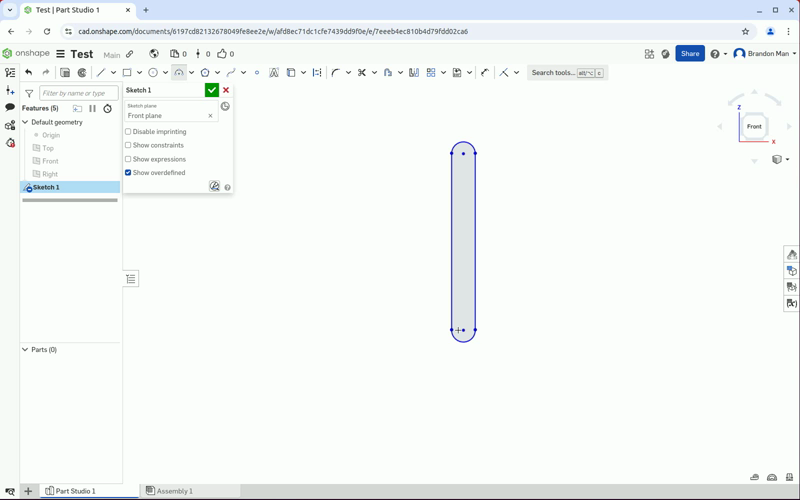
scroll(-6)
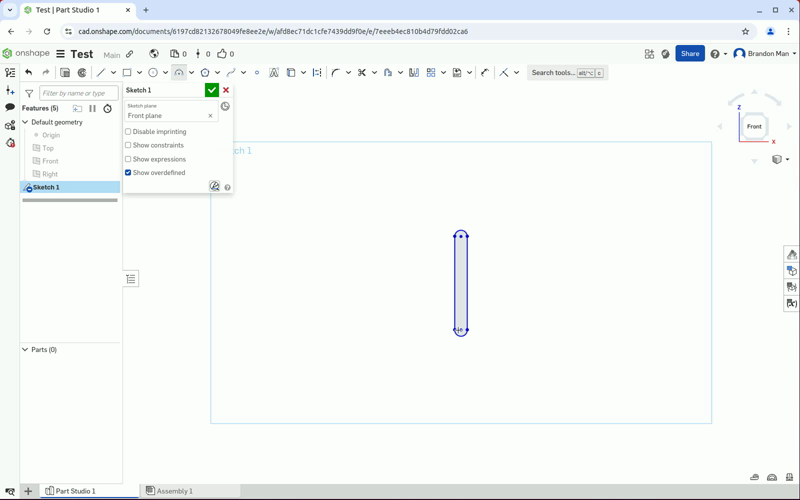
key_up(shift)
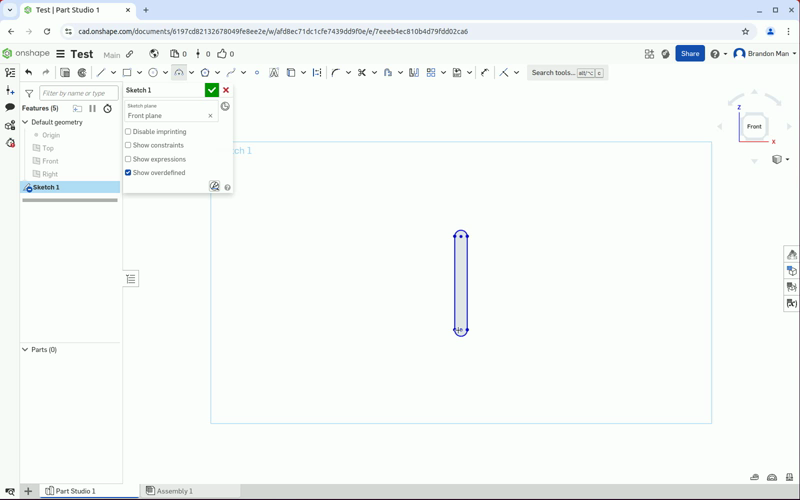
key_down(shift)
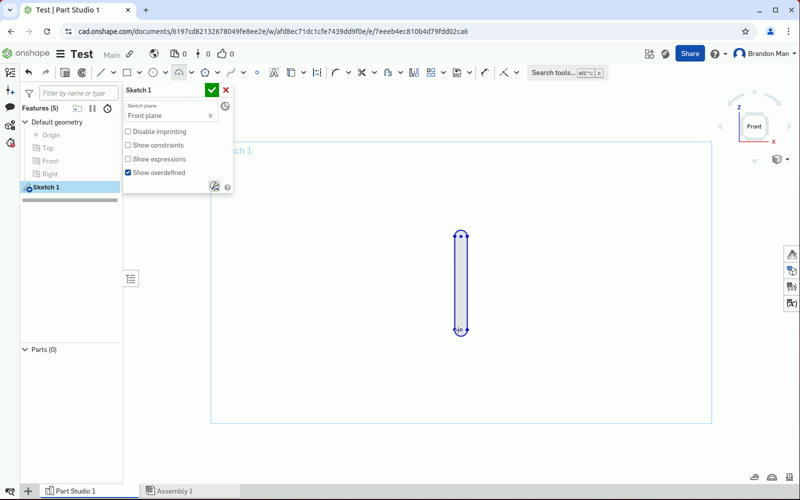
mouse_move(463, 329)
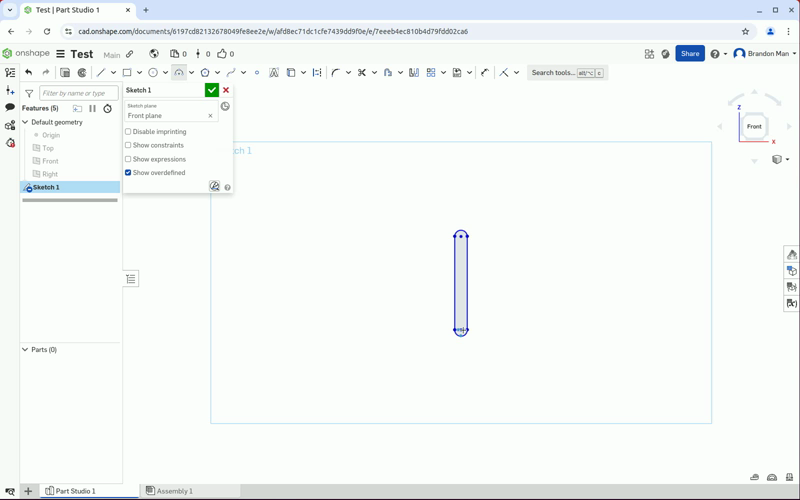
scroll(6)
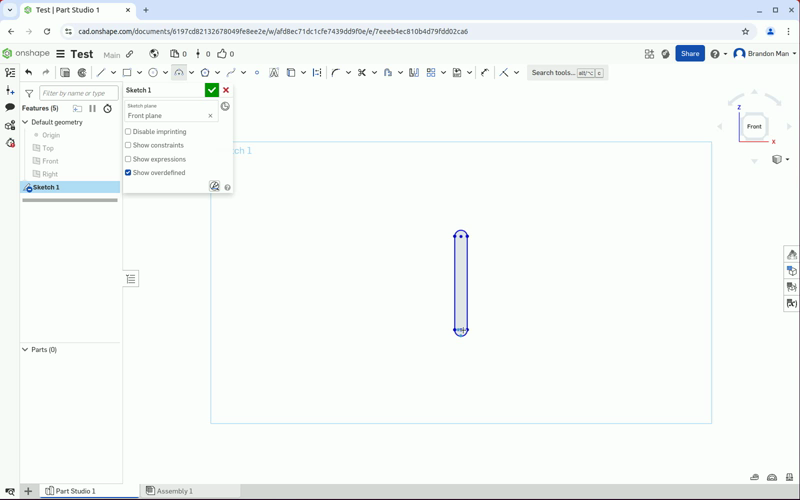
scroll(6)
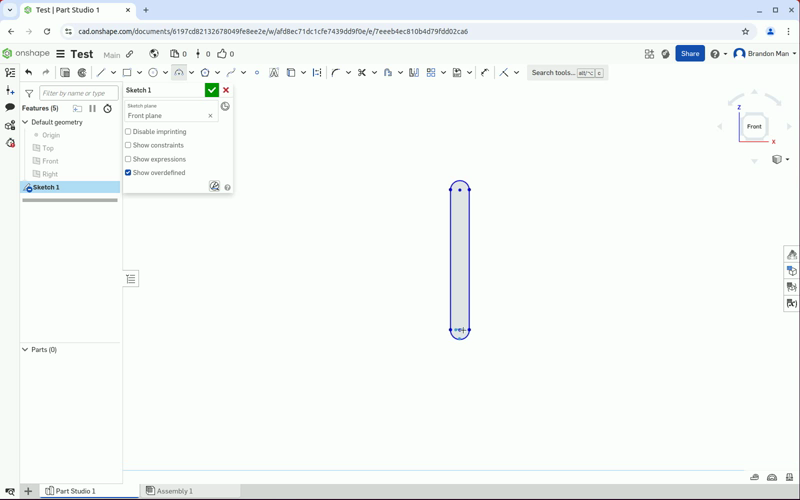
scroll(6)
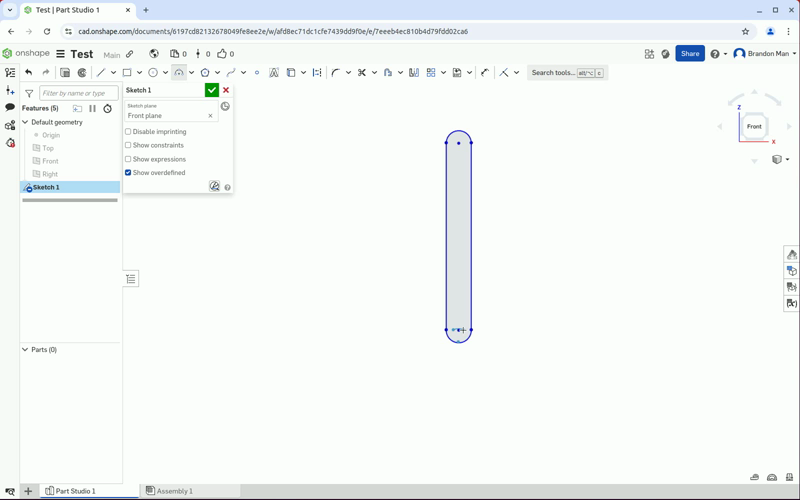
scroll(6)
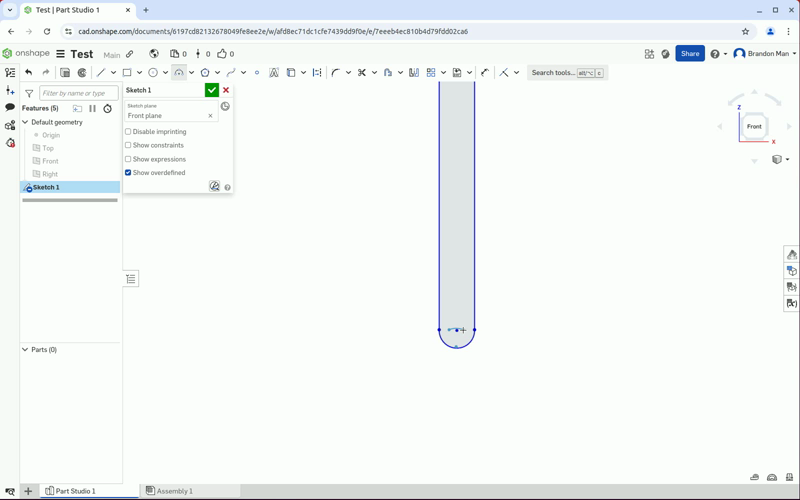
scroll(6)
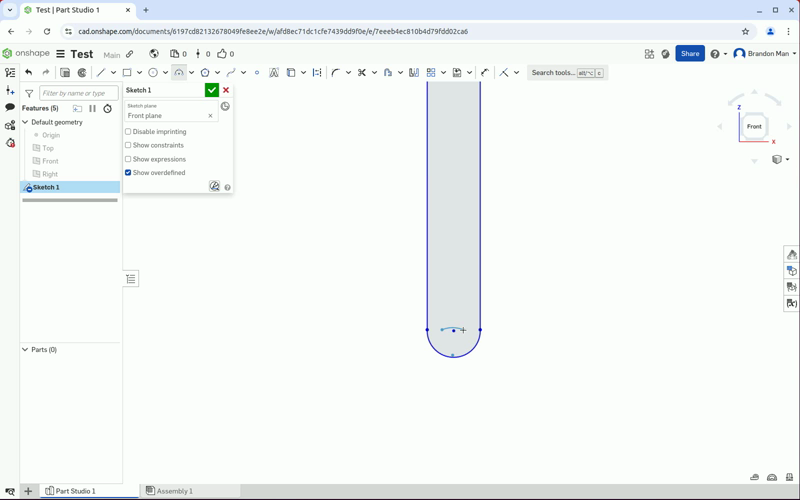
scroll(6)
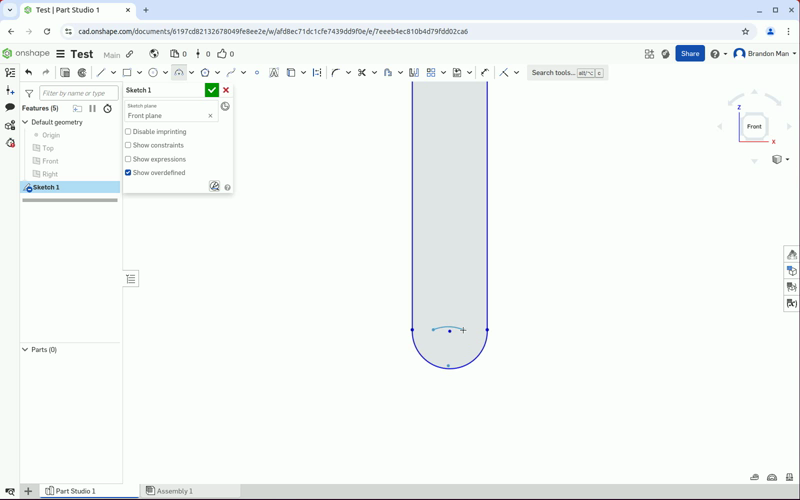
scroll(6)
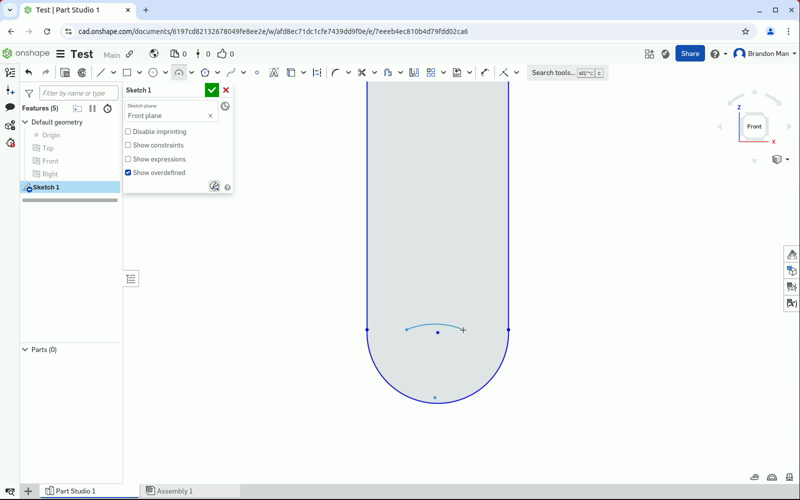
click(463, 329)
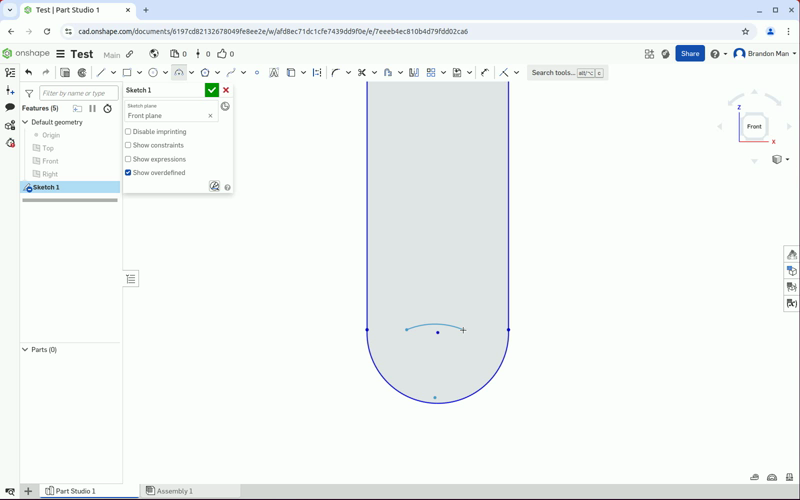
scroll(-6)
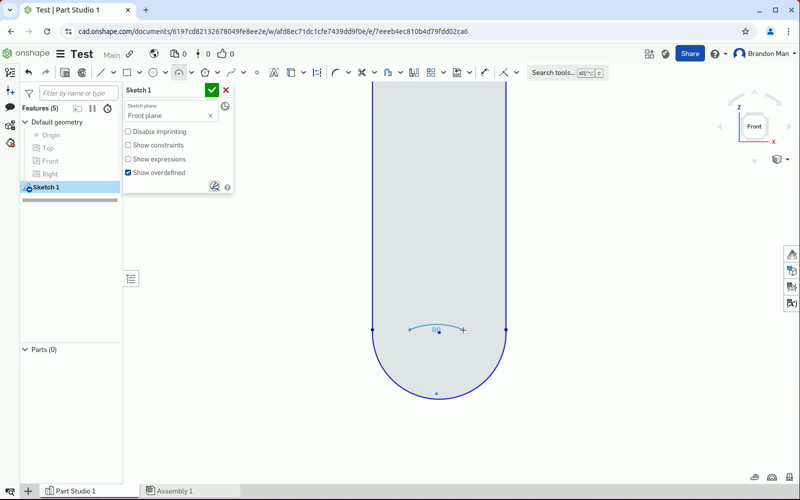
scroll(-6)
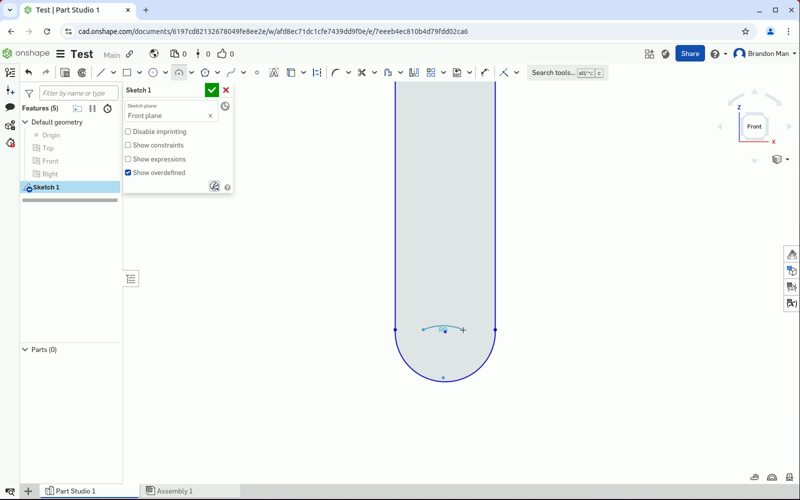
scroll(-6)
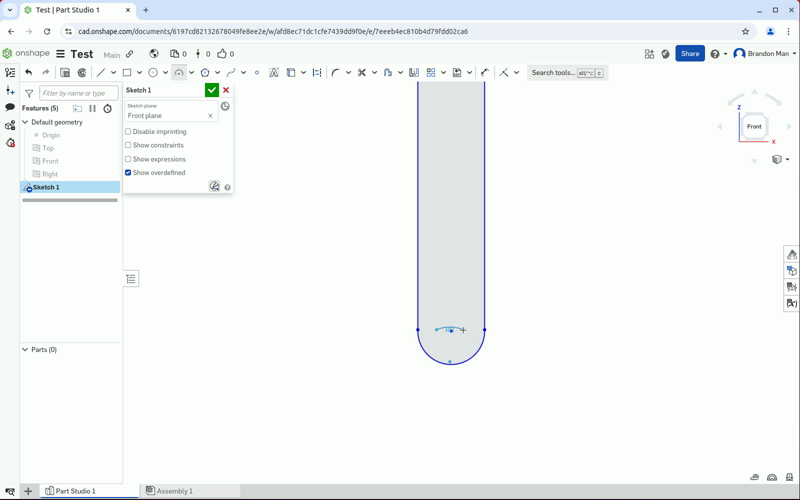
scroll(-6)
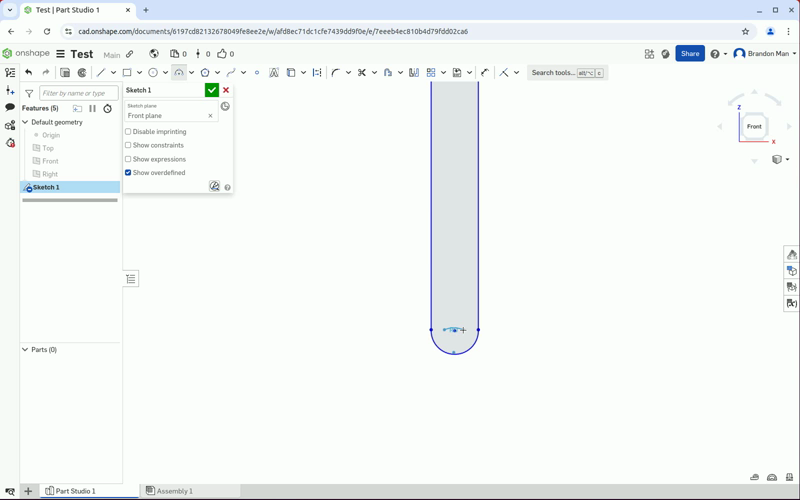
scroll(-6)
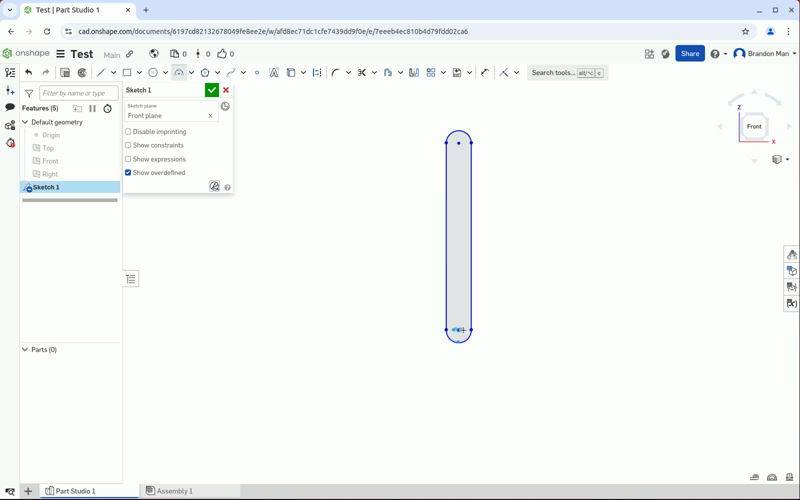
scroll(-6)
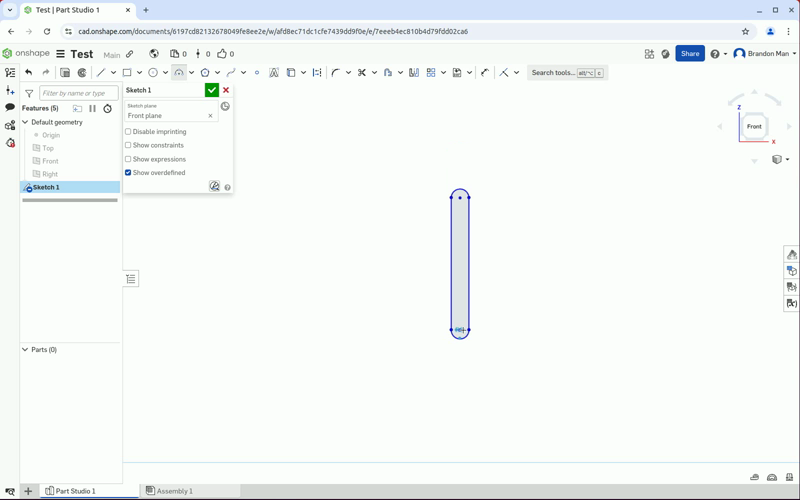
scroll(-6)
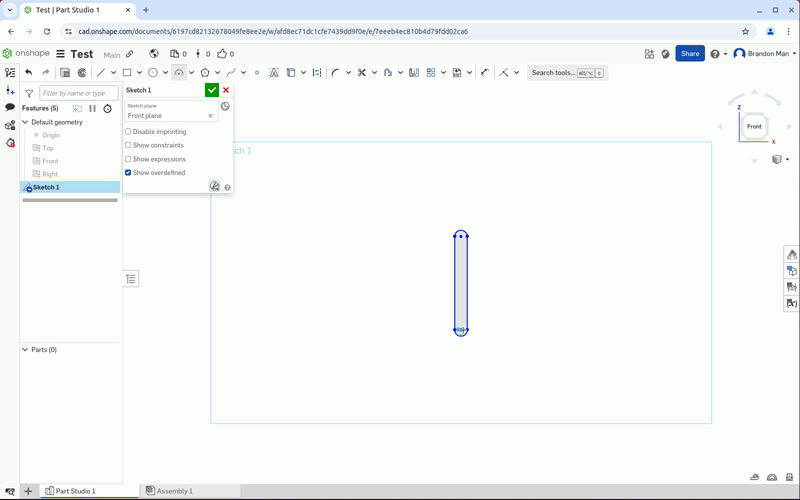
mouse_move(460, 332)
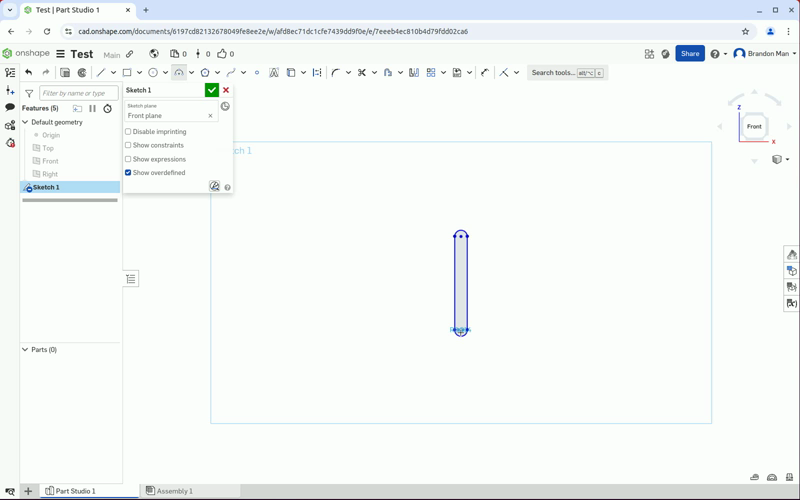
scroll(6)
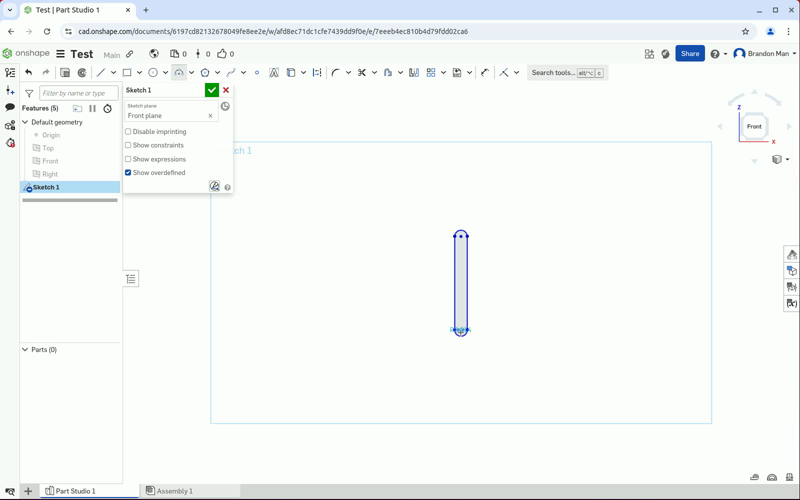
scroll(6)
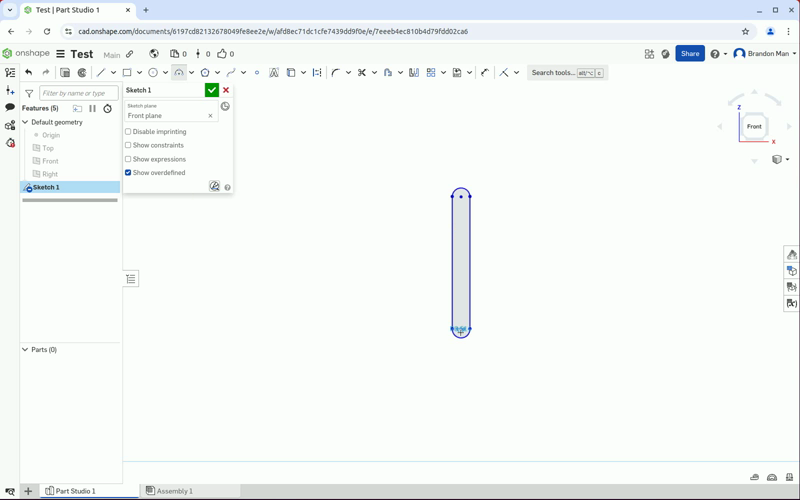
scroll(6)
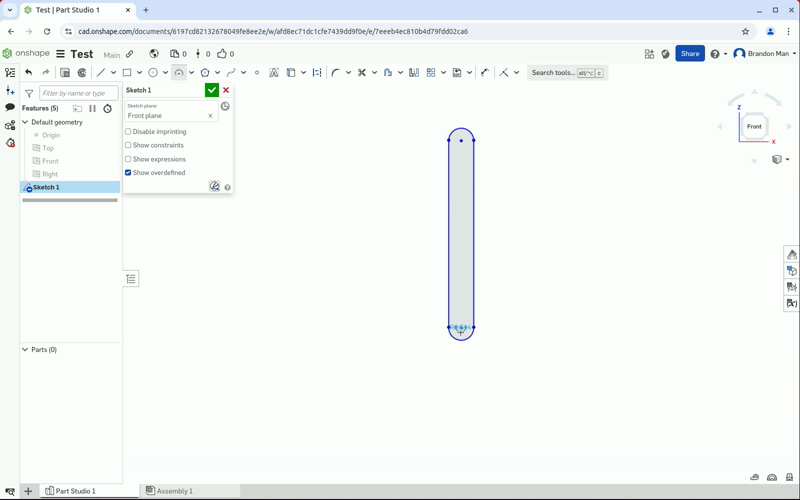
scroll(6)
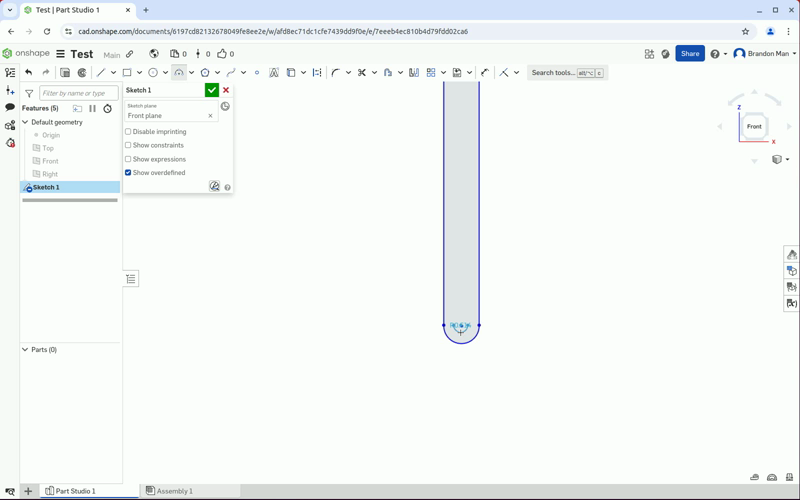
scroll(6)
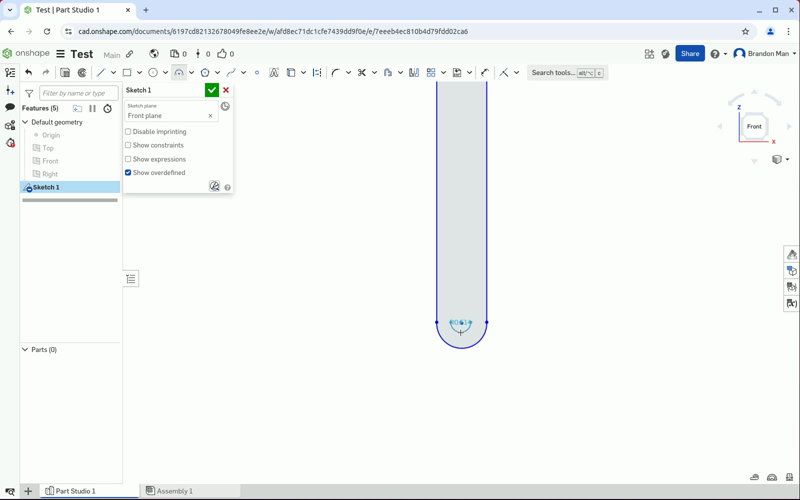
scroll(6)
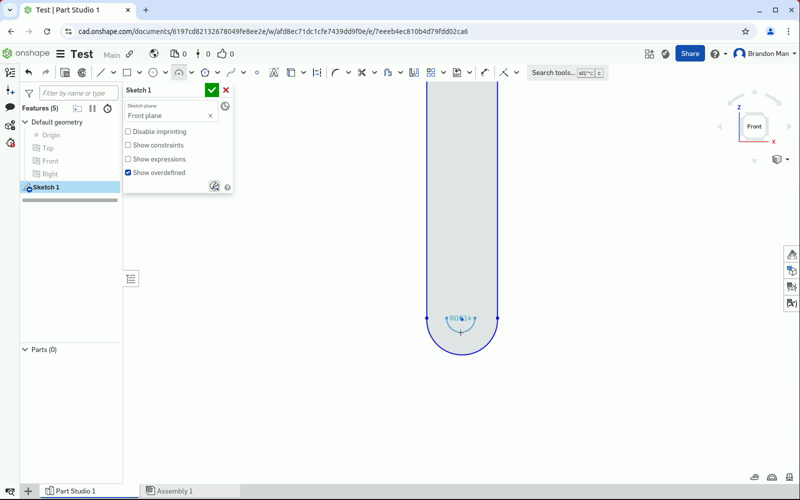
scroll(6)
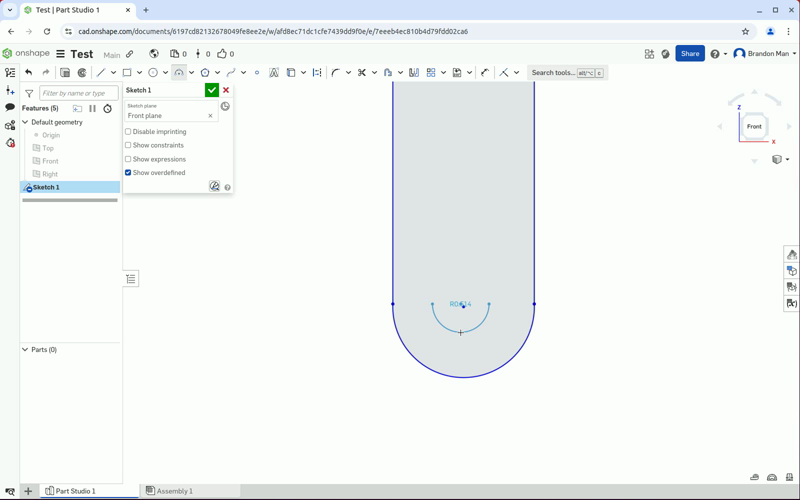
click(460, 332)
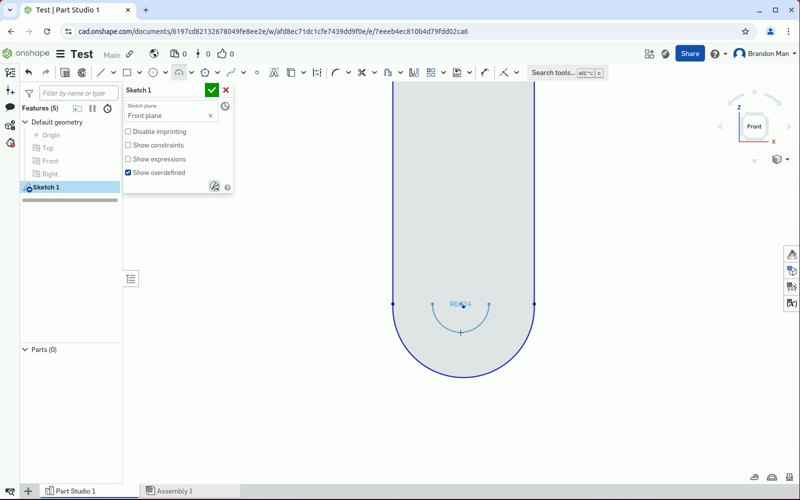
scroll(-6)
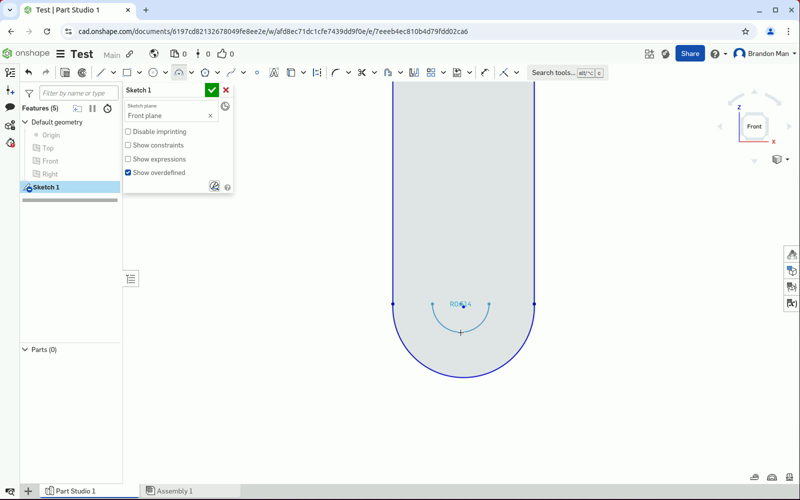
scroll(-6)
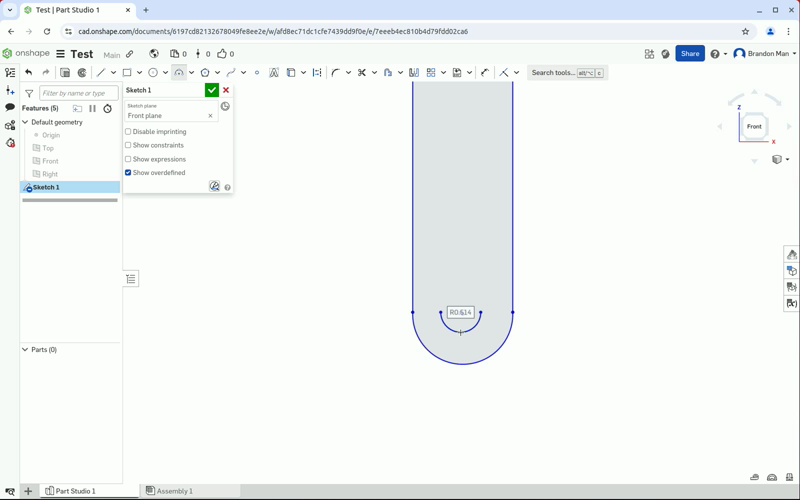
scroll(-6)
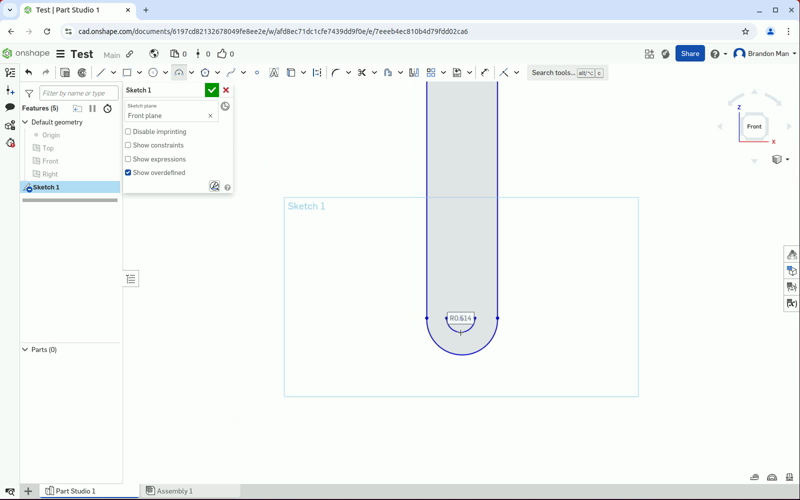
scroll(-6)
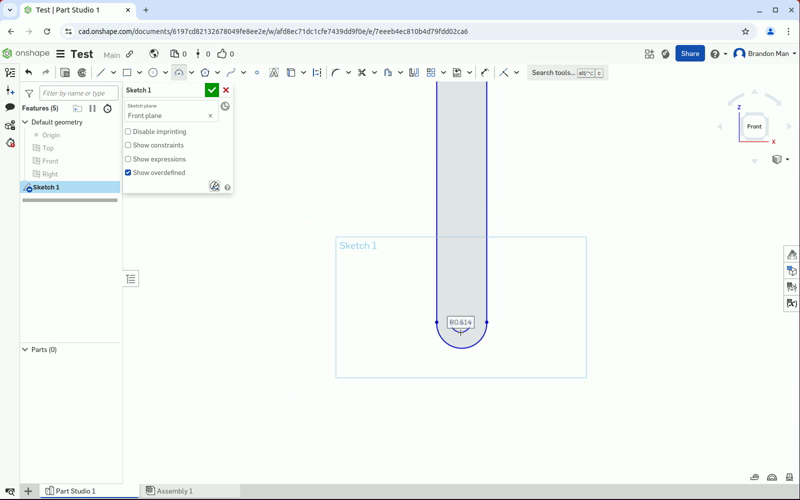
scroll(-6)
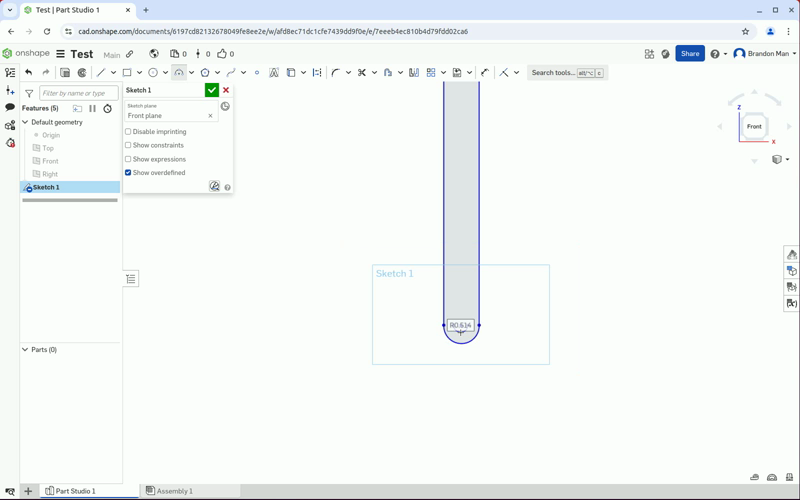
scroll(-6)
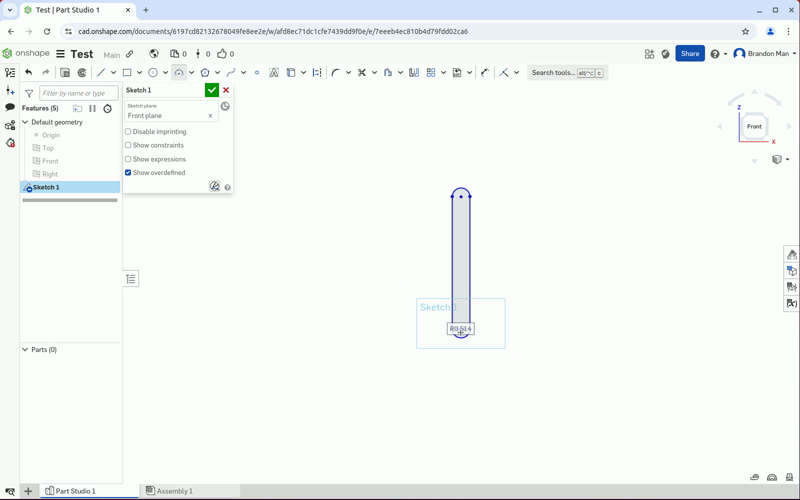
scroll(-6)
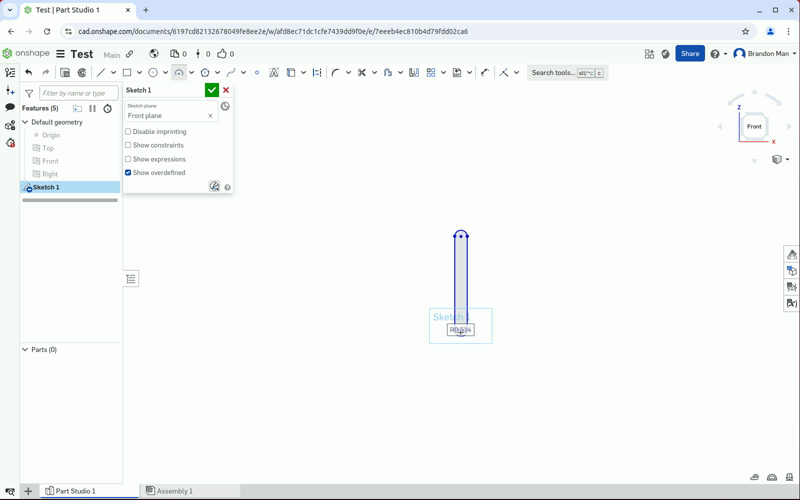
key_up(shift)
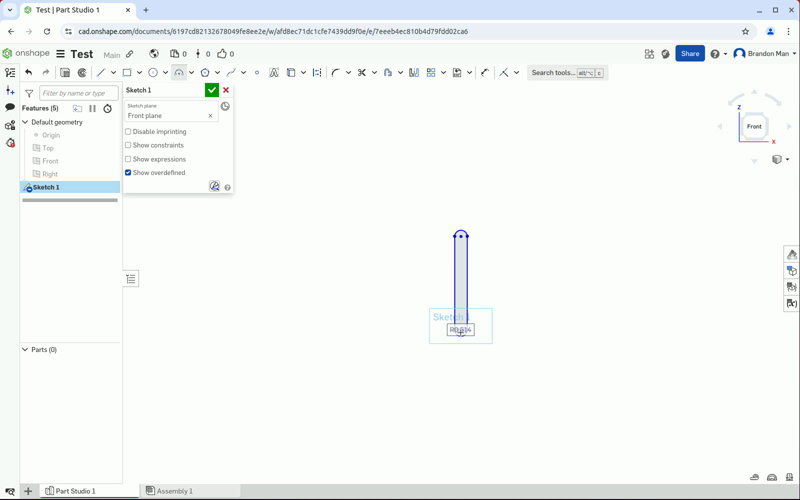
key(esc)
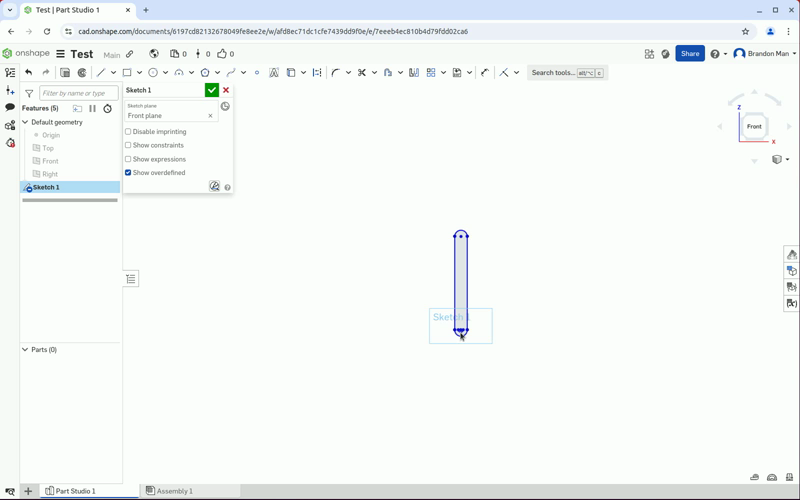
key(l)
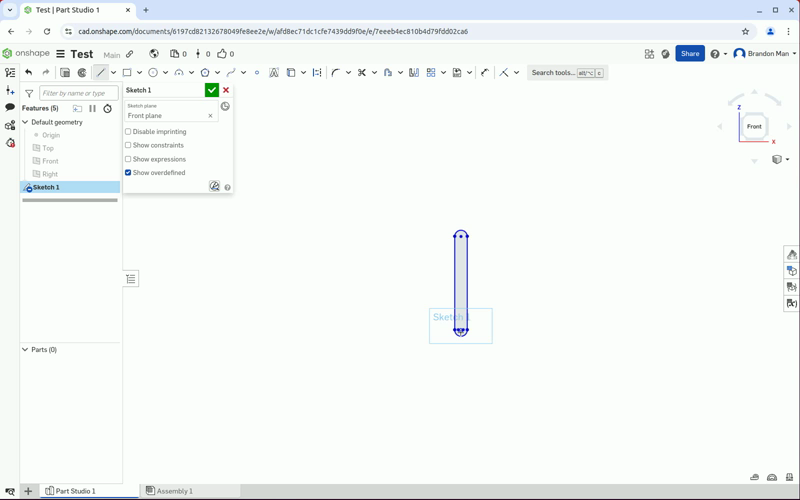
mouse_move(463, 329)
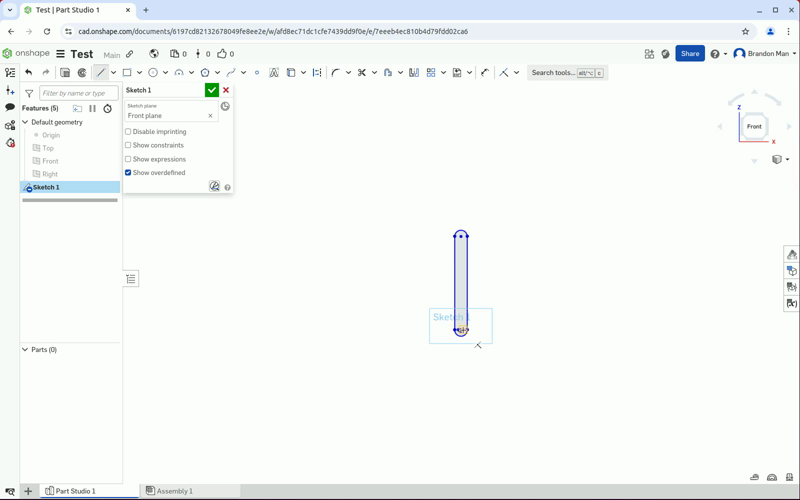
scroll(6)
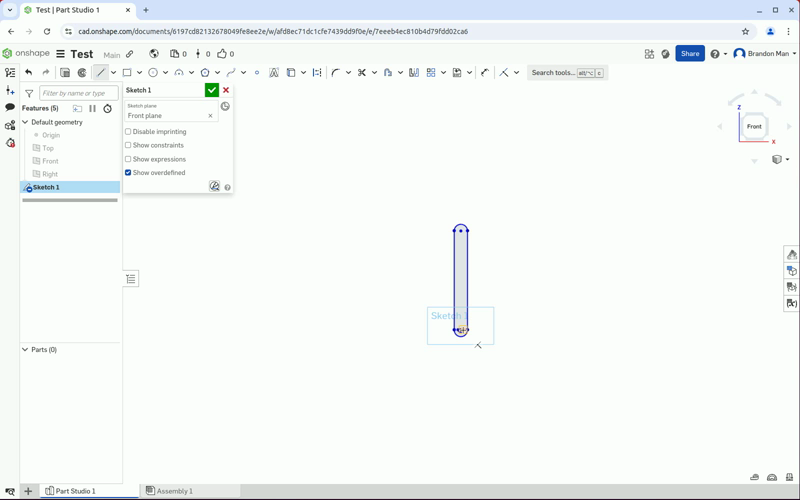
scroll(6)
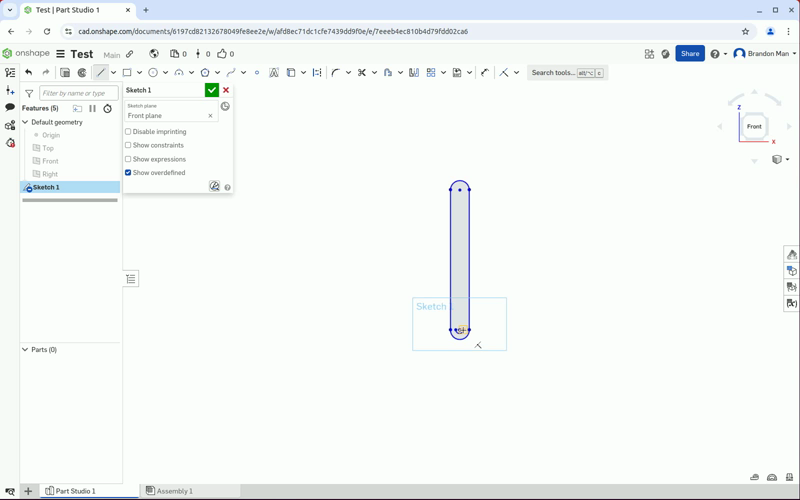
scroll(6)
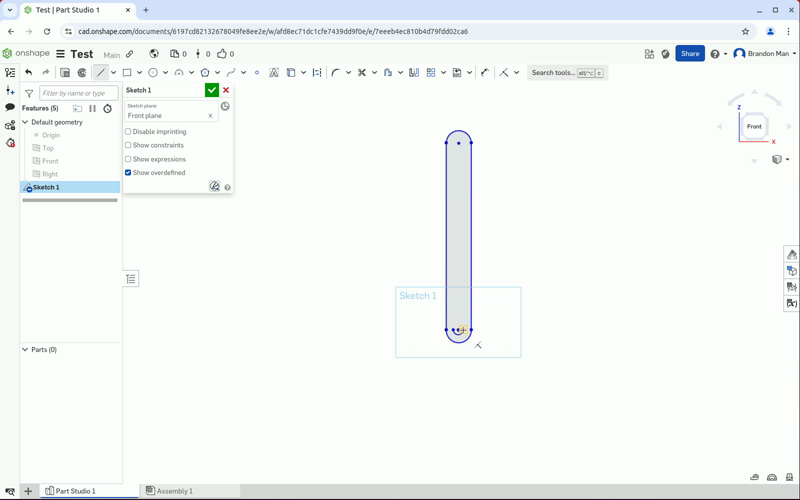
scroll(6)
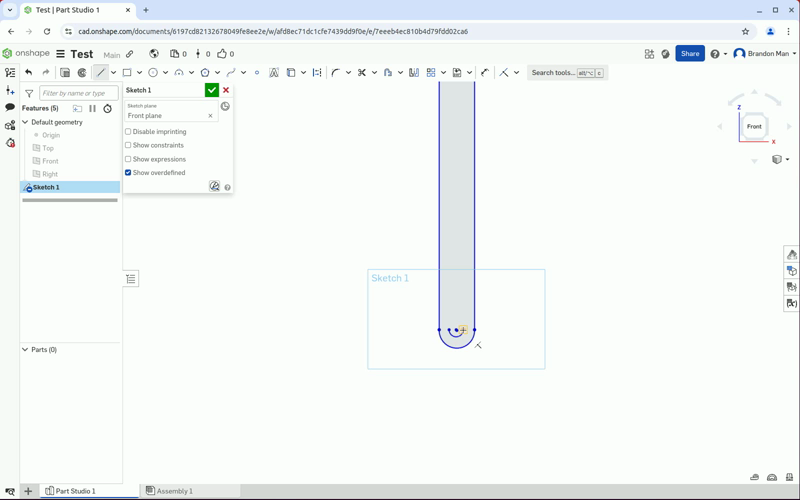
scroll(6)
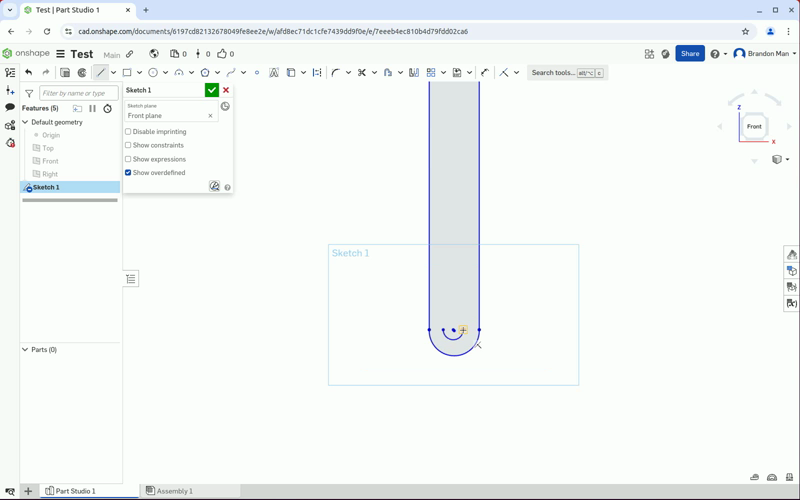
scroll(6)
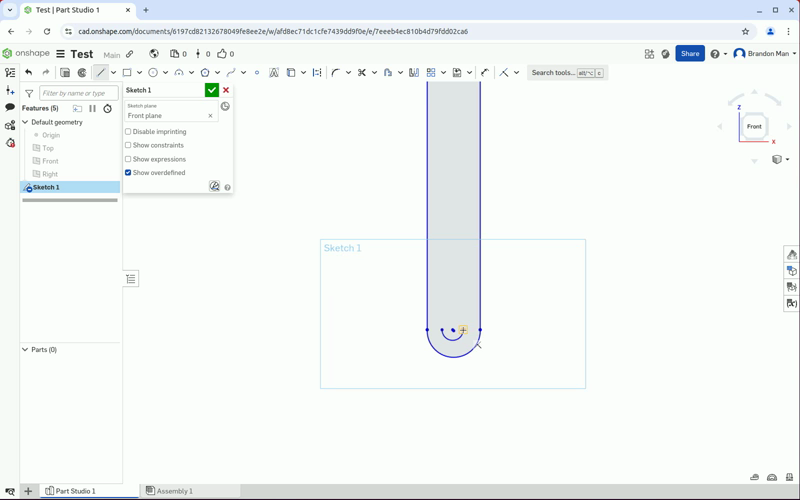
scroll(6)
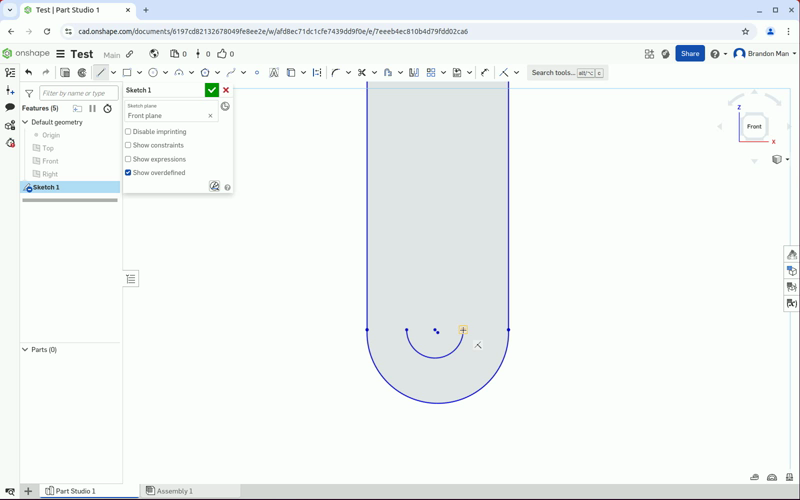
click(463, 329)
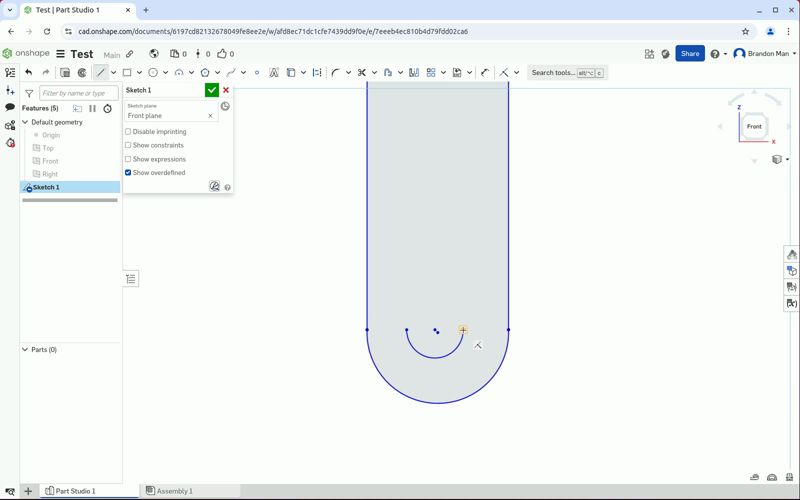
scroll(-6)
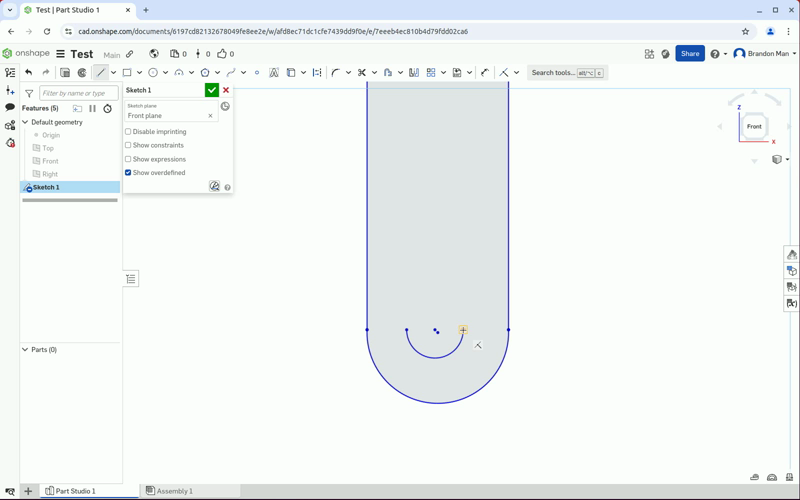
scroll(-6)
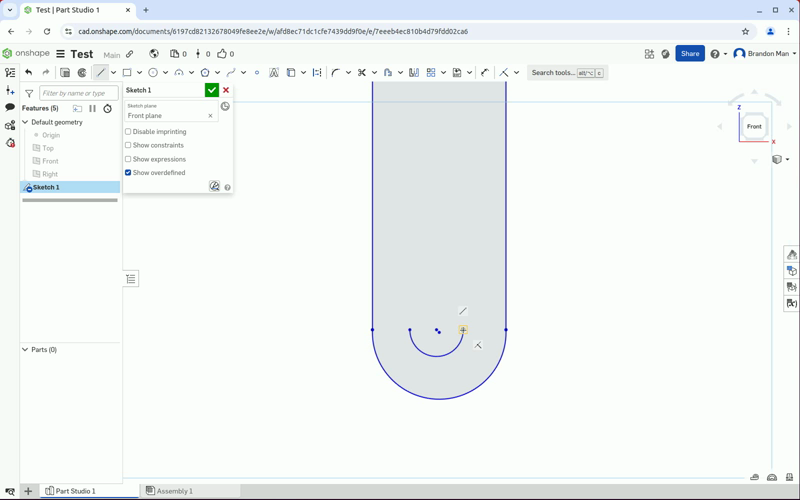
scroll(-6)
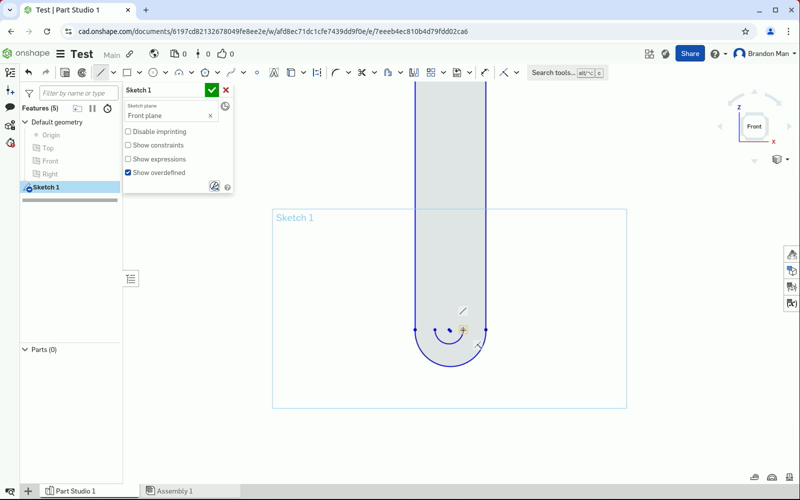
scroll(-6)
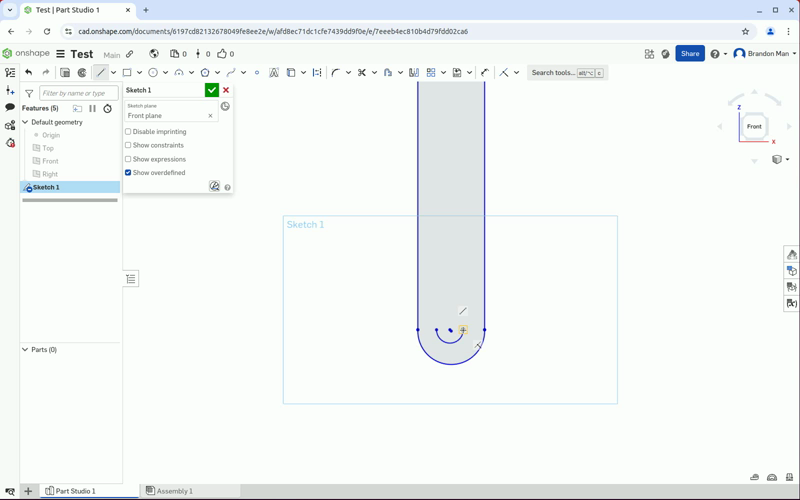
scroll(-6)
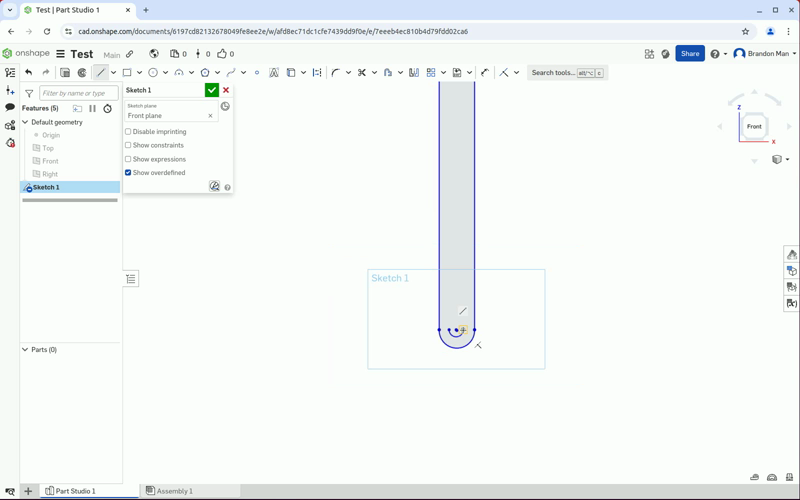
scroll(-6)
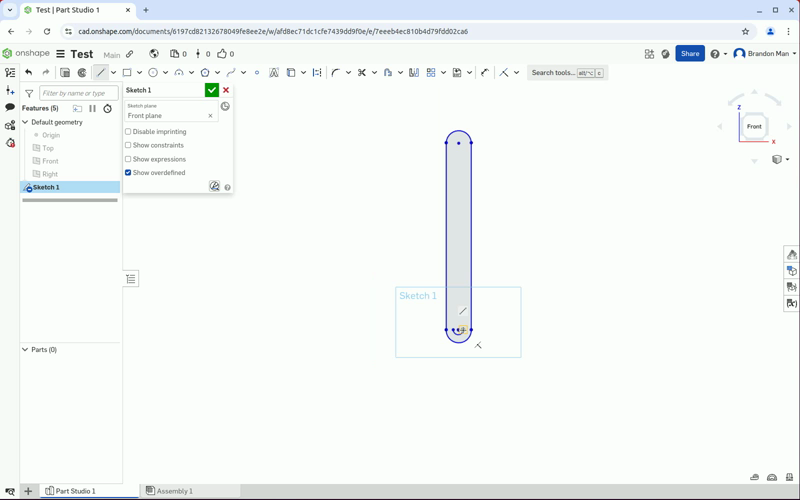
scroll(-6)
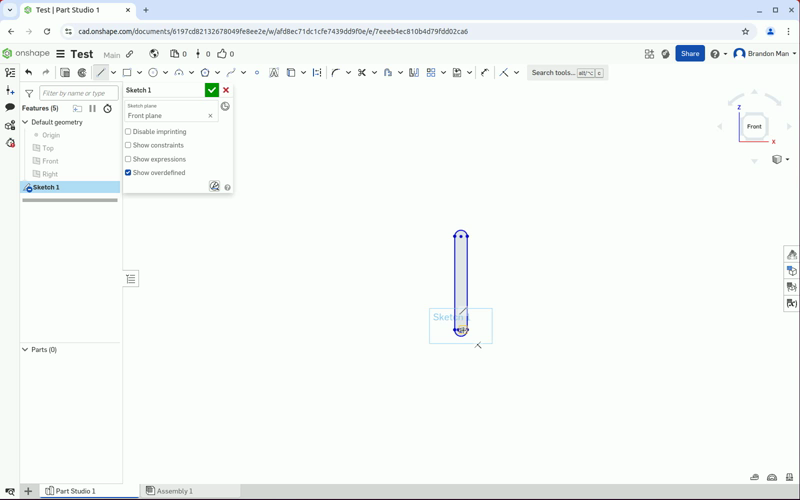
key_down(shift)
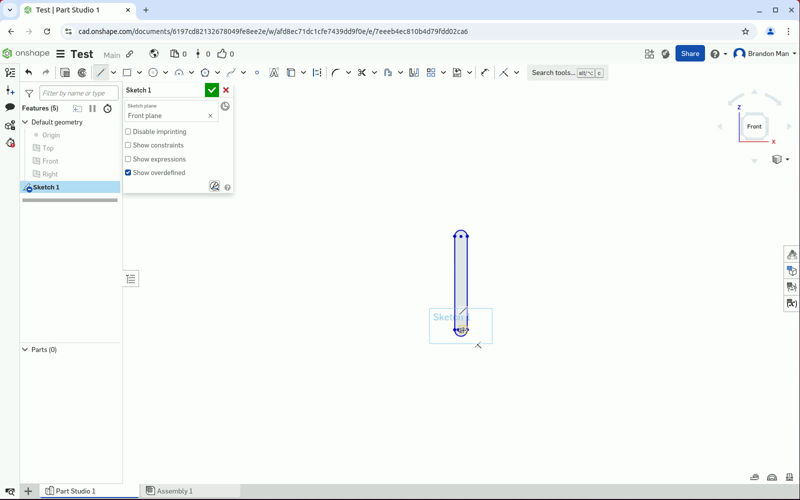
mouse_move(463, 236)
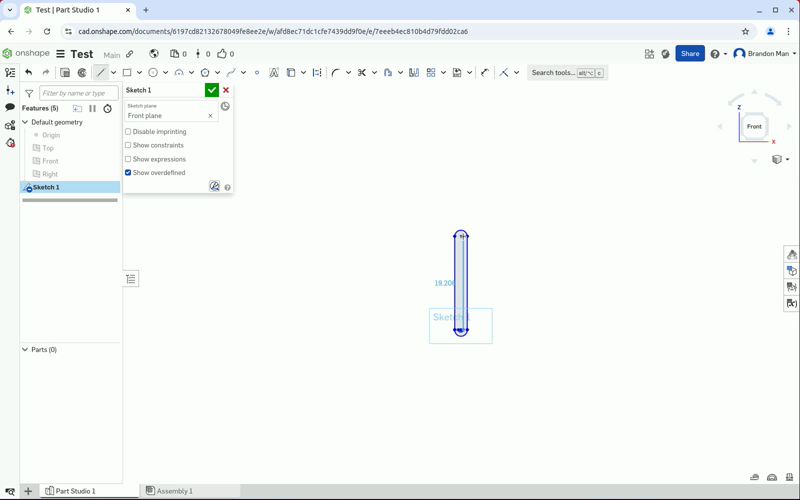
scroll(6)
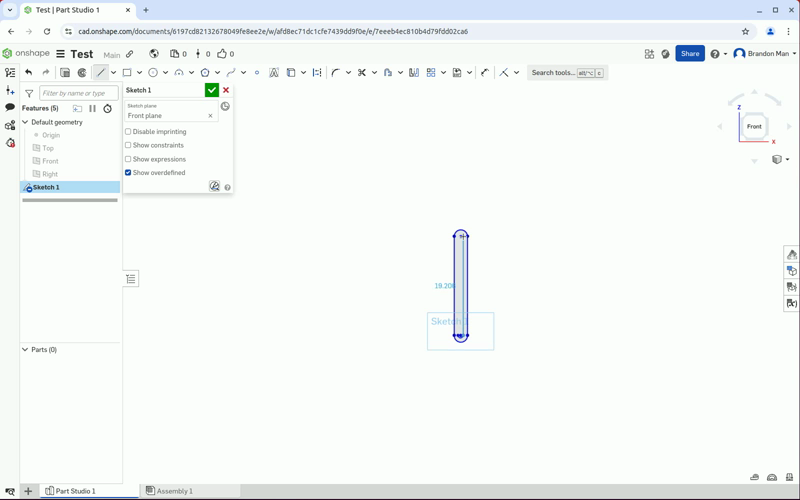
scroll(6)
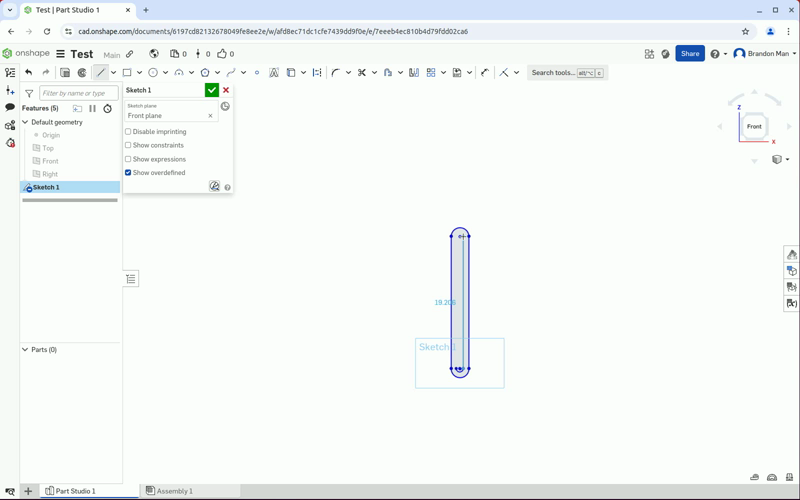
scroll(6)
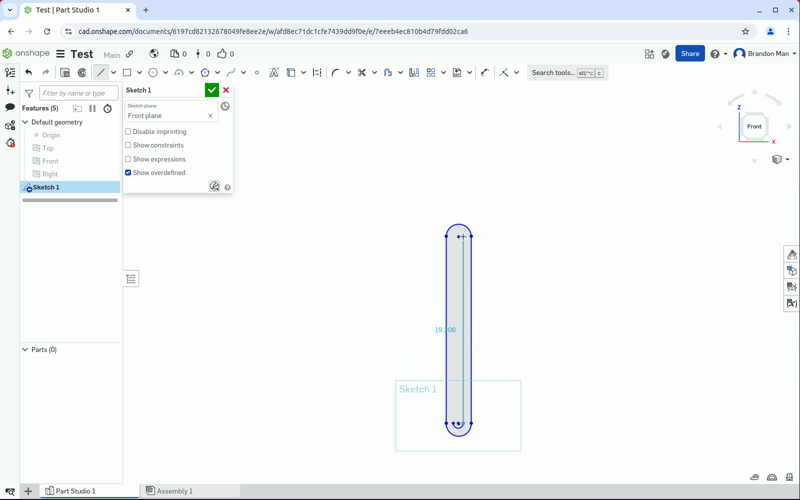
scroll(6)
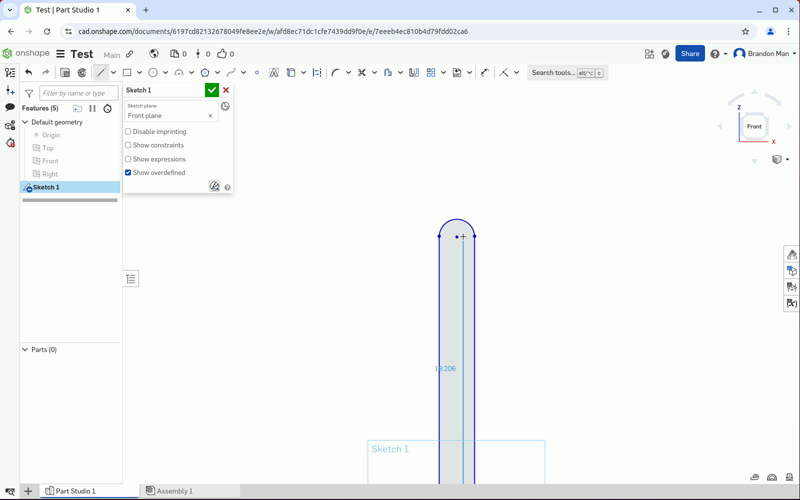
scroll(6)
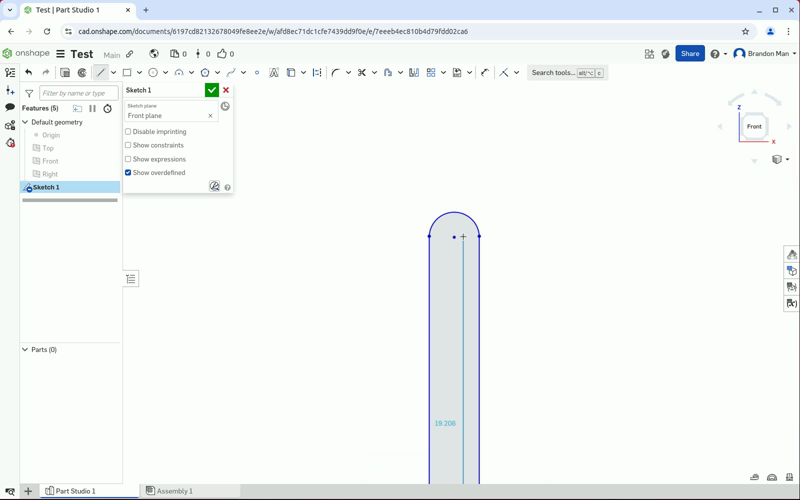
scroll(6)
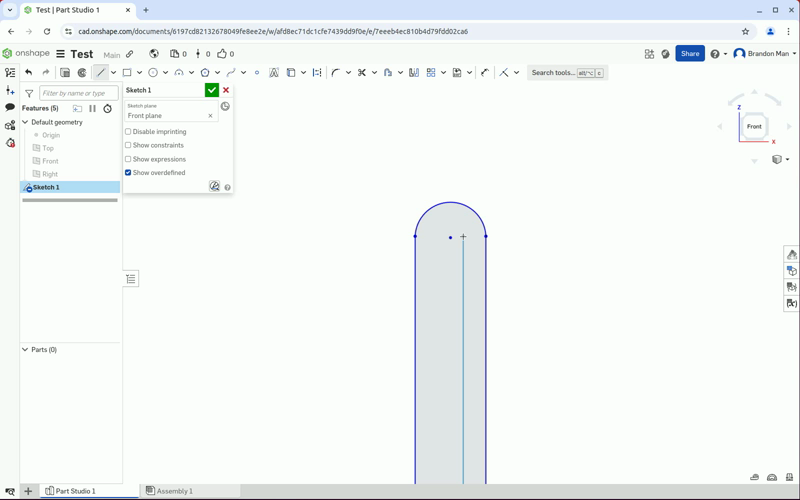
scroll(6)
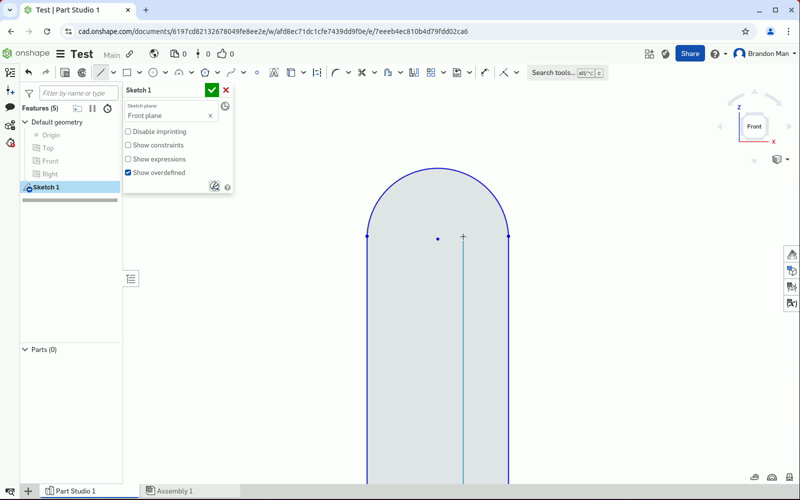
click(463, 236)
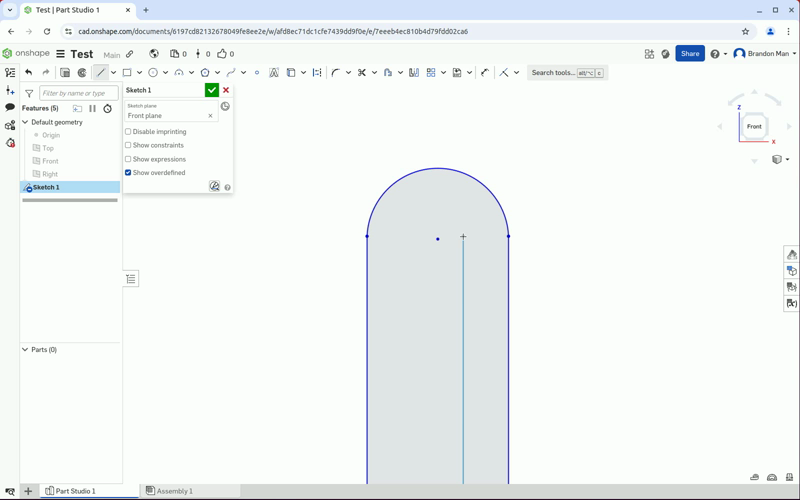
scroll(-6)
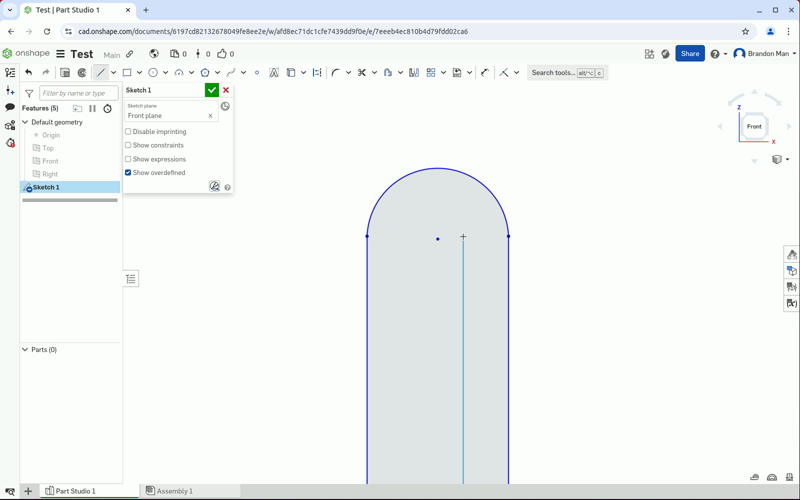
scroll(-6)
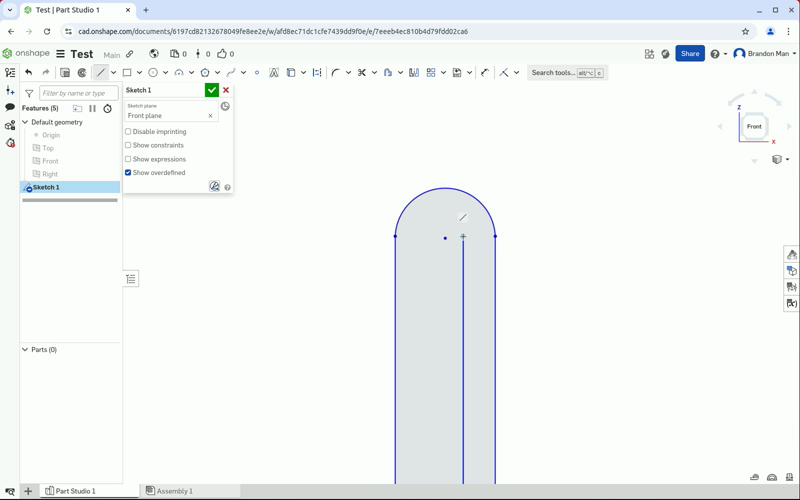
scroll(-6)
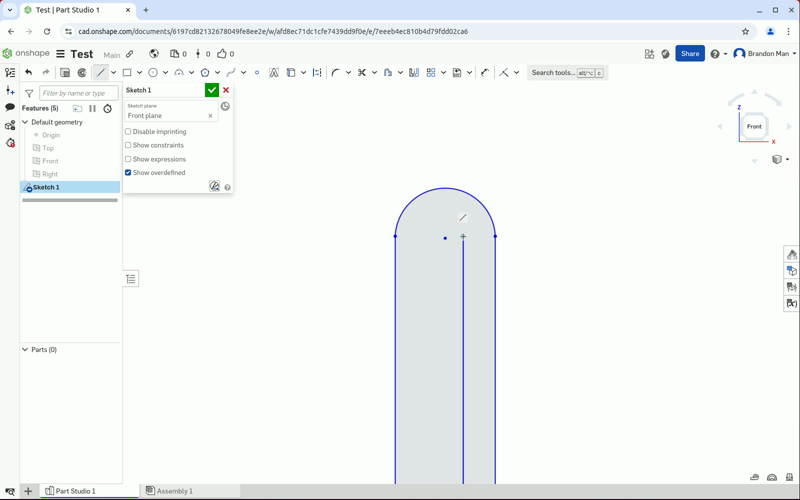
scroll(-6)
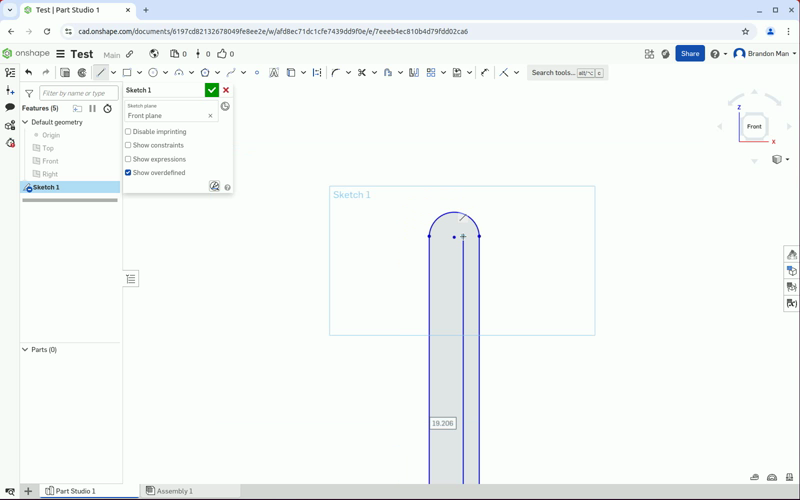
scroll(-6)
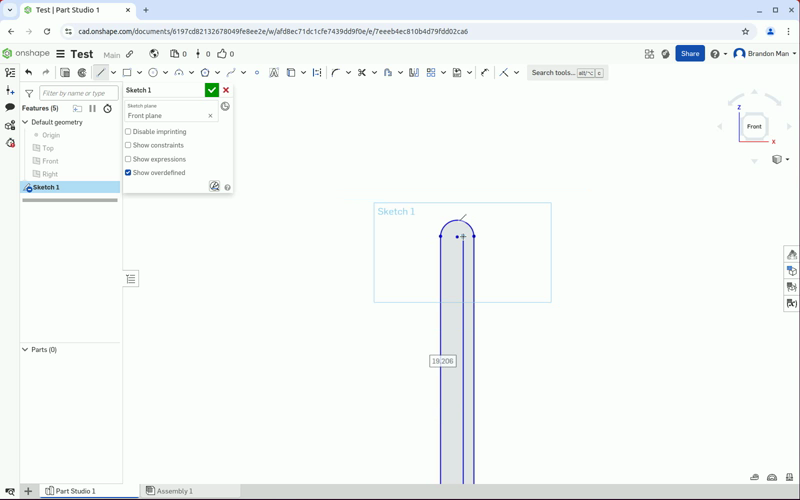
scroll(-6)
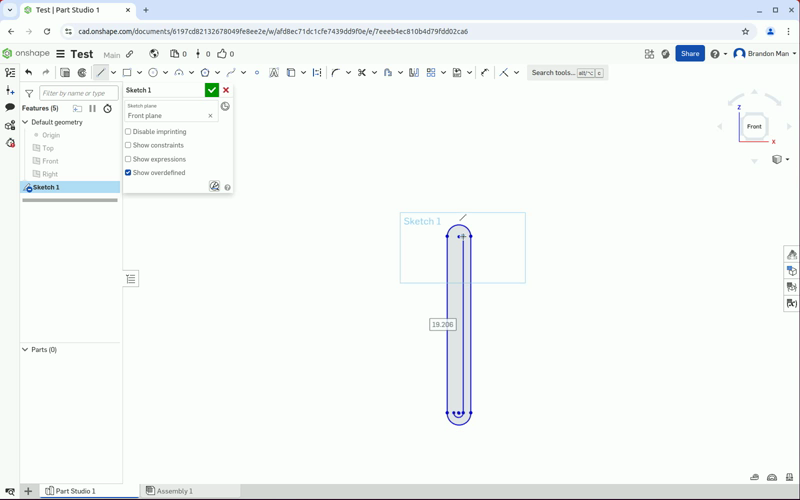
scroll(-6)
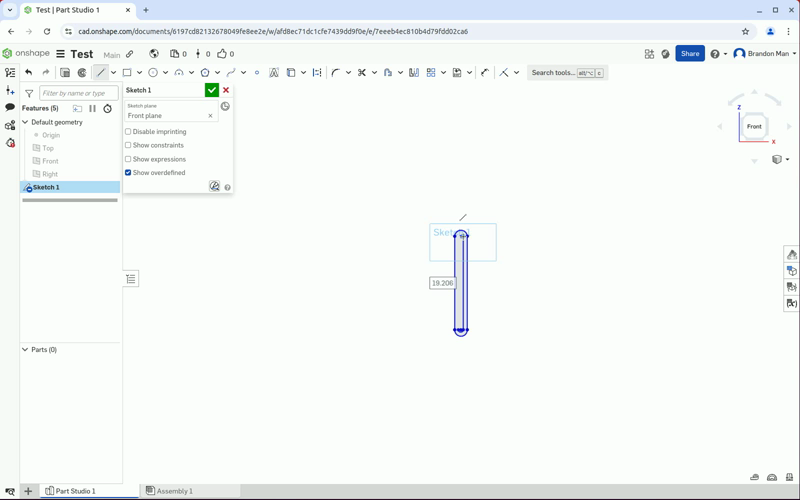
key_up(shift)
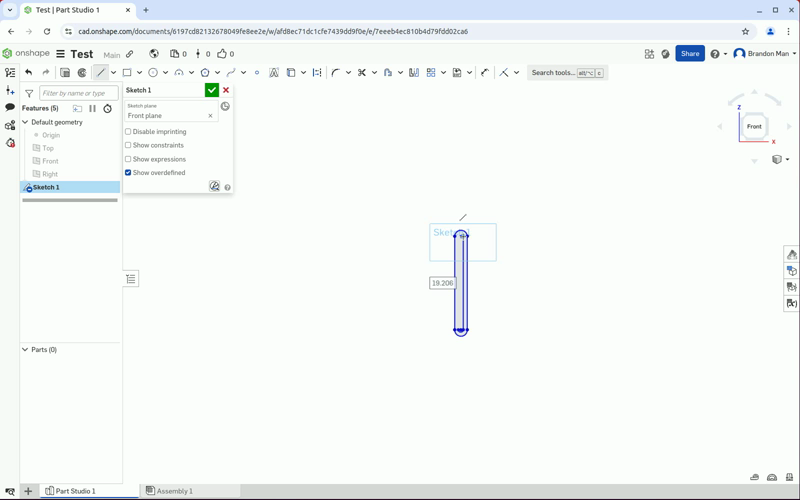
key(esc)
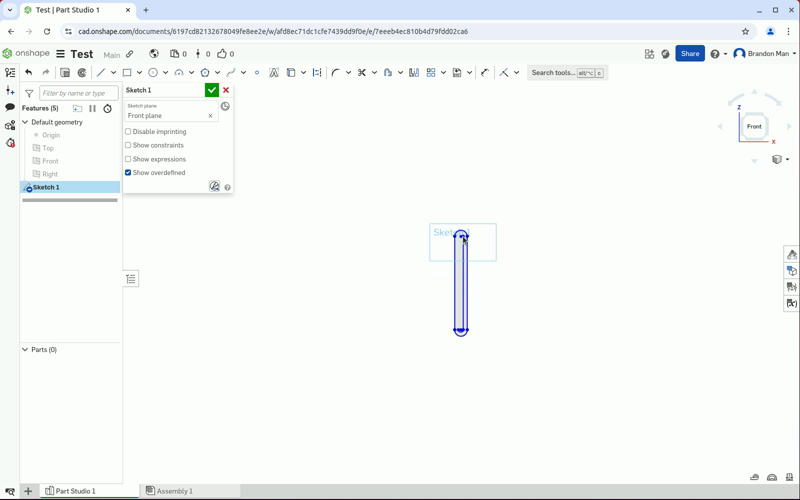
key(a)
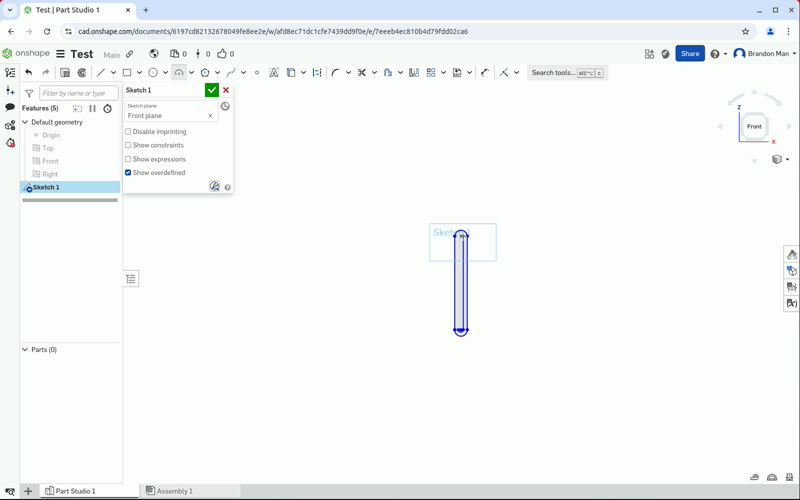
mouse_move(463, 236)
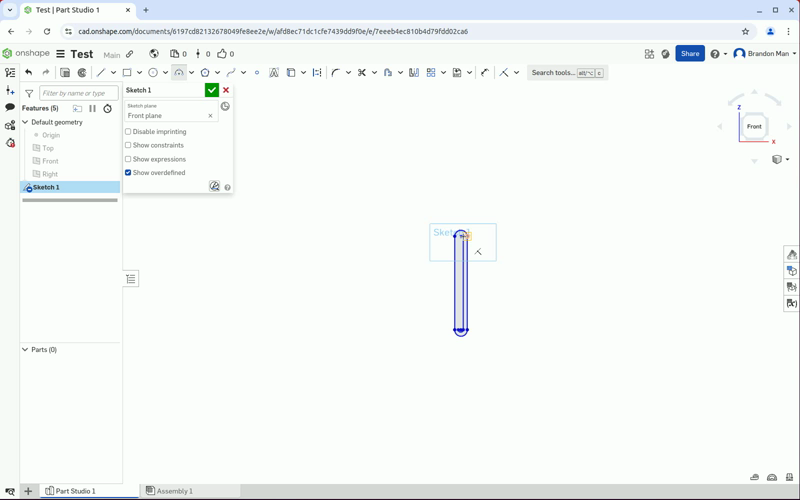
scroll(6)
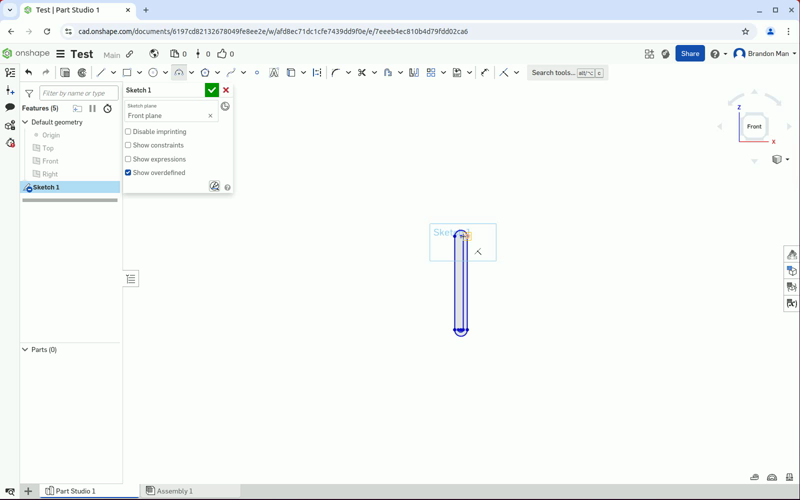
scroll(6)
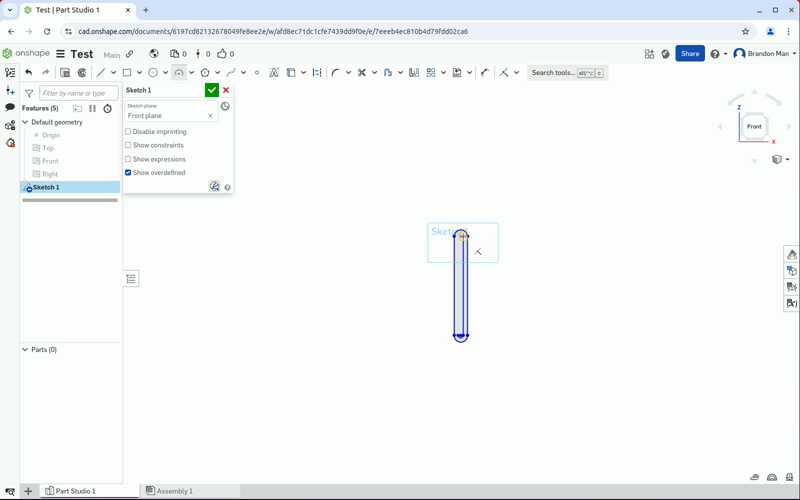
scroll(6)
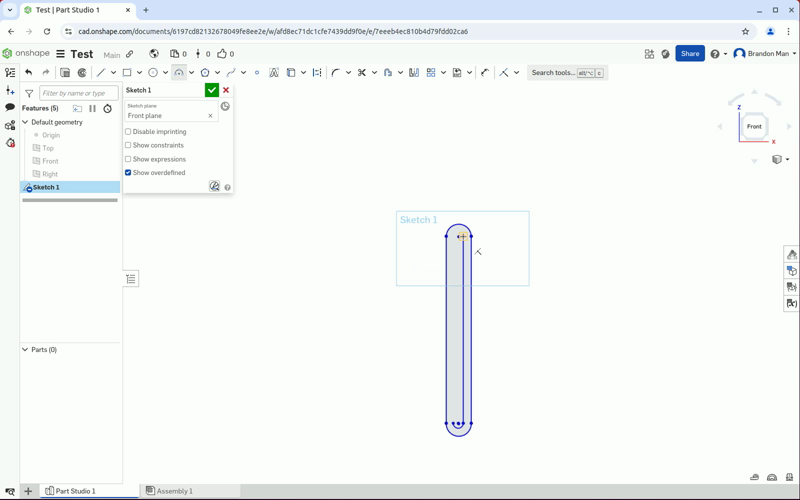
scroll(6)
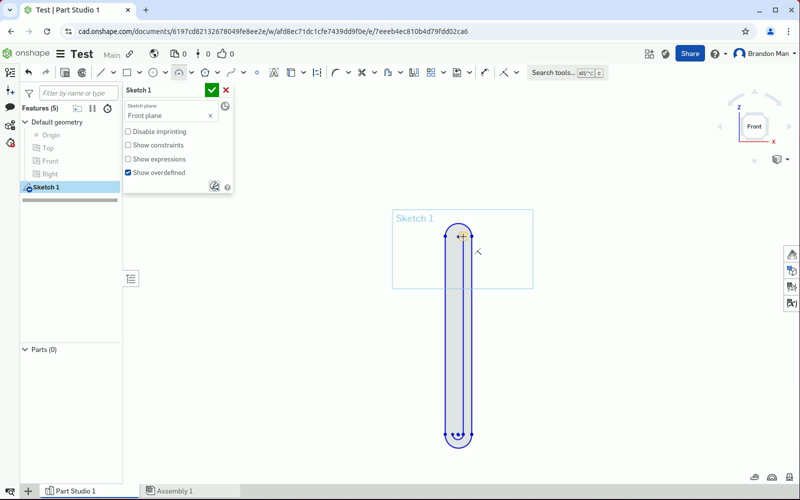
scroll(6)
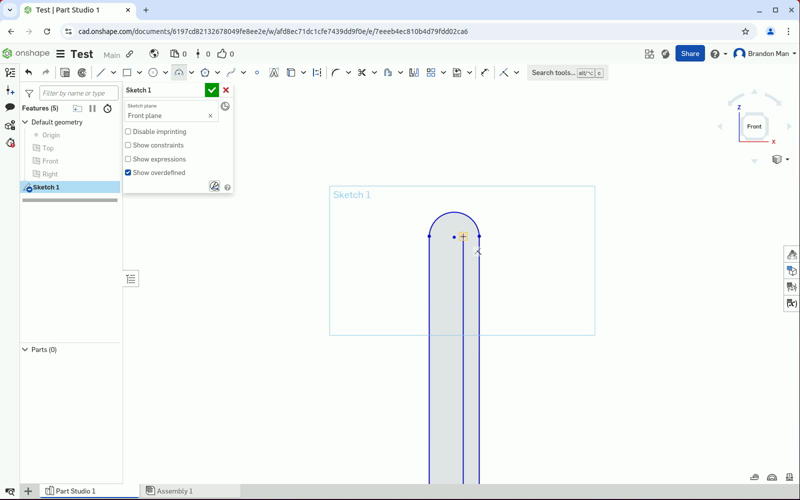
scroll(6)
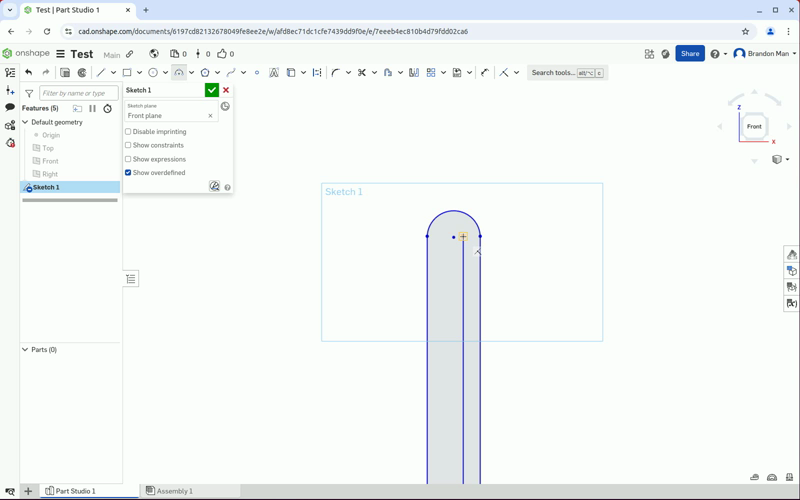
scroll(6)
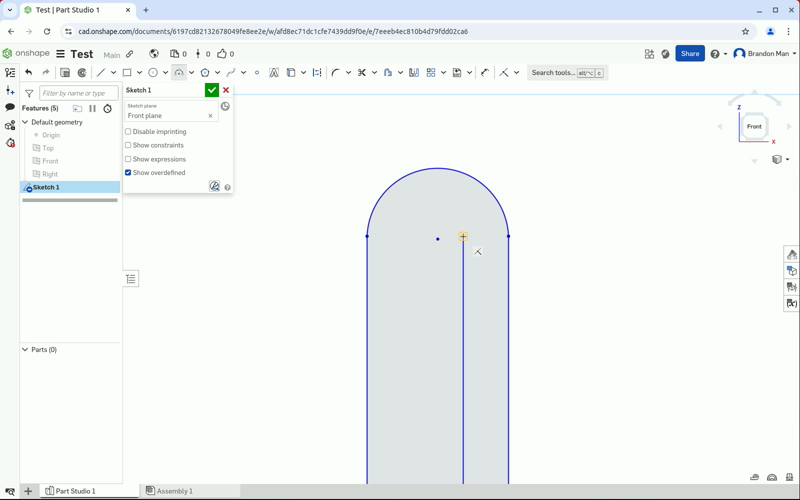
click(463, 236)
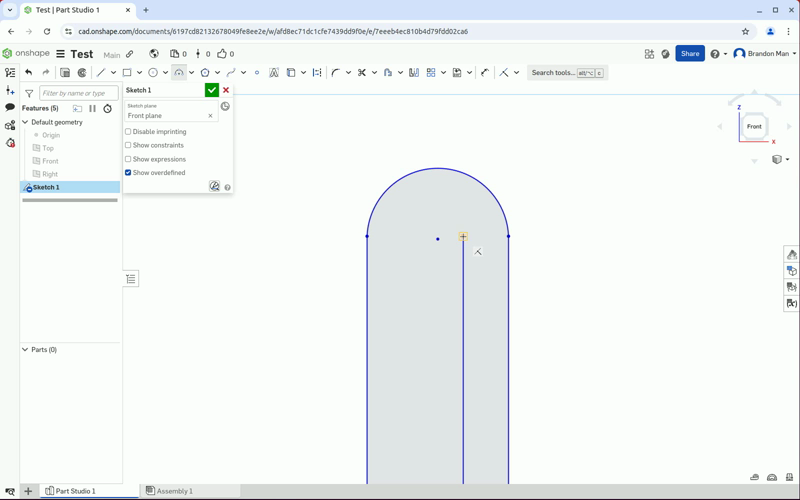
scroll(-6)
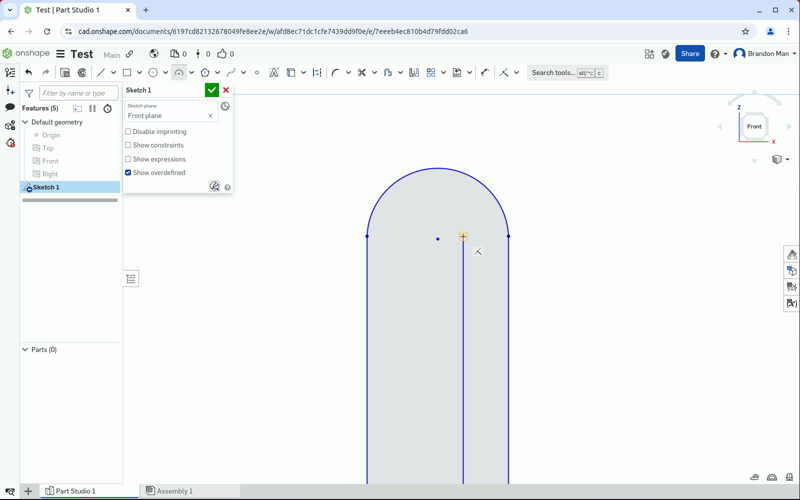
scroll(-6)
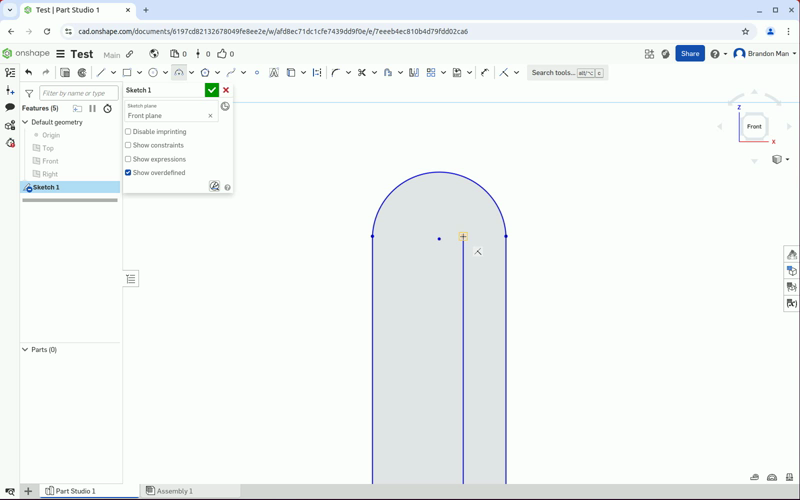
scroll(-6)
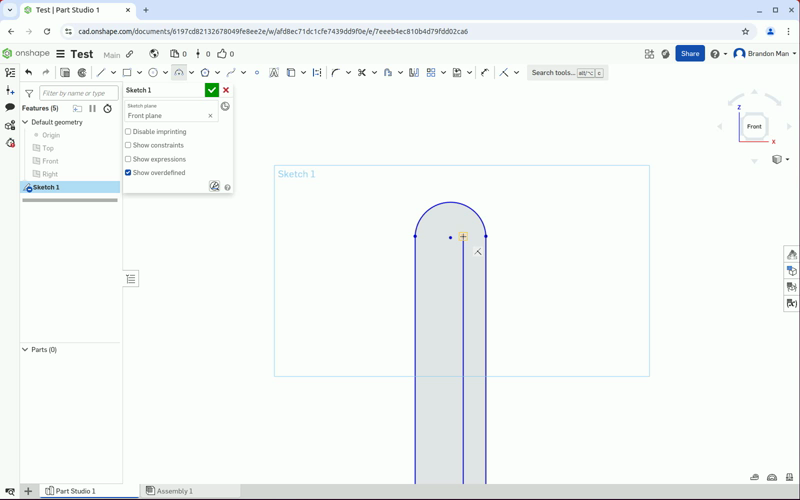
scroll(-6)
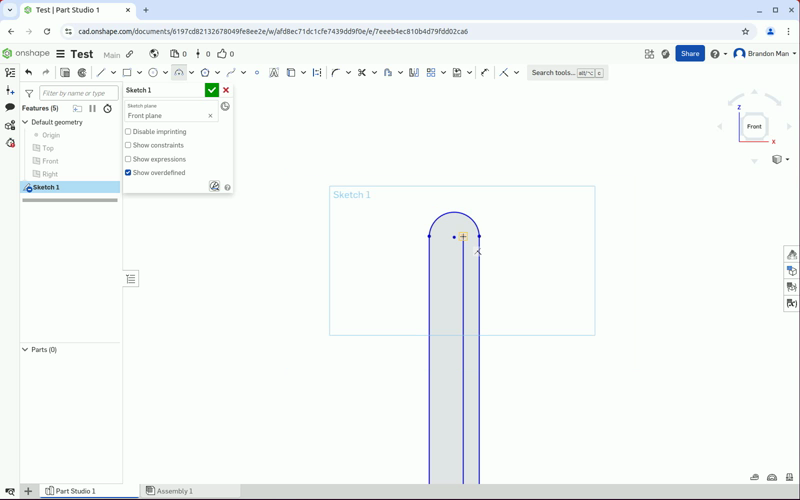
scroll(-6)
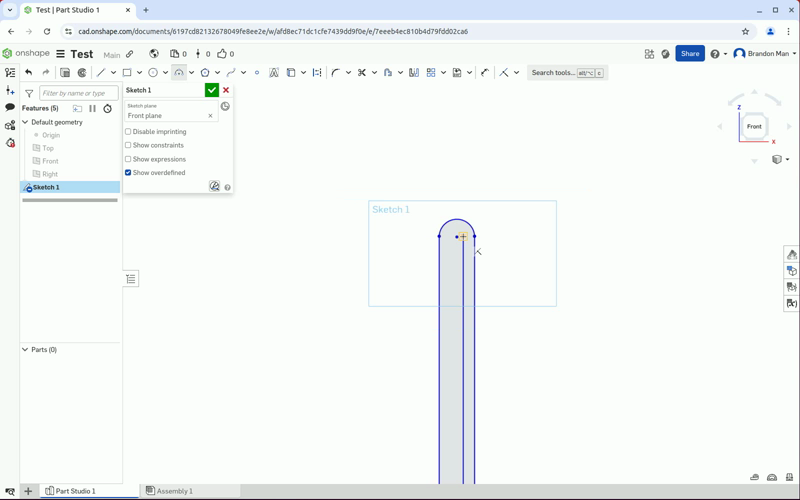
scroll(-6)
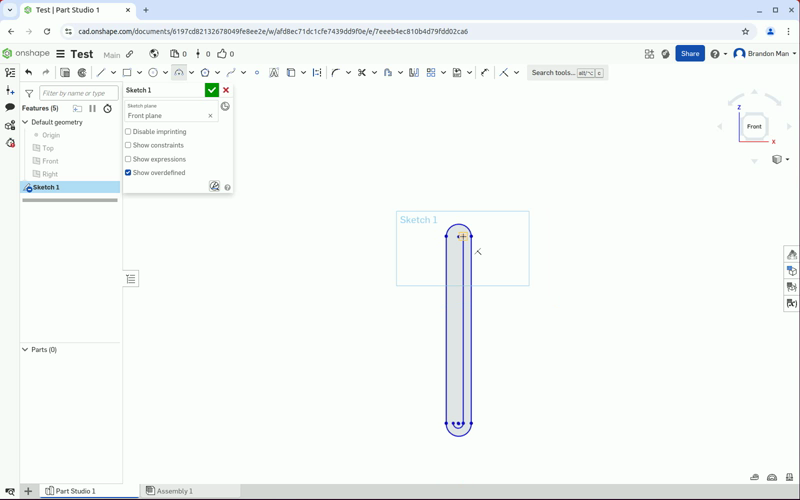
scroll(-6)
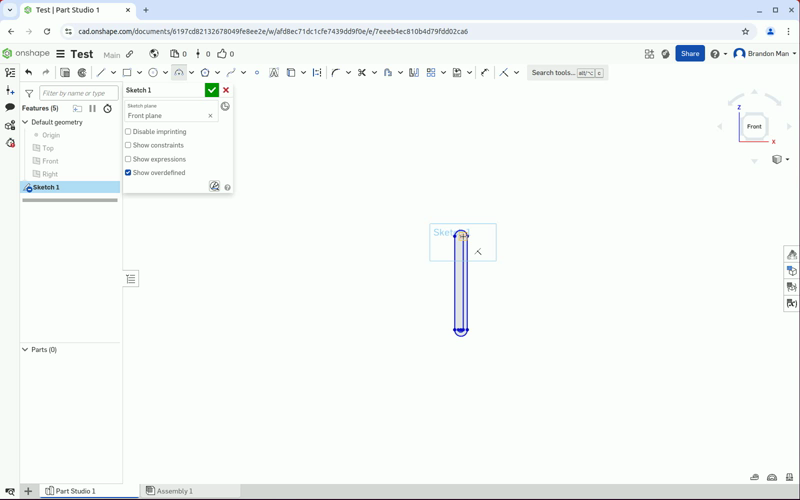
key_down(shift)
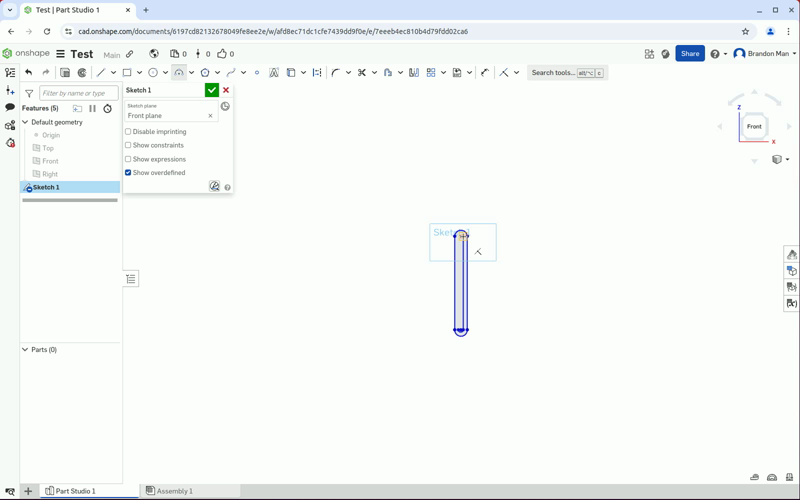
mouse_move(458, 236)
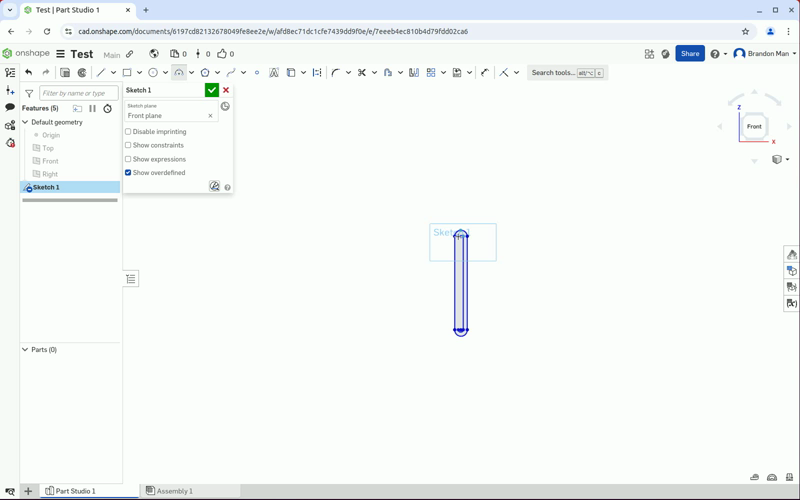
scroll(6)
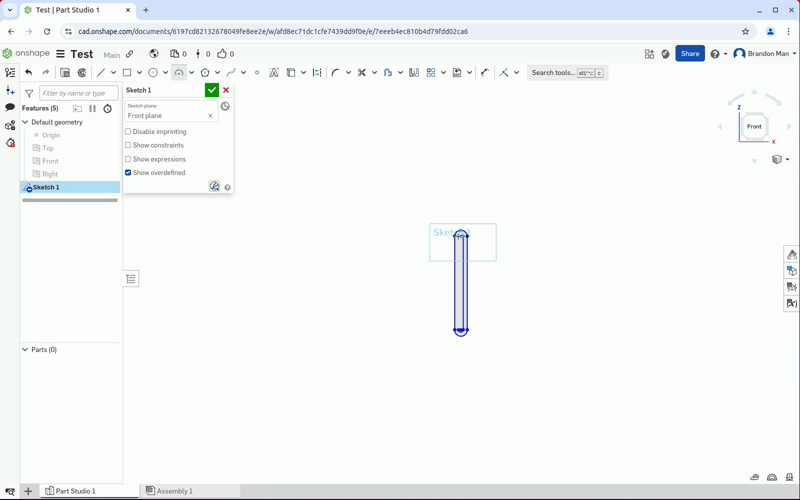
scroll(6)
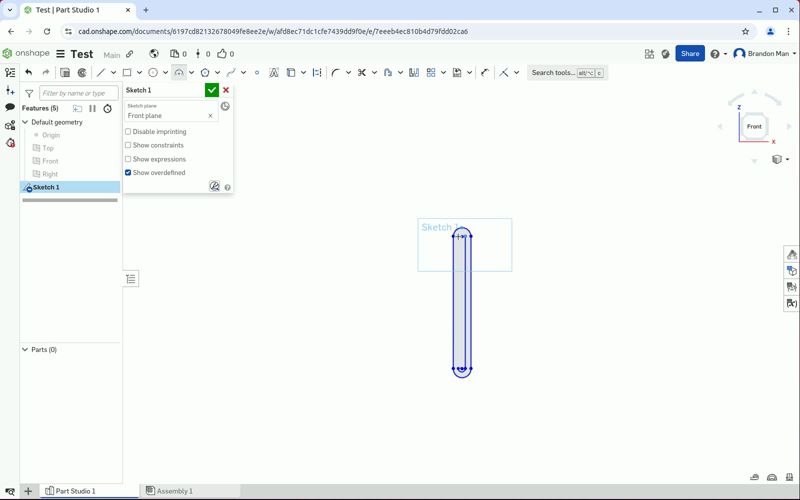
scroll(6)
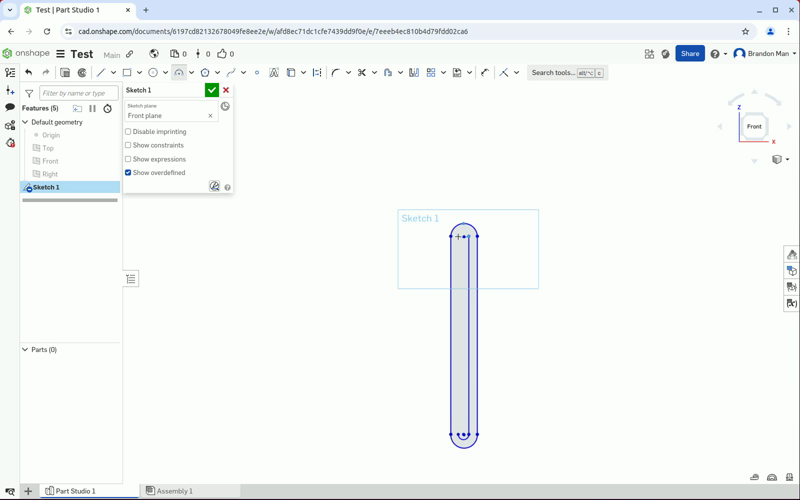
scroll(6)
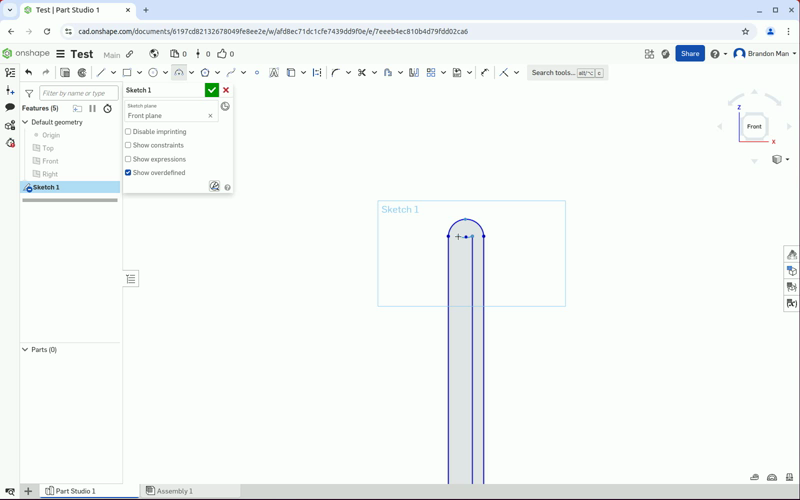
scroll(6)
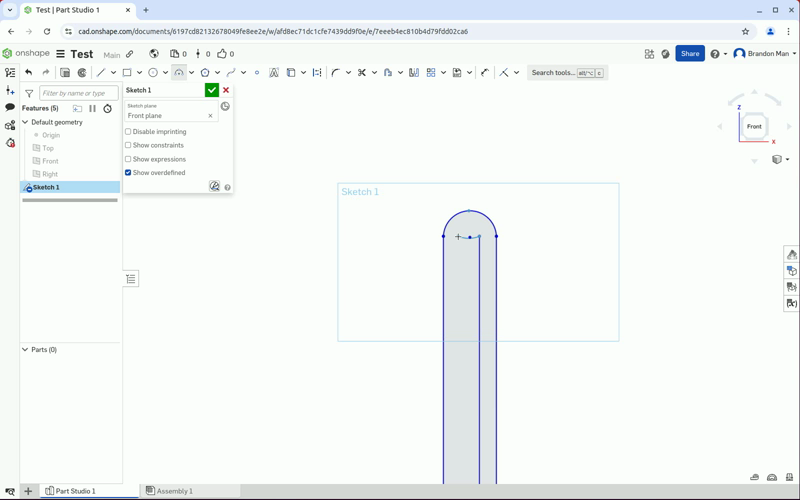
scroll(6)
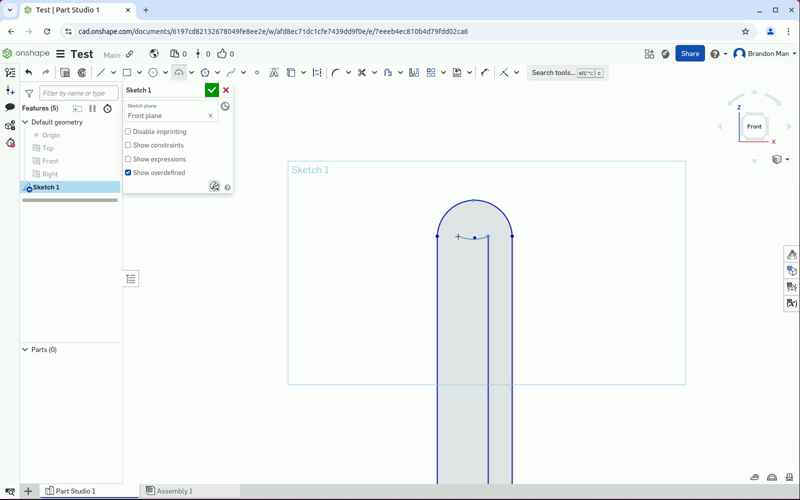
scroll(6)
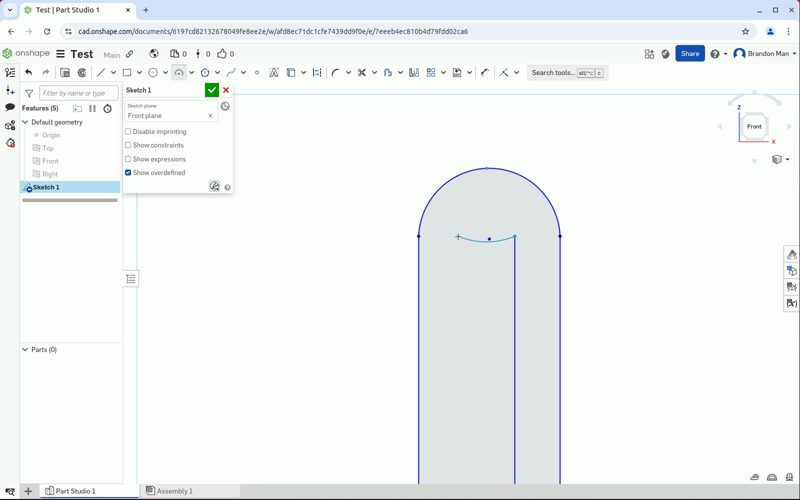
click(458, 236)
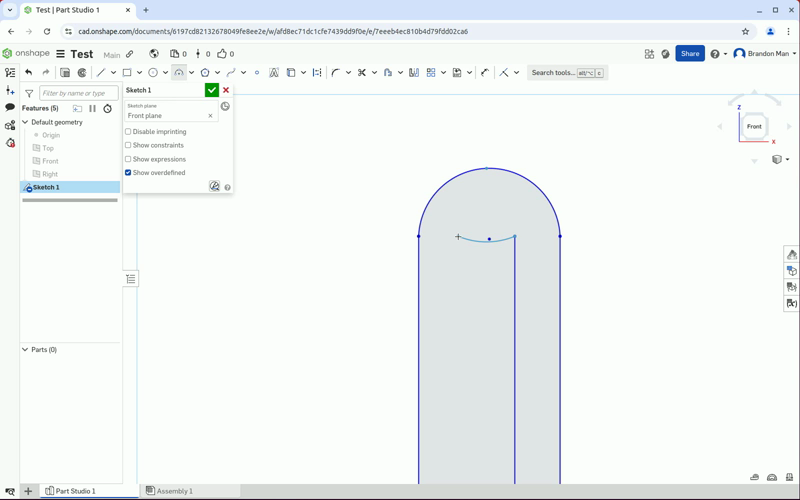
scroll(-6)
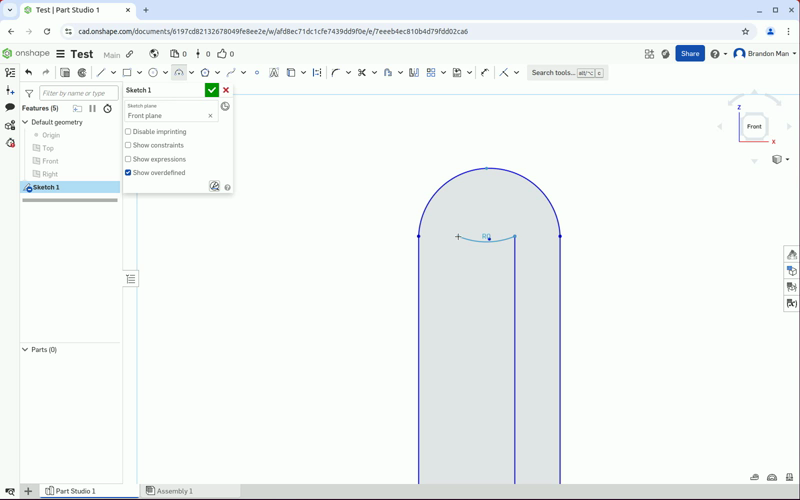
scroll(-6)
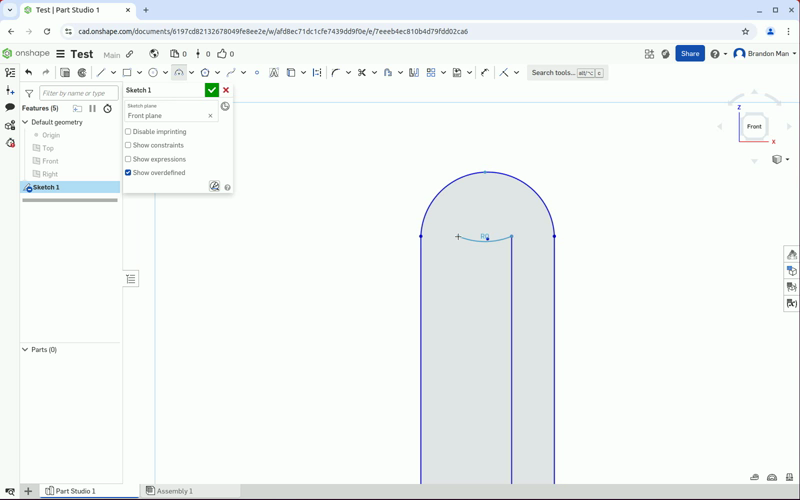
scroll(-6)
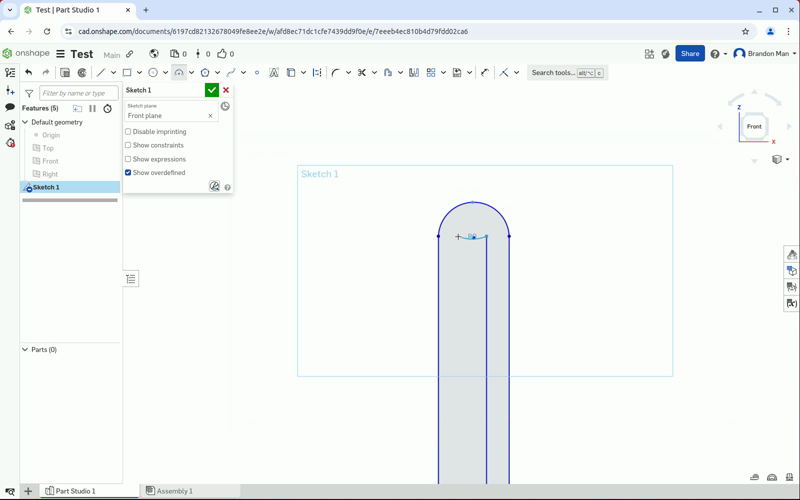
scroll(-6)
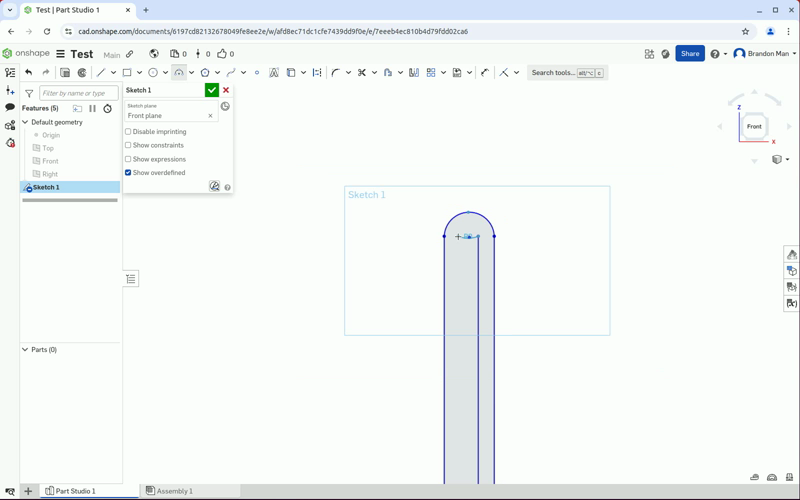
scroll(-6)
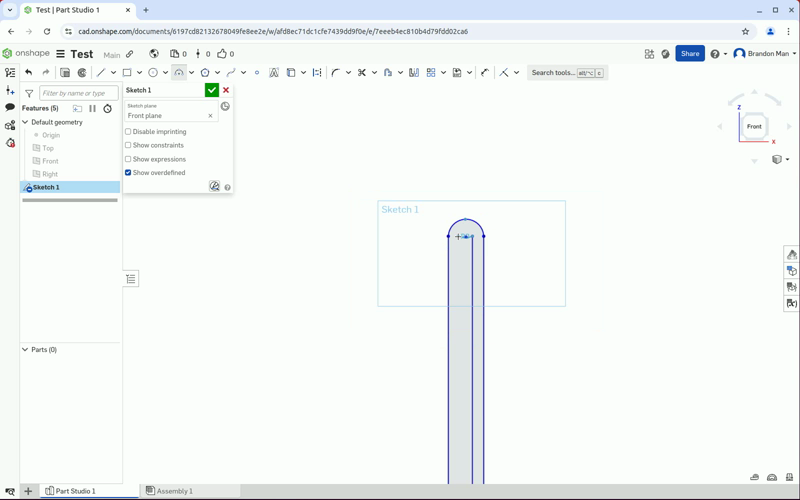
scroll(-6)
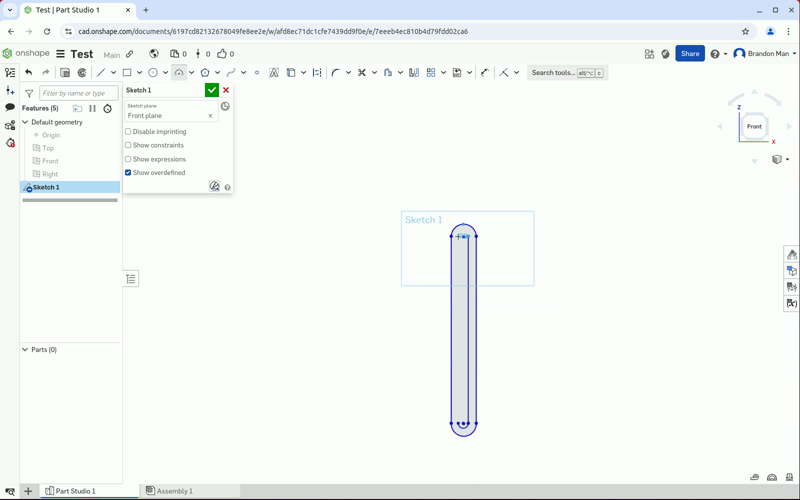
scroll(-6)
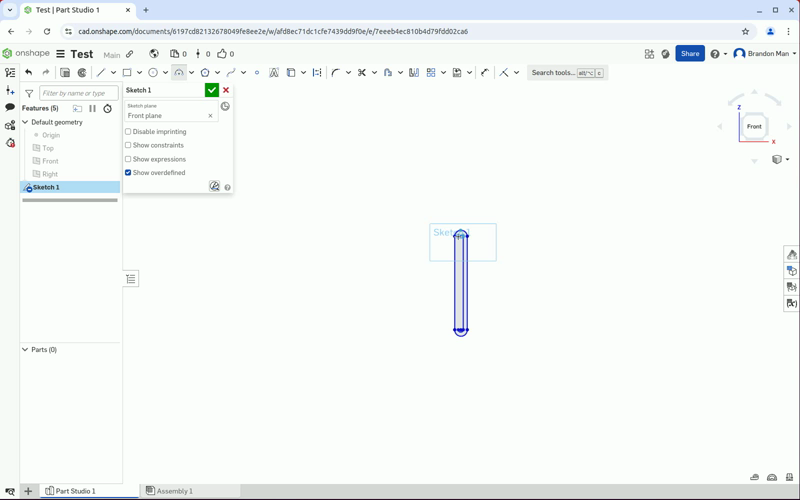
mouse_move(460, 233)
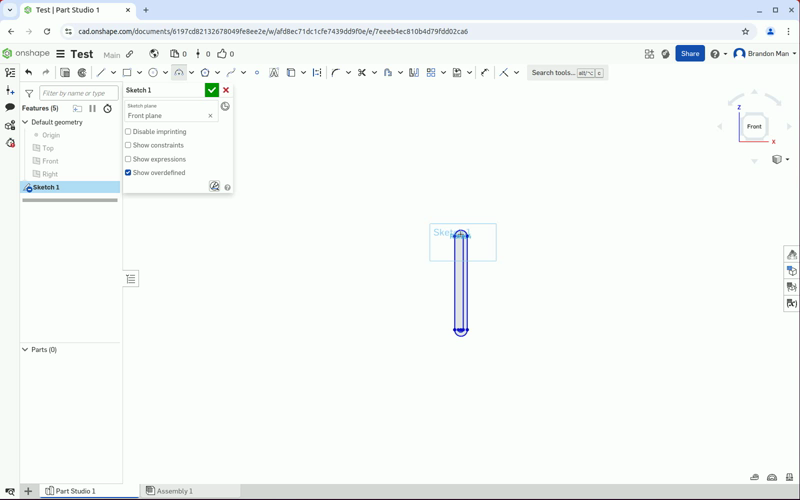
scroll(6)
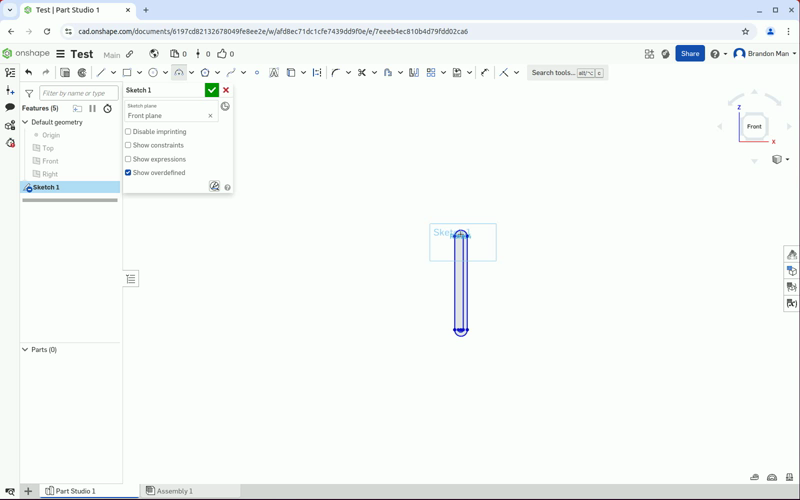
scroll(6)
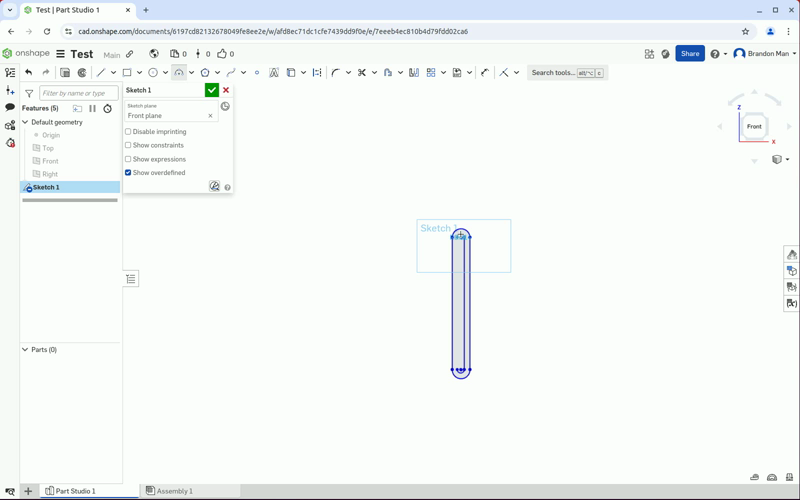
scroll(6)
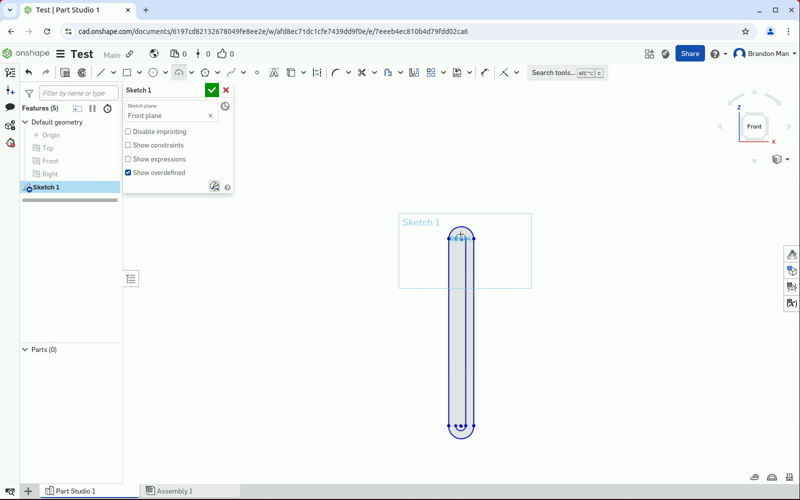
scroll(6)
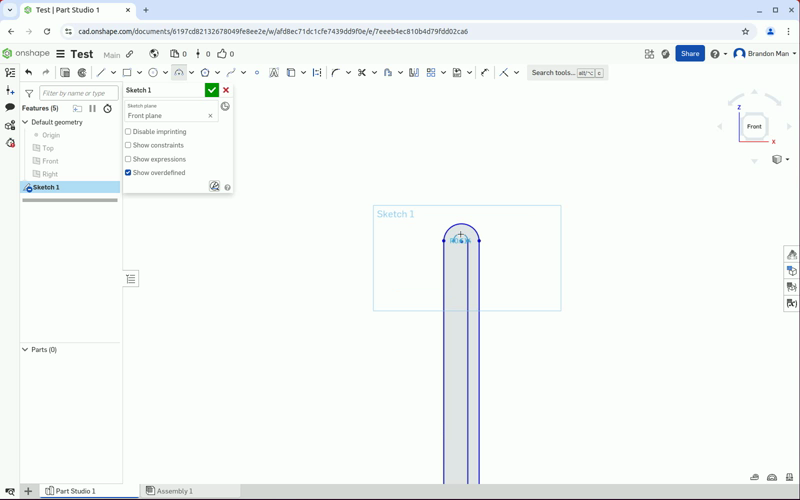
scroll(6)
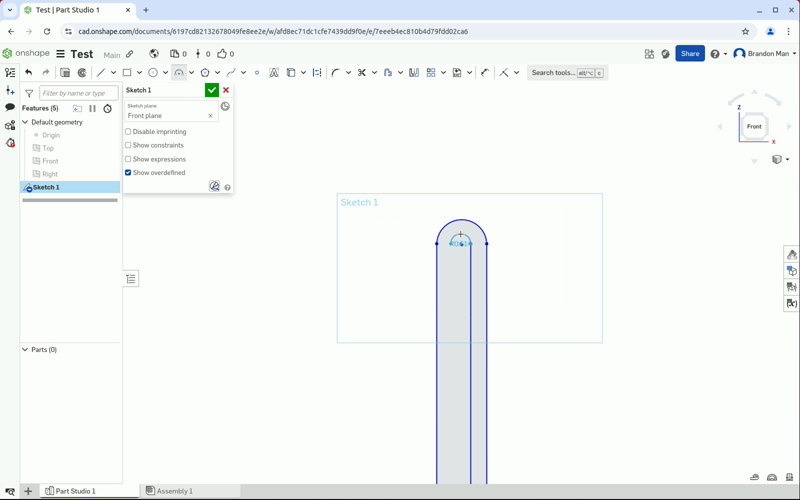
scroll(6)
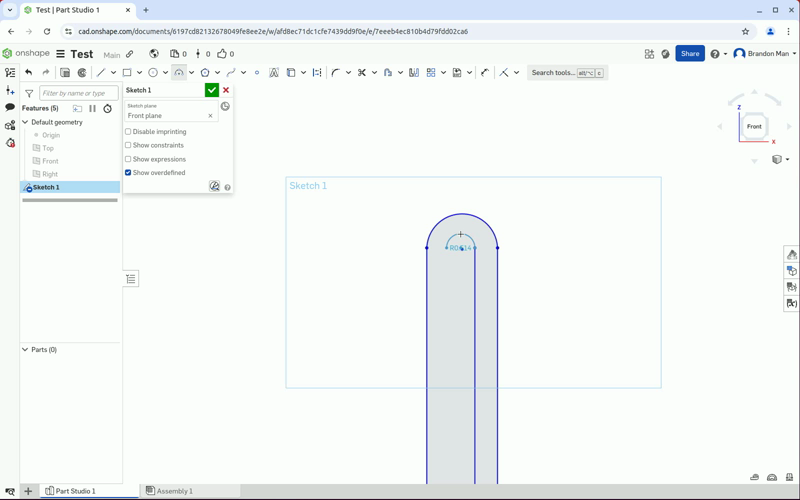
scroll(6)
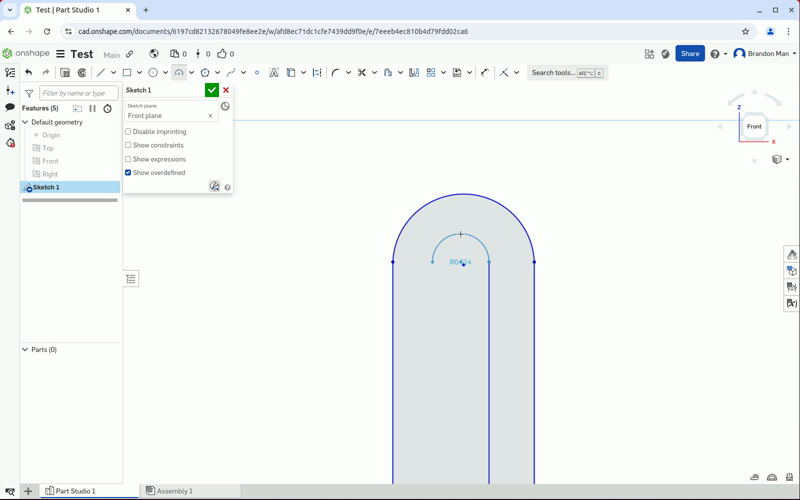
click(460, 233)
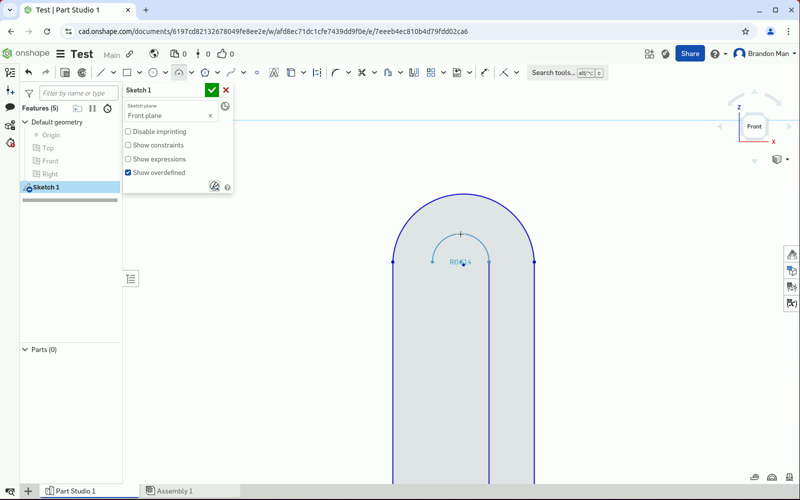
scroll(-6)
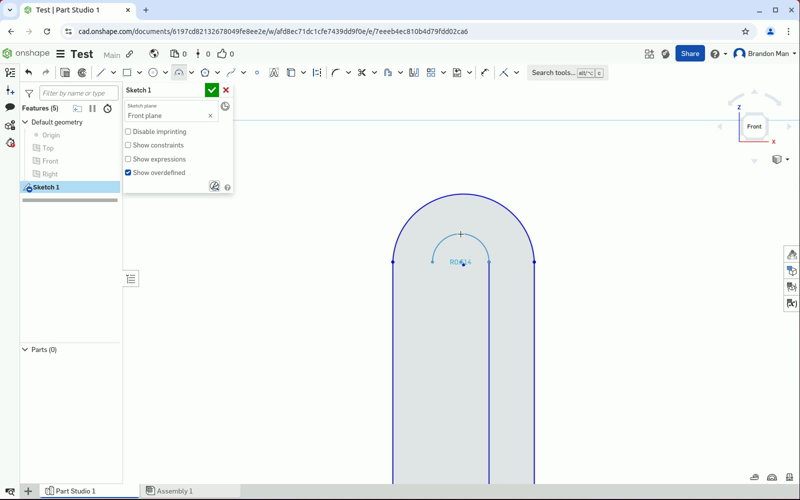
scroll(-6)
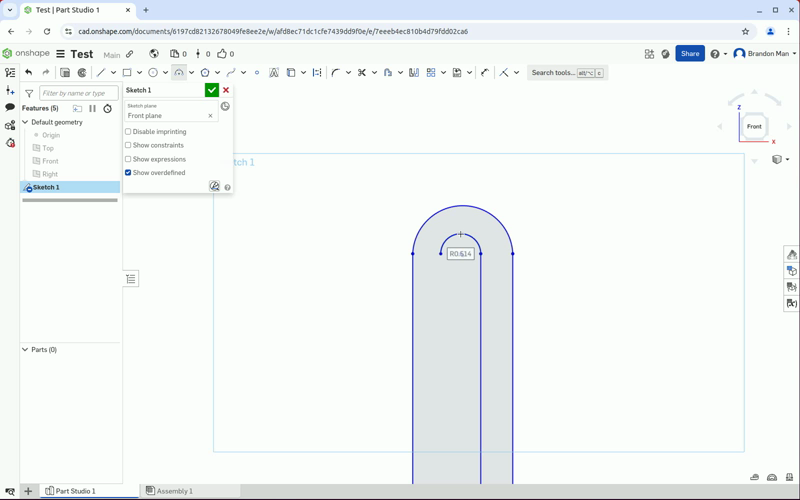
scroll(-6)
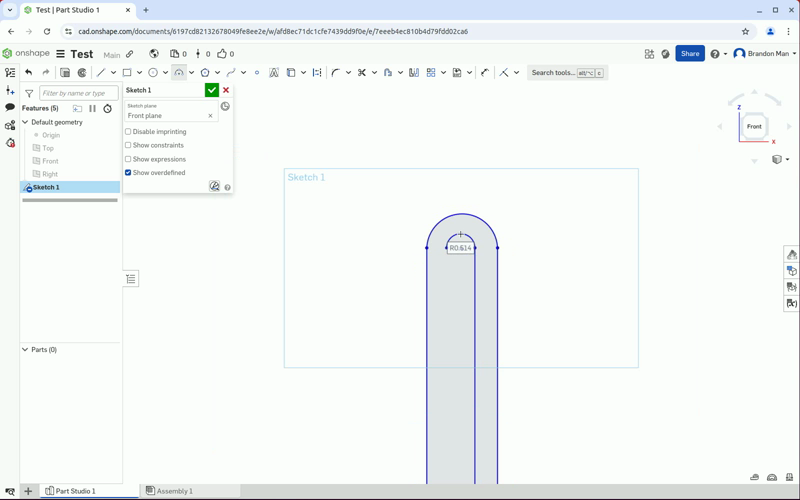
scroll(-6)
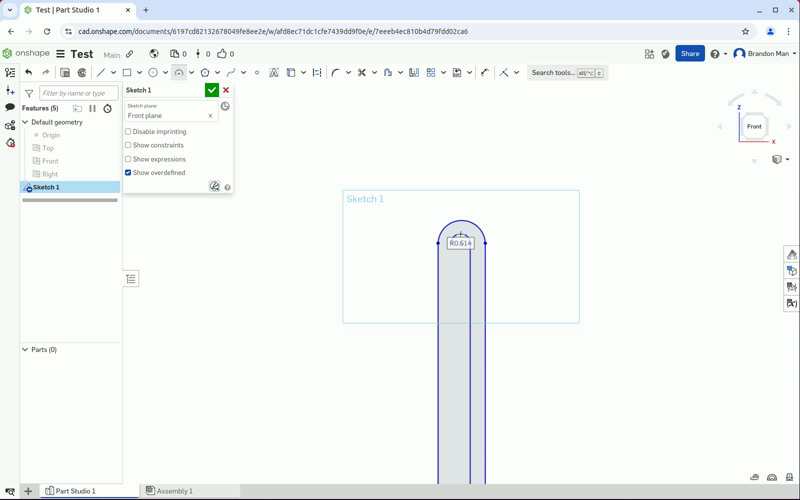
scroll(-6)
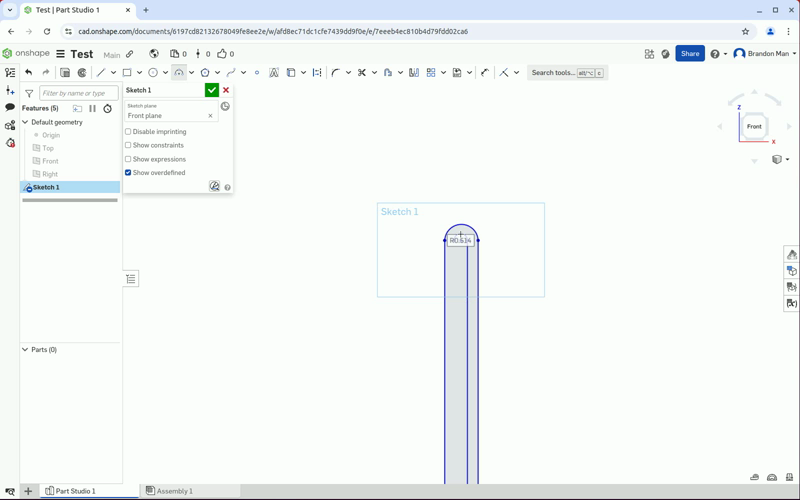
scroll(-6)
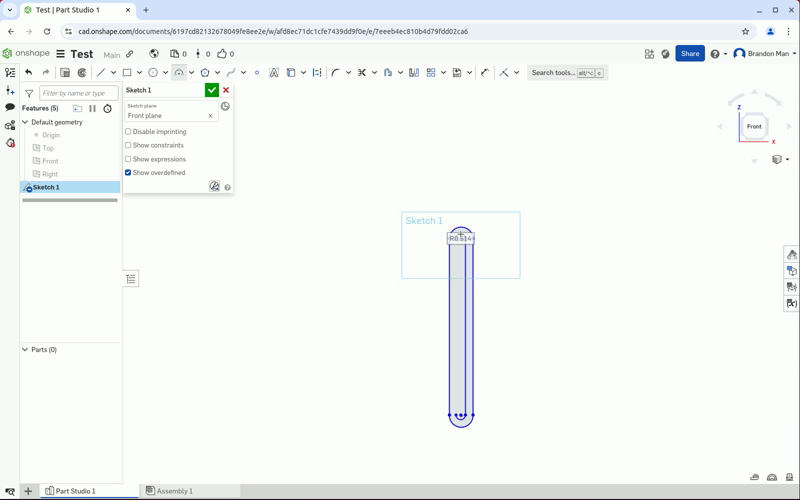
scroll(-6)
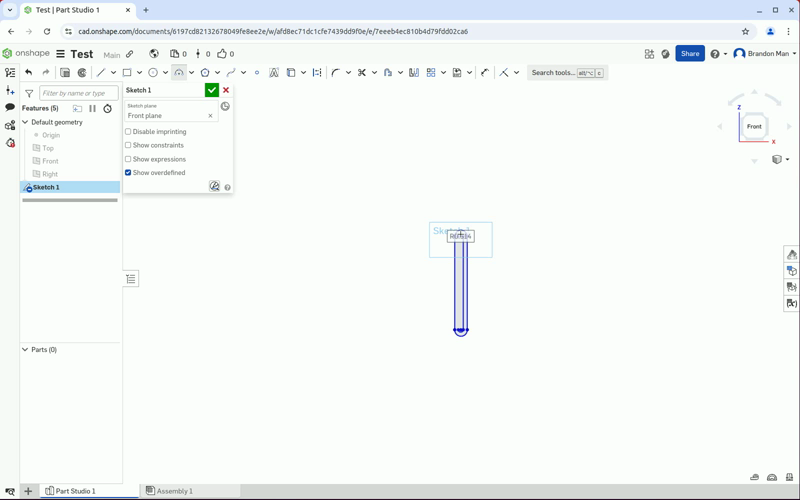
key_up(shift)
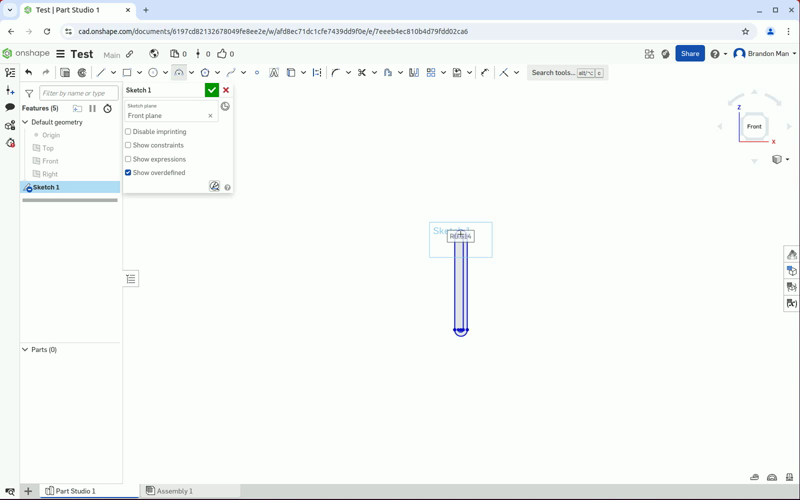
key(esc)
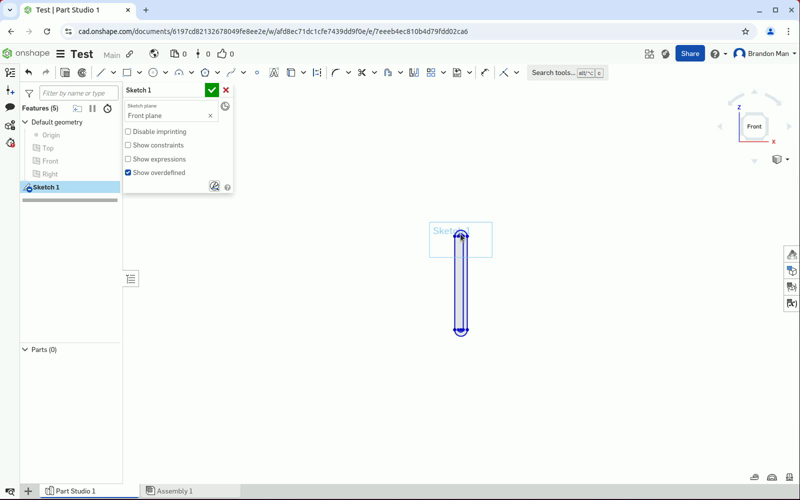
key(l)
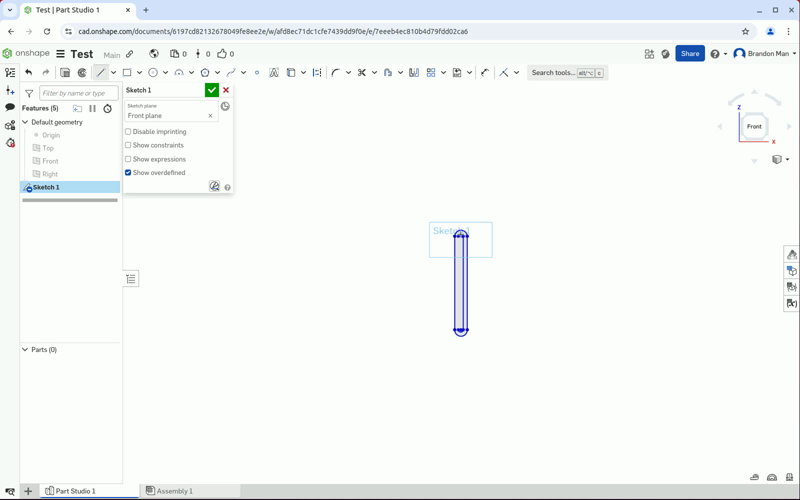
mouse_move(458, 236)
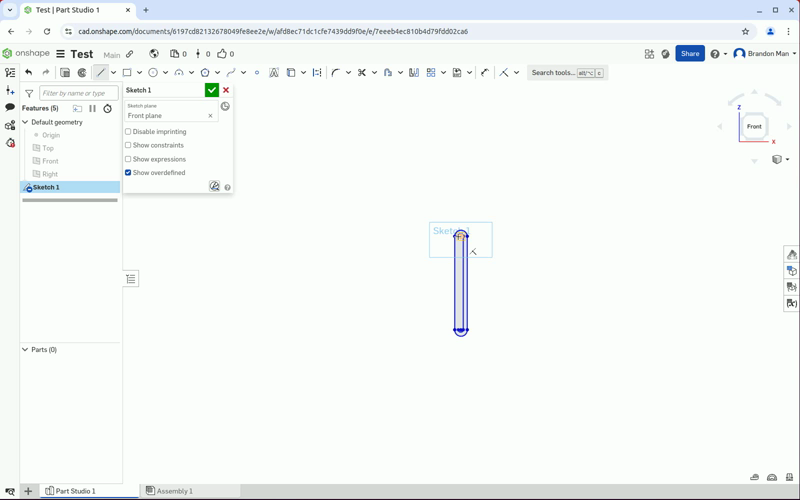
scroll(6)
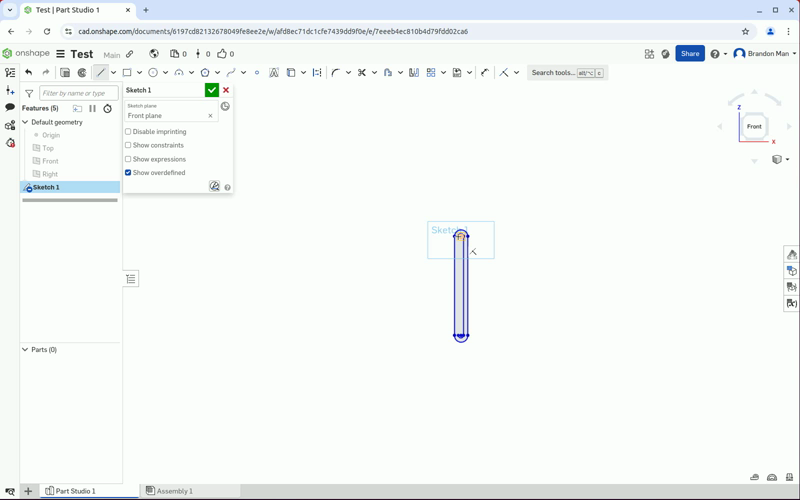
scroll(6)
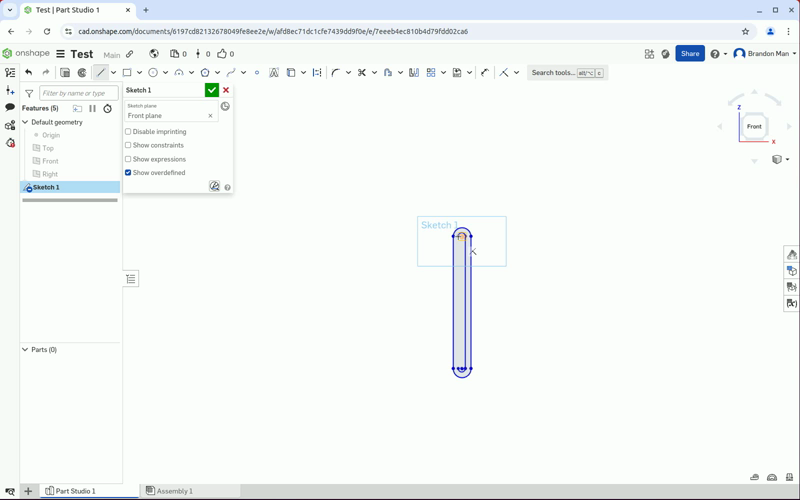
scroll(6)
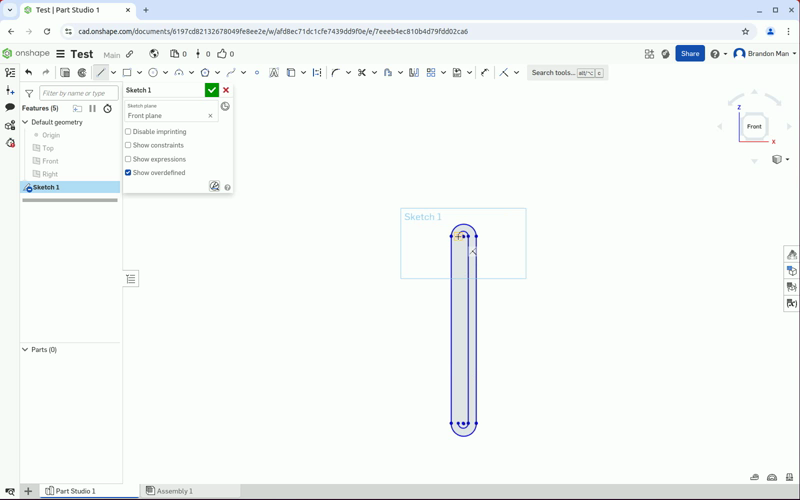
scroll(6)
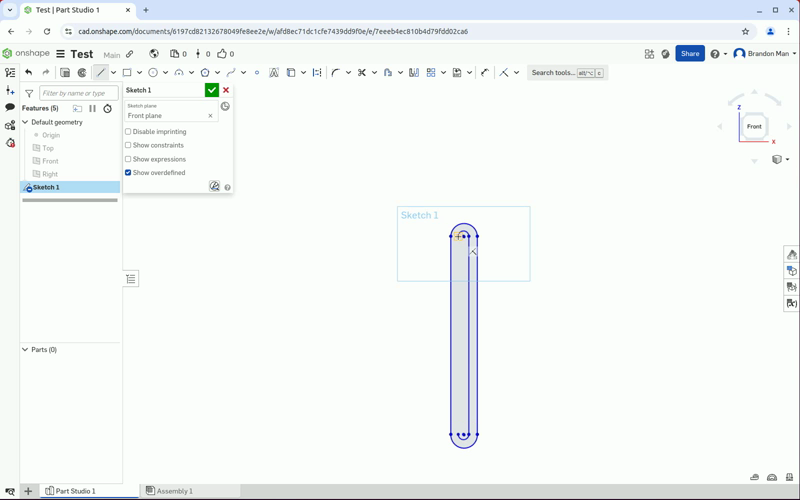
scroll(6)
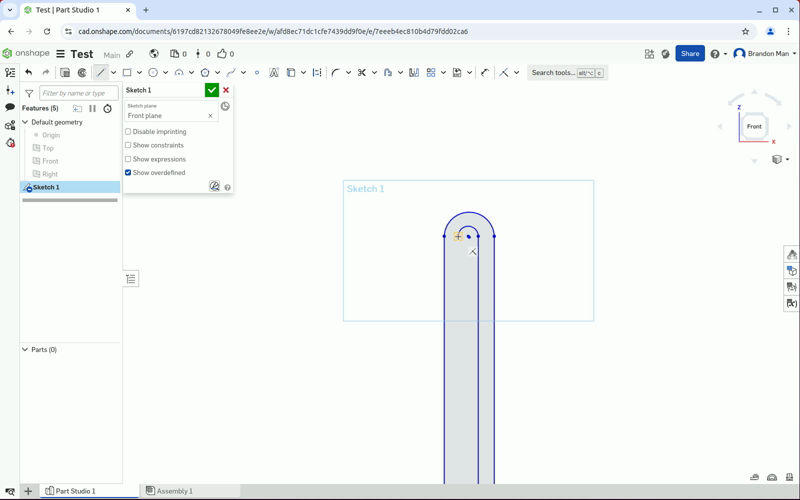
scroll(6)
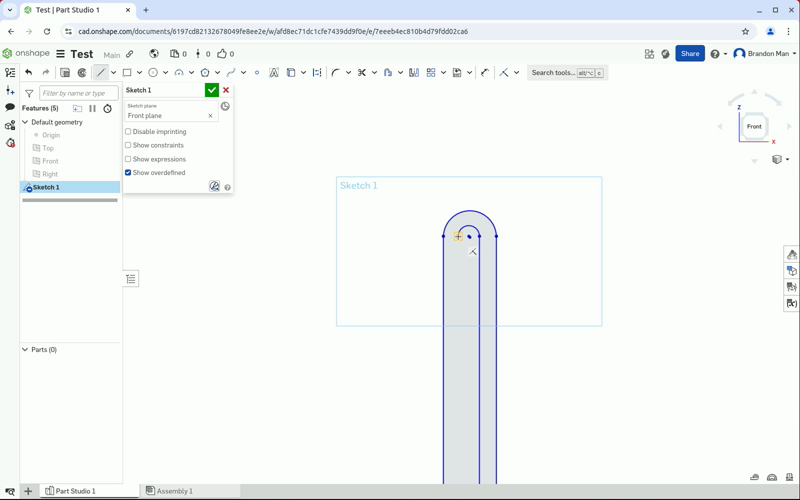
scroll(6)
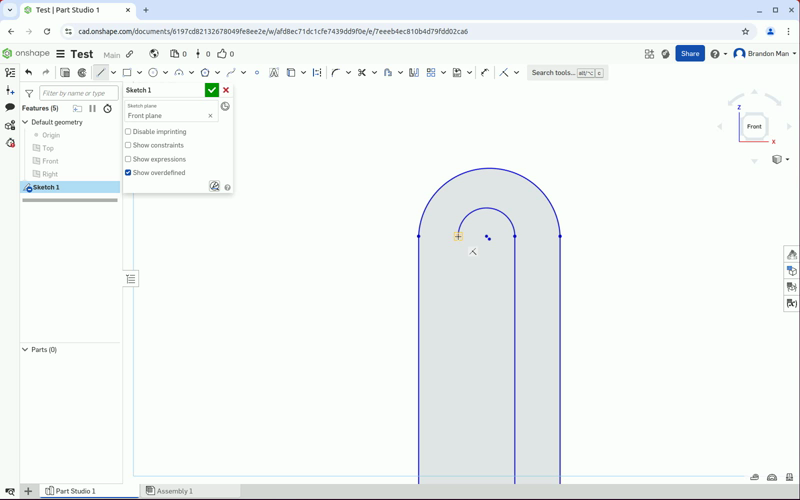
click(458, 236)
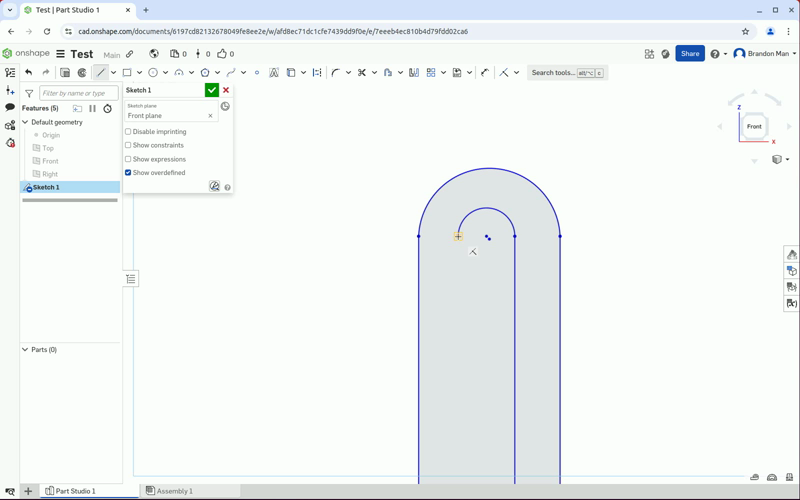
scroll(-6)
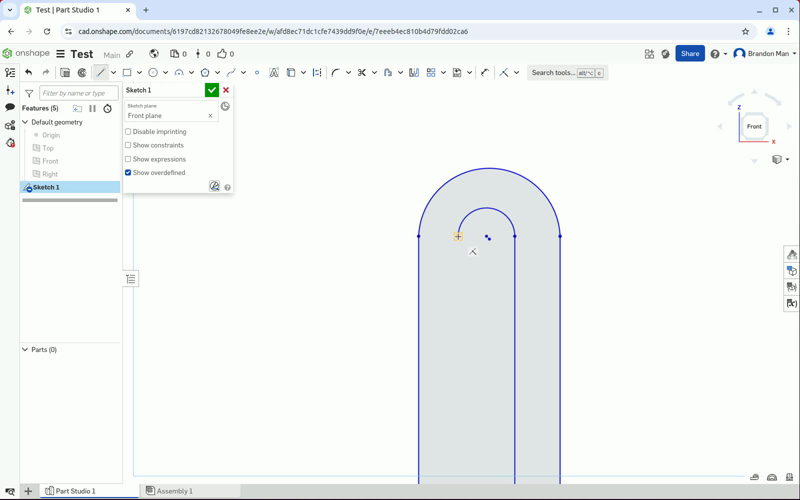
scroll(-6)
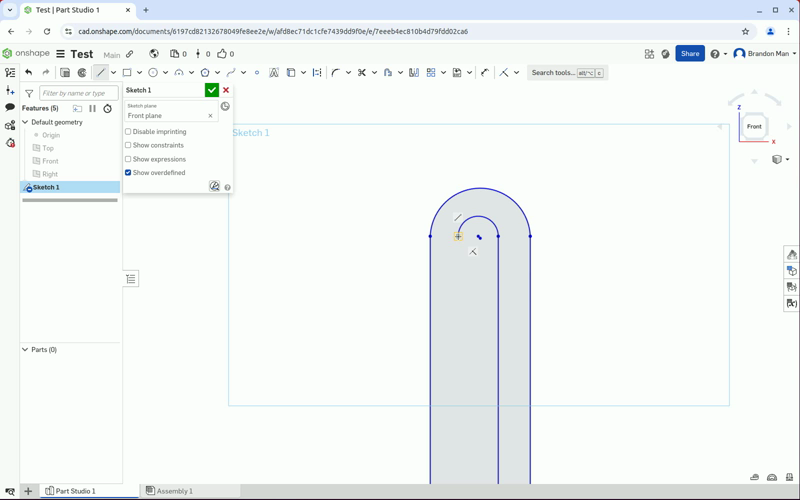
scroll(-6)
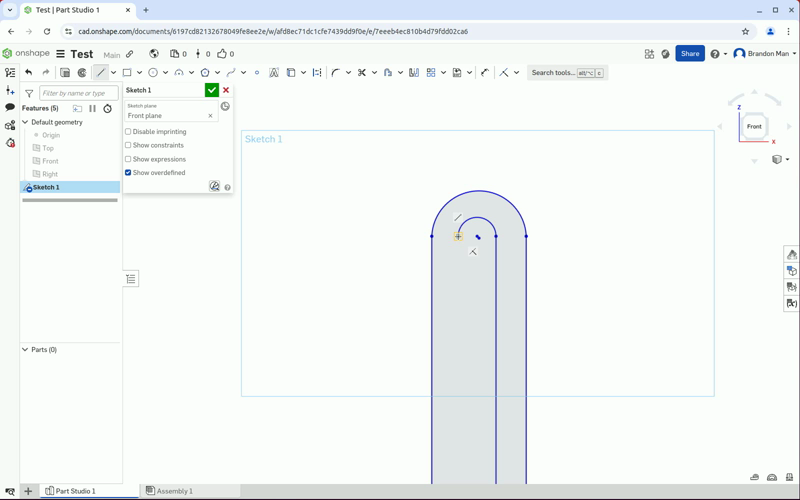
scroll(-6)
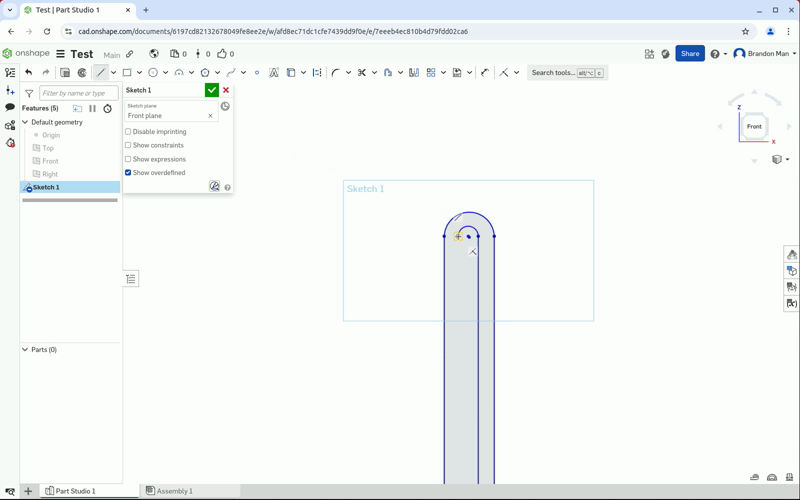
scroll(-6)
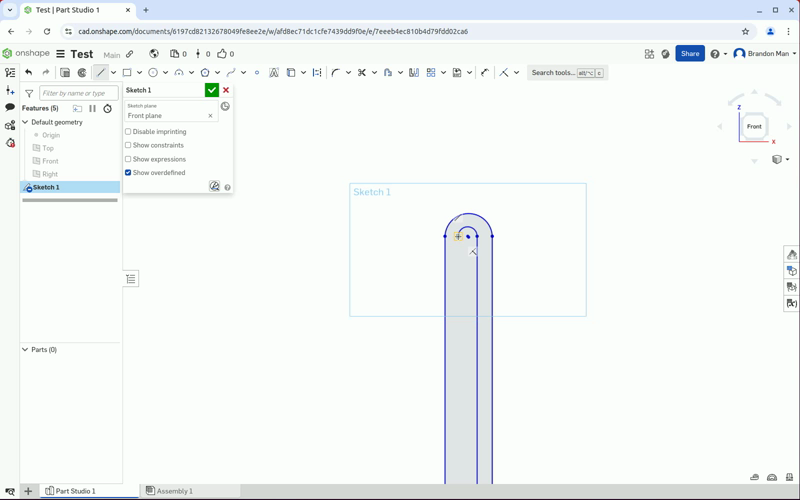
scroll(-6)
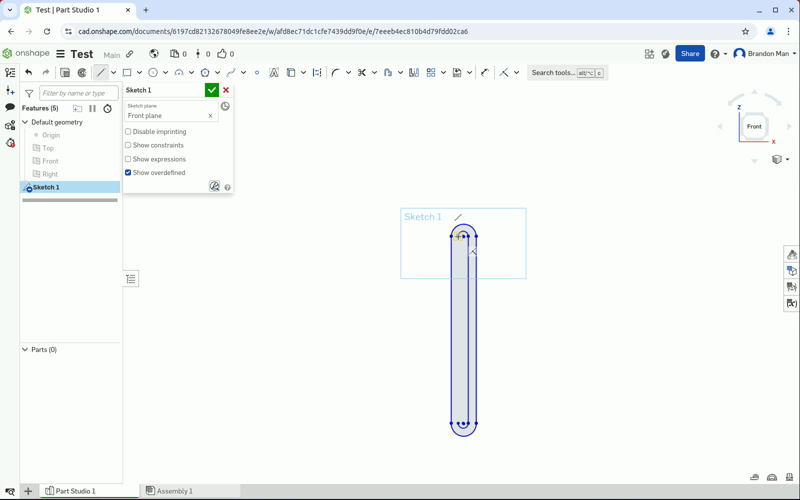
scroll(-6)
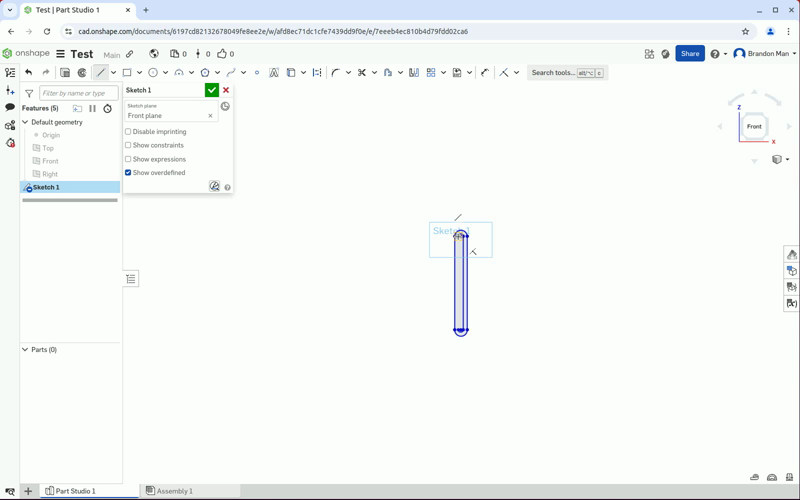
key_down(shift)
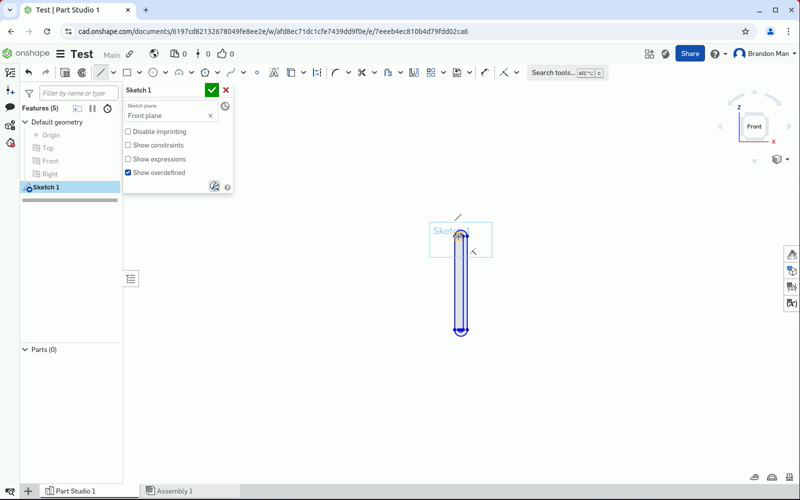
mouse_move(458, 329)
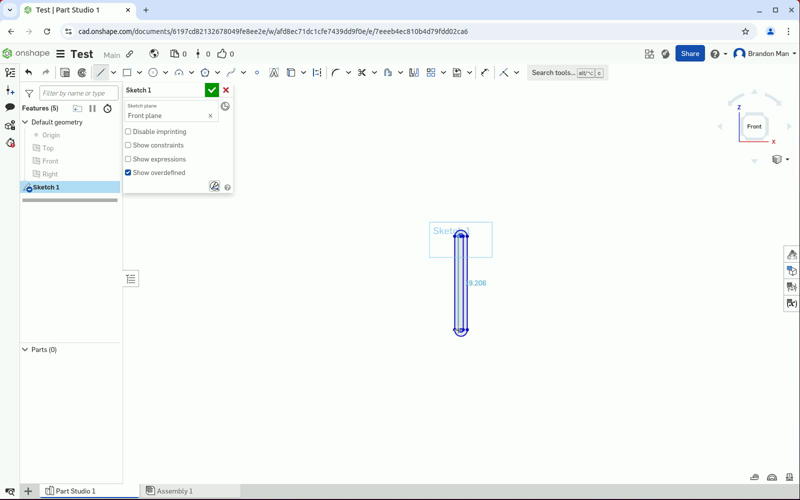
scroll(6)
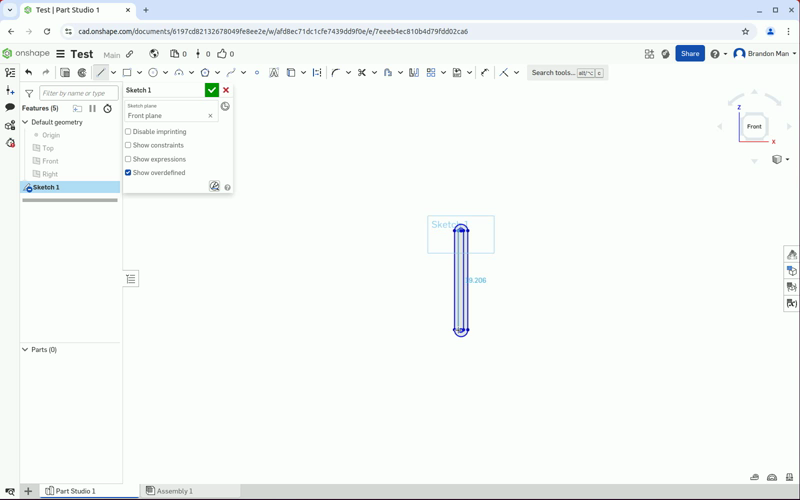
scroll(6)
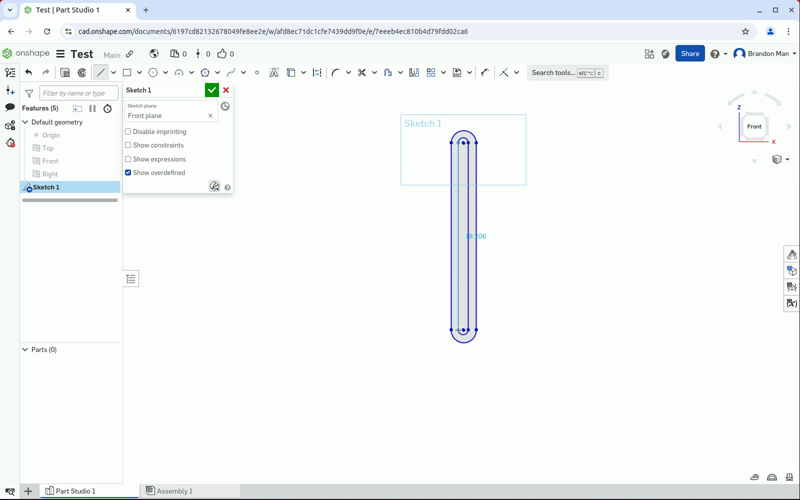
scroll(6)
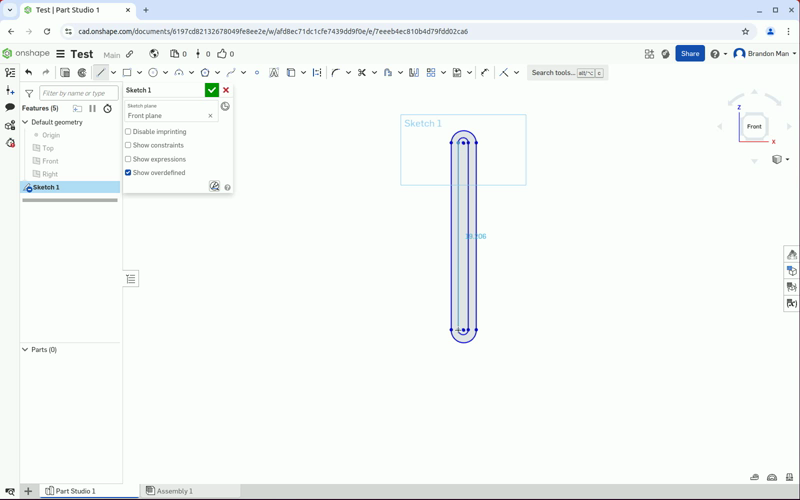
scroll(6)
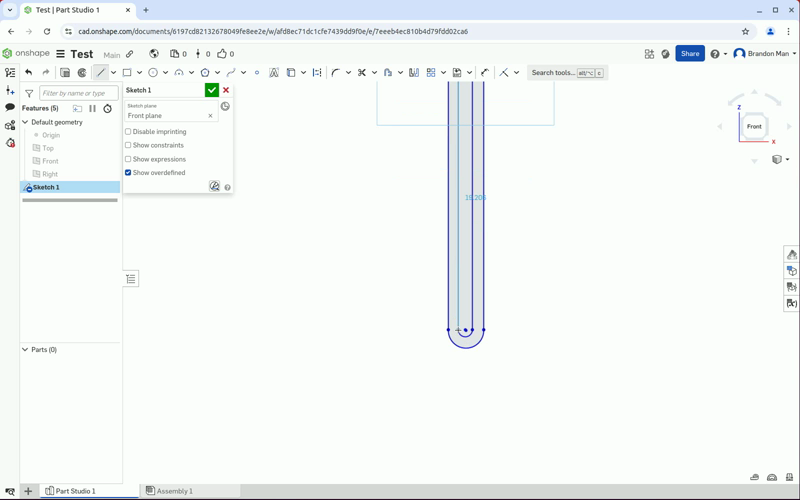
scroll(6)
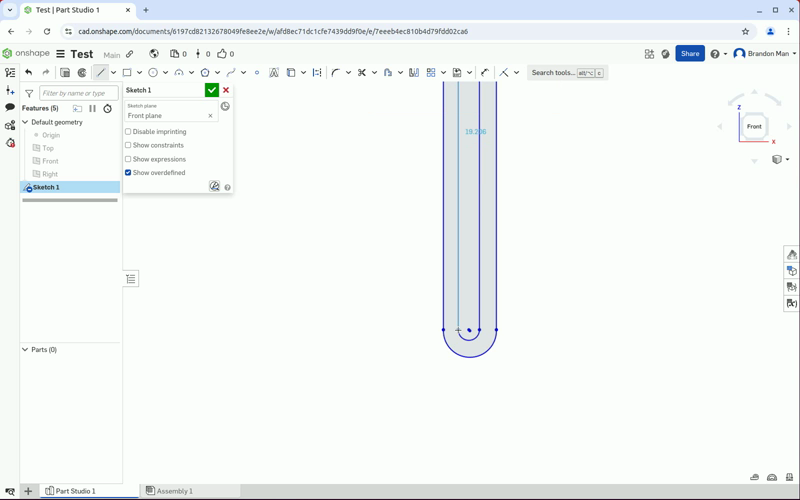
scroll(6)
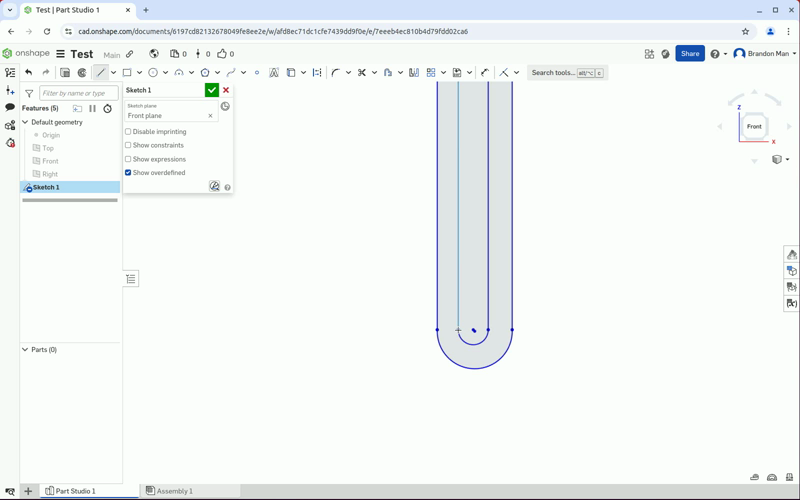
scroll(6)
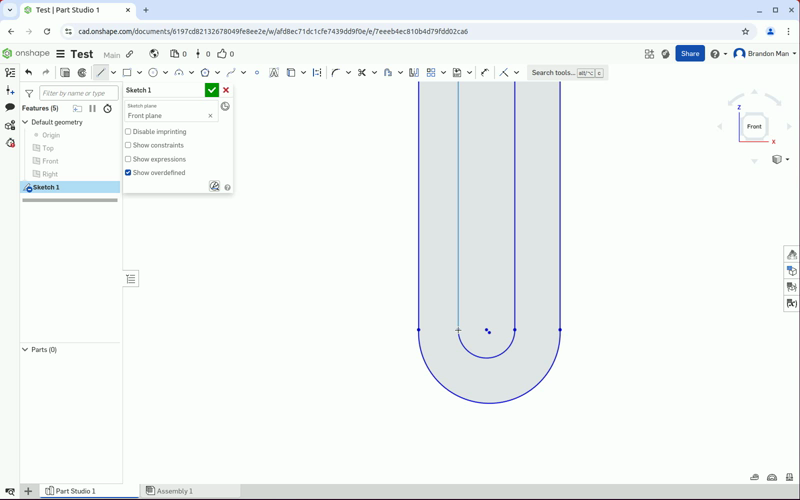
key_up(shift)
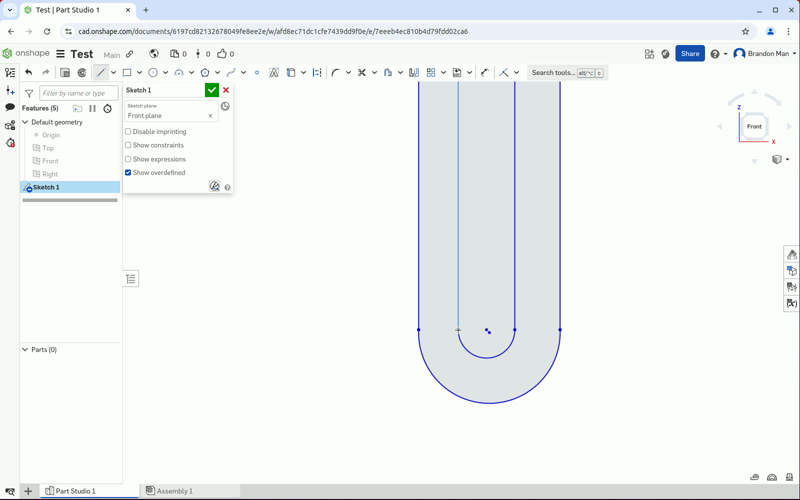
click(458, 329)
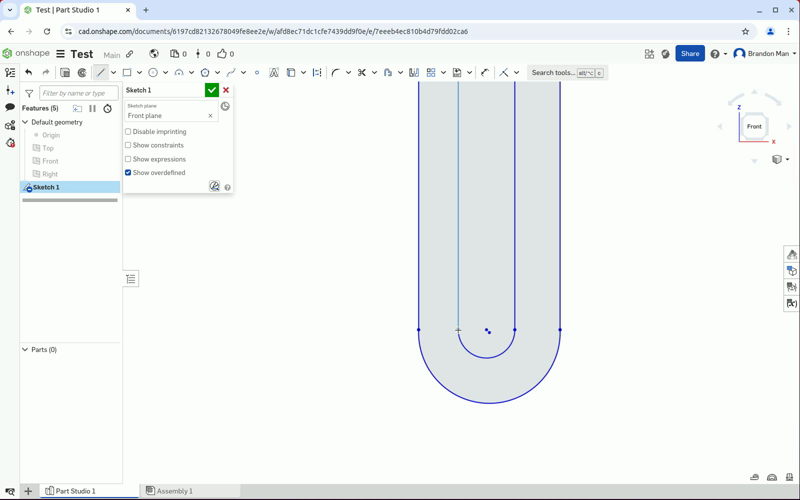
scroll(-6)
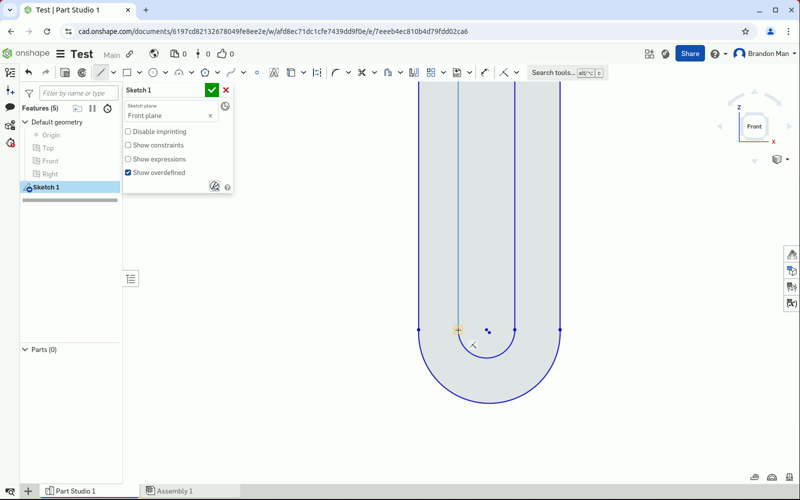
scroll(-6)
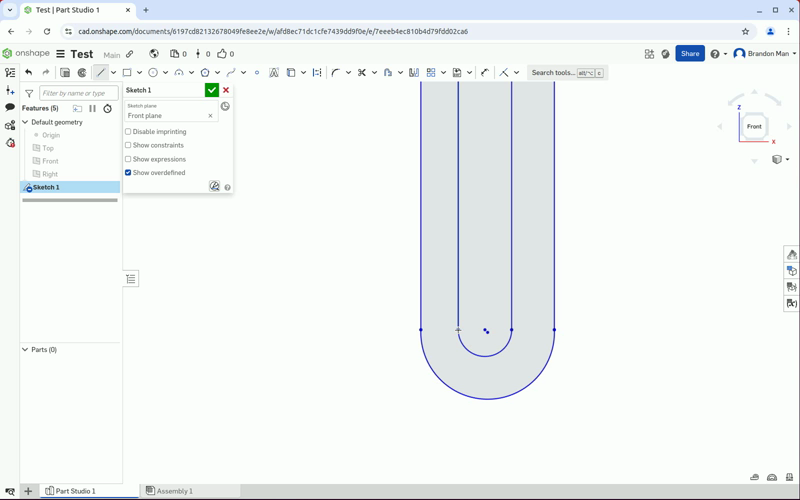
scroll(-6)
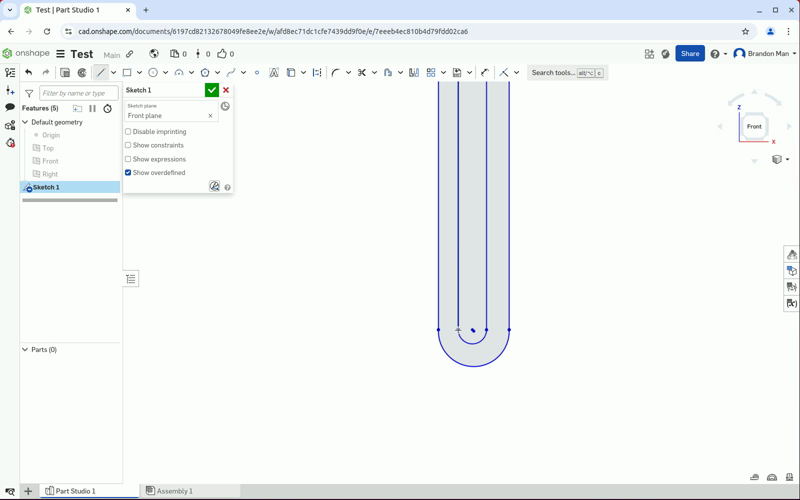
scroll(-6)
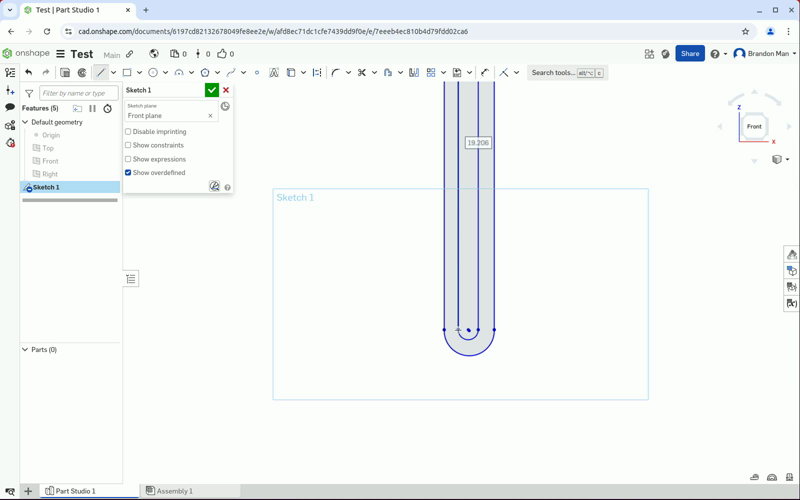
scroll(-6)
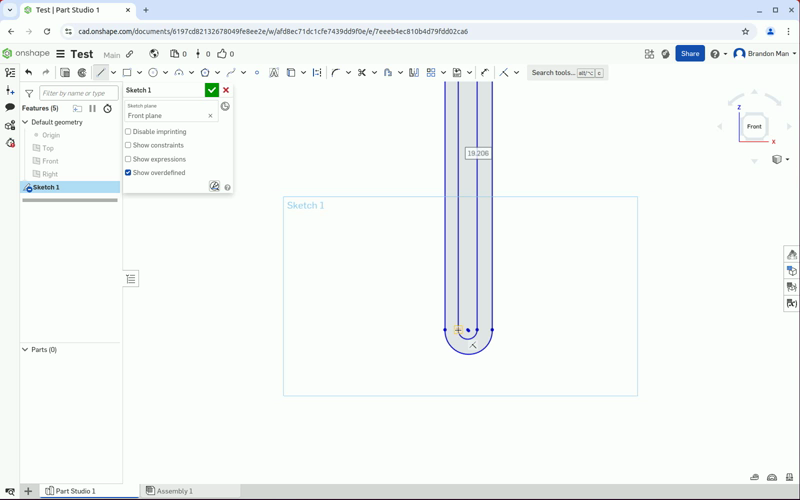
scroll(-6)
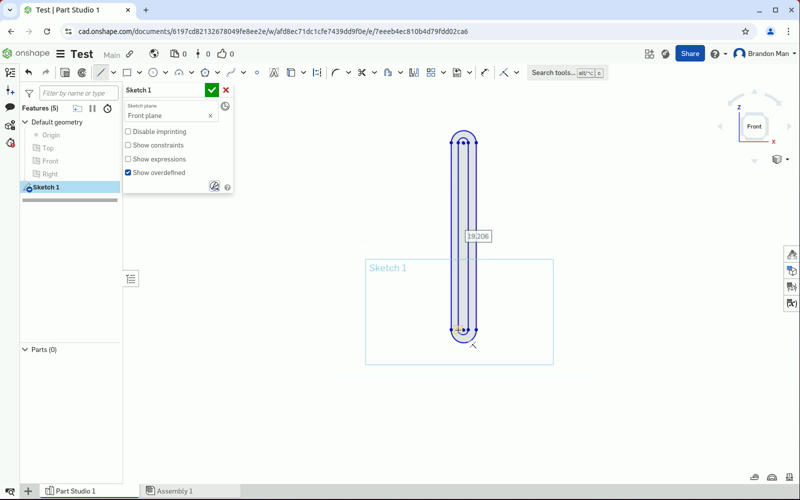
scroll(-6)
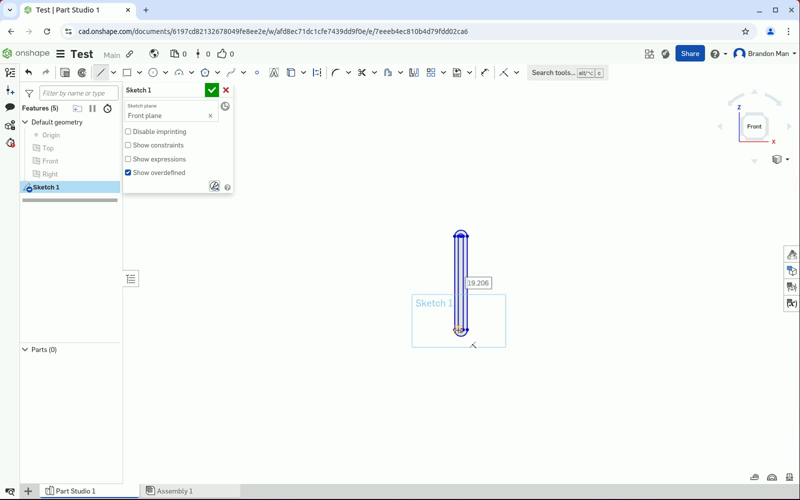
key(esc)
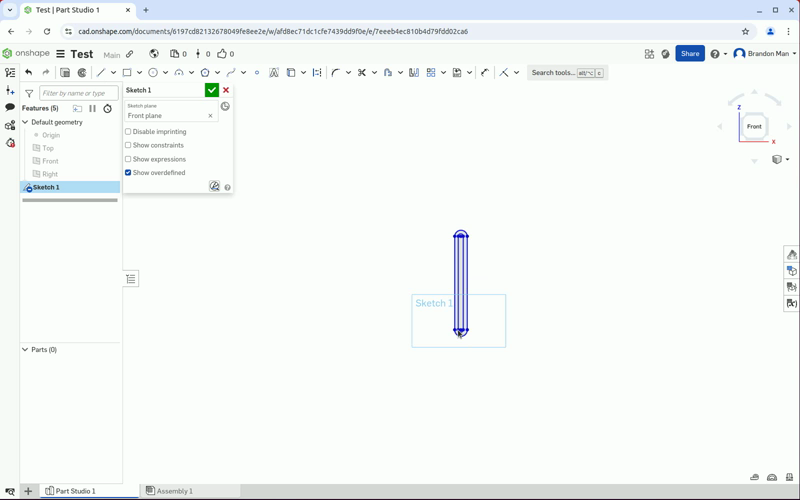
mouse_move(464, 320)
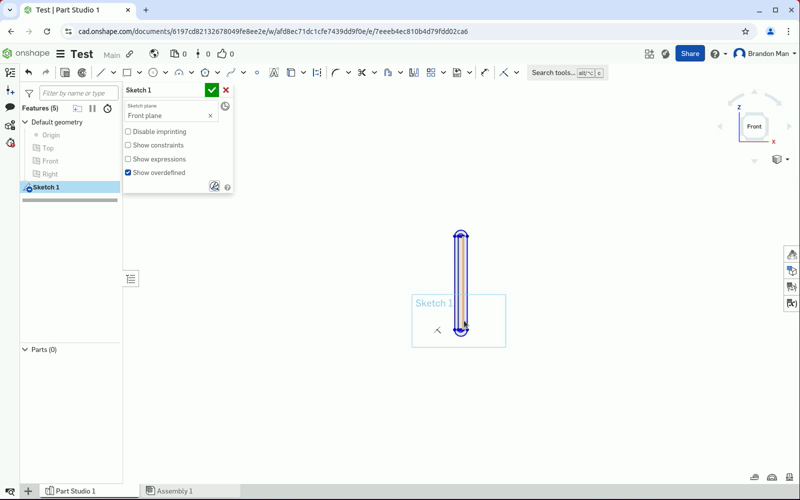
scroll(6)
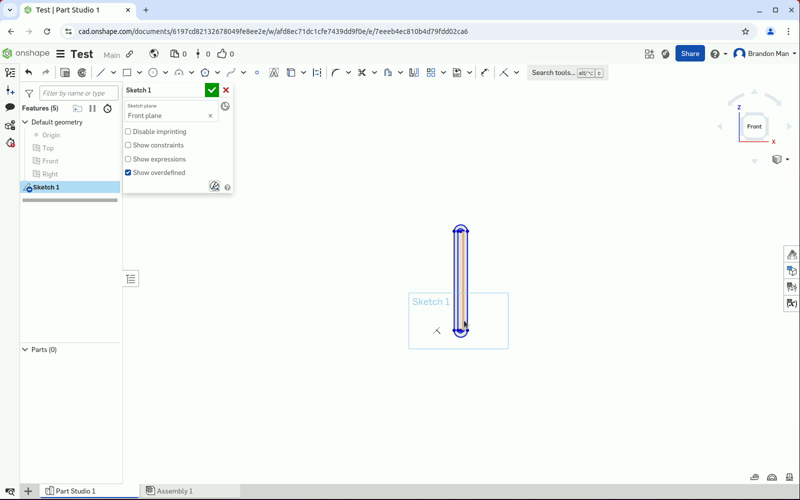
scroll(6)
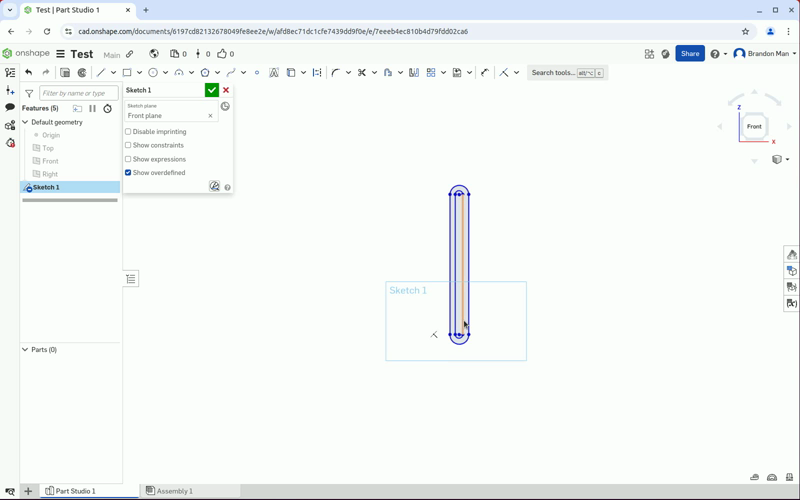
scroll(6)
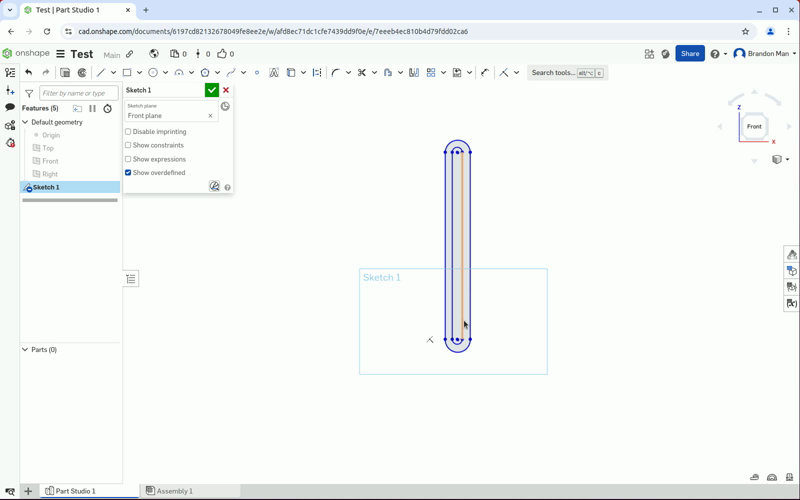
scroll(6)
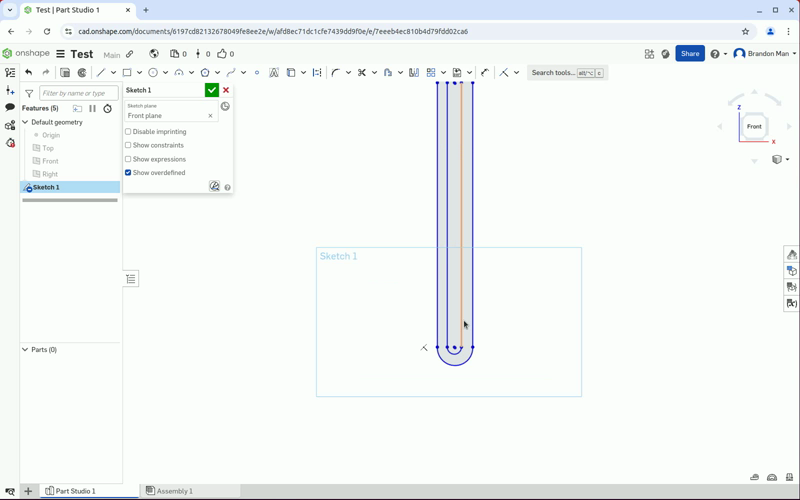
scroll(6)
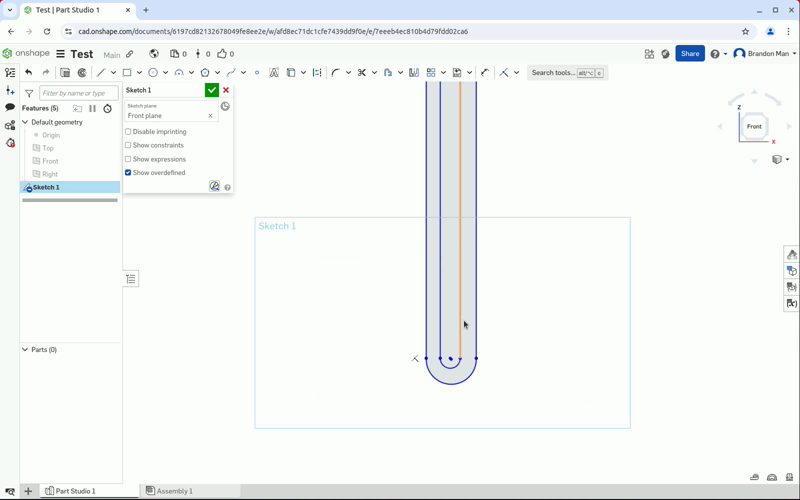
scroll(6)
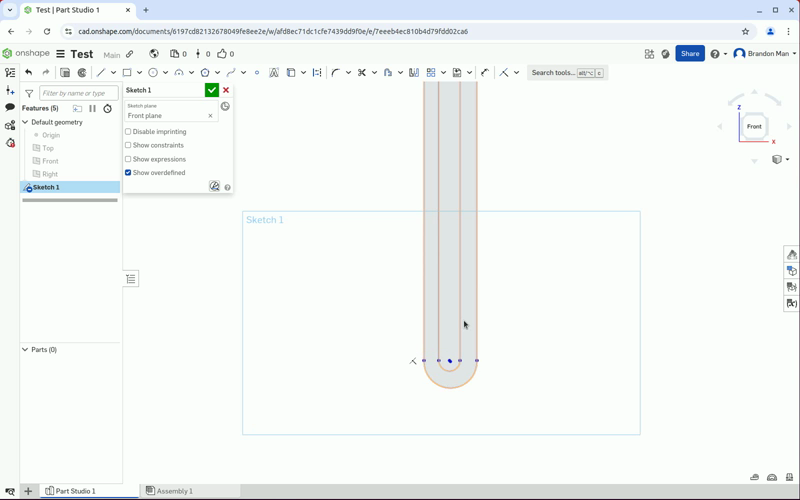
scroll(6)
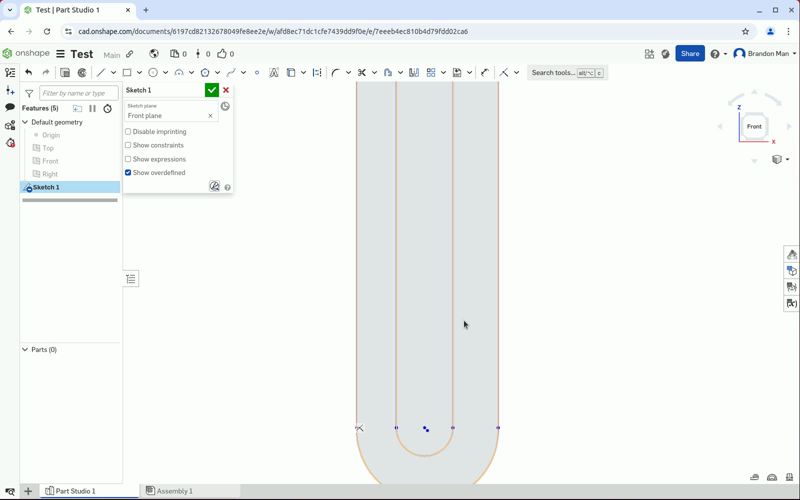
click(464, 320)
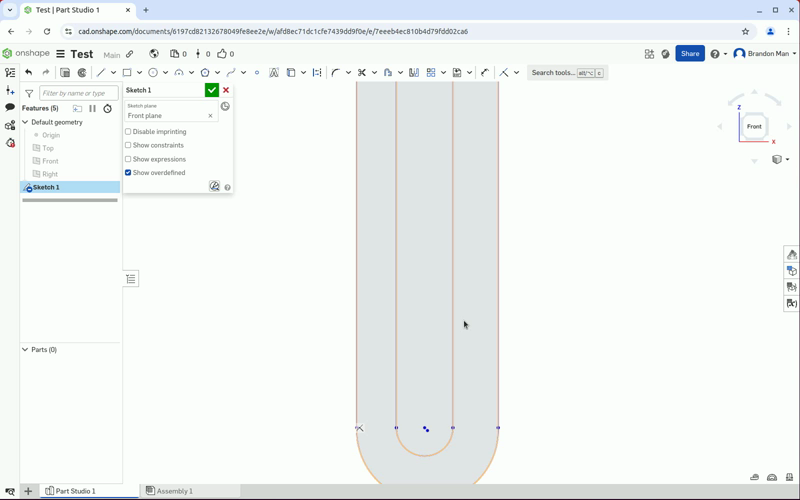
scroll(-6)
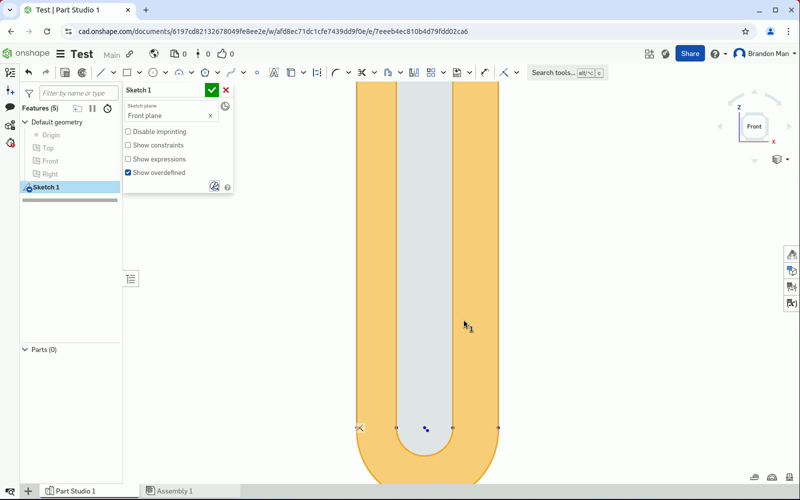
scroll(-6)
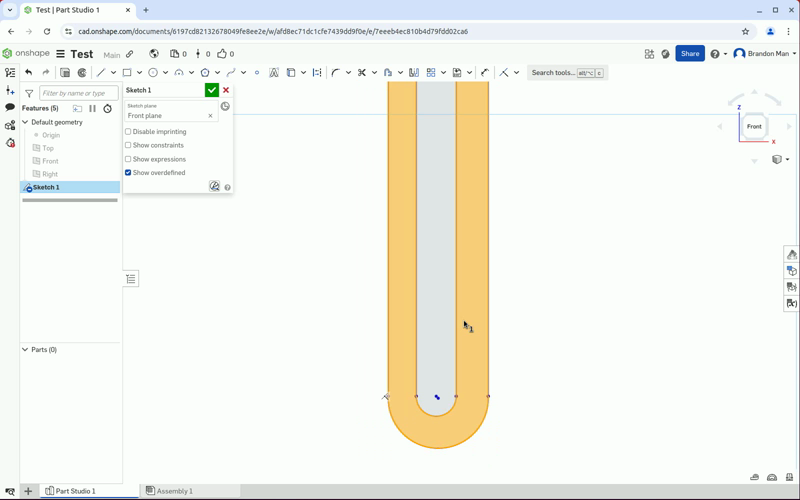
scroll(-6)
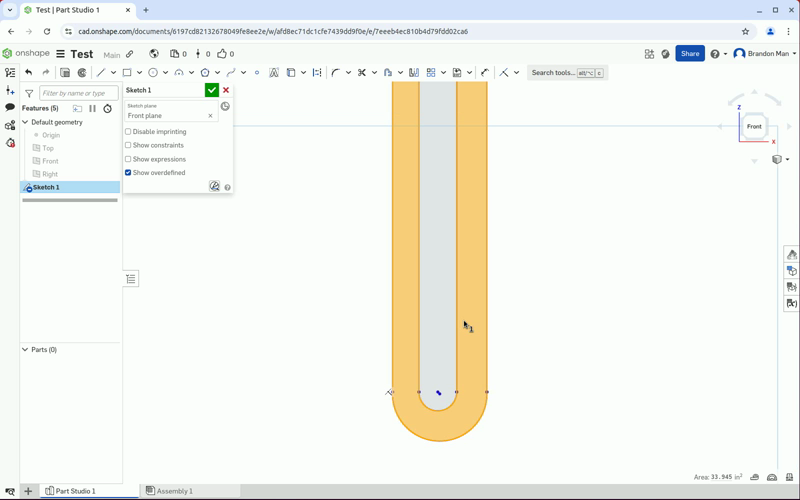
scroll(-6)
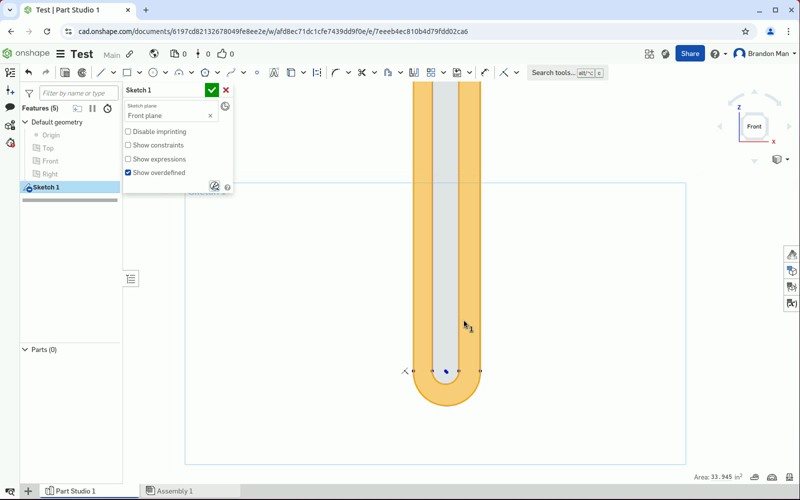
scroll(-6)
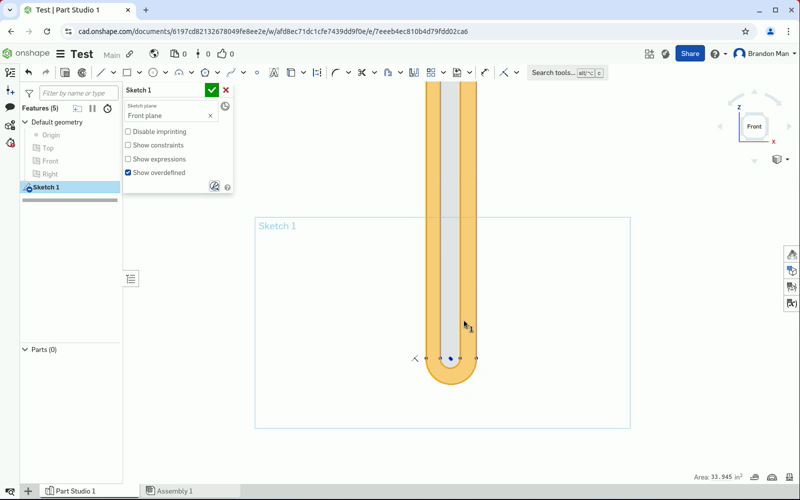
scroll(-6)
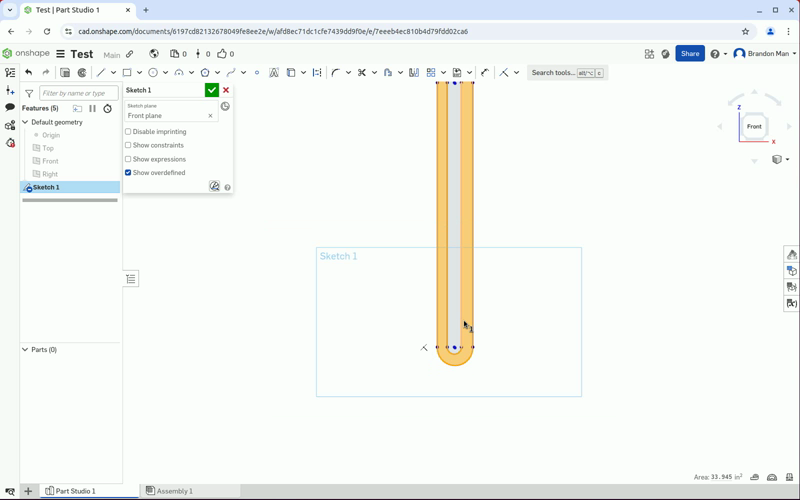
scroll(-6)
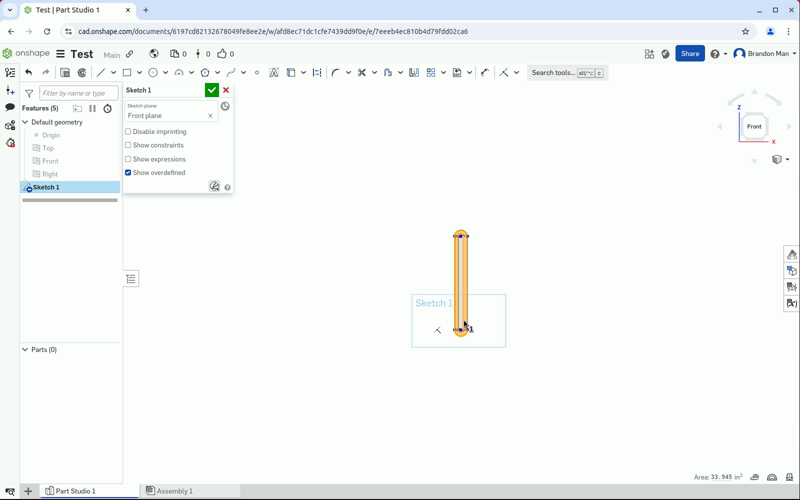
mouse_move(73, 352)
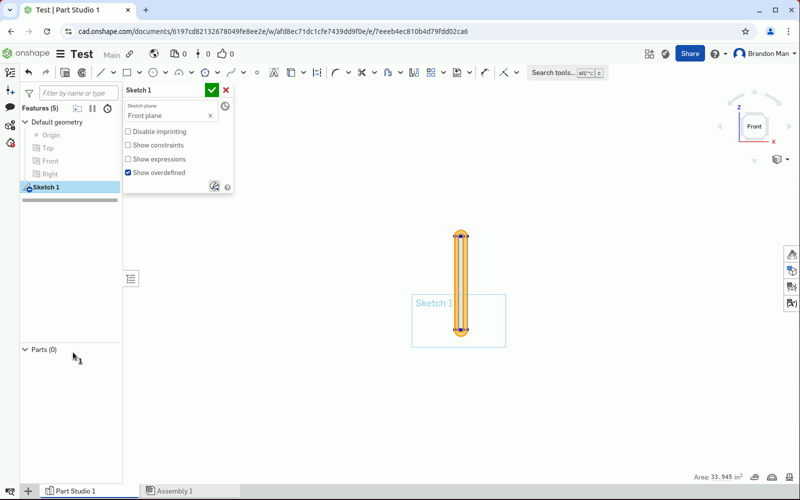
key(shift+y)
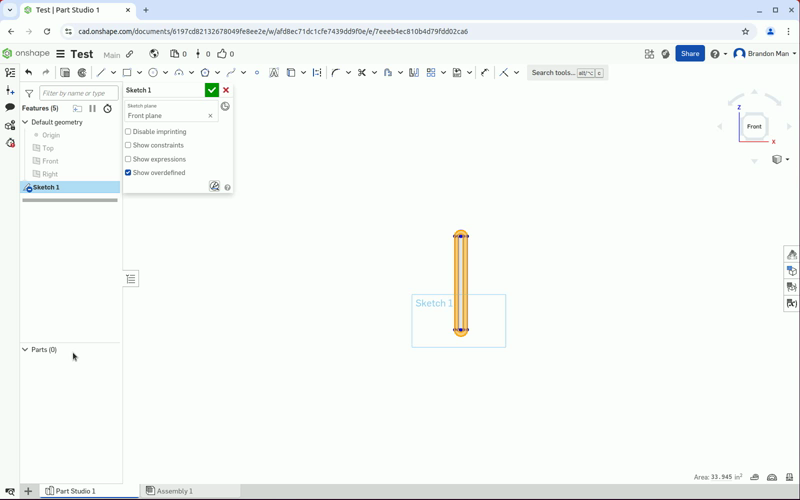
key(shift+e)
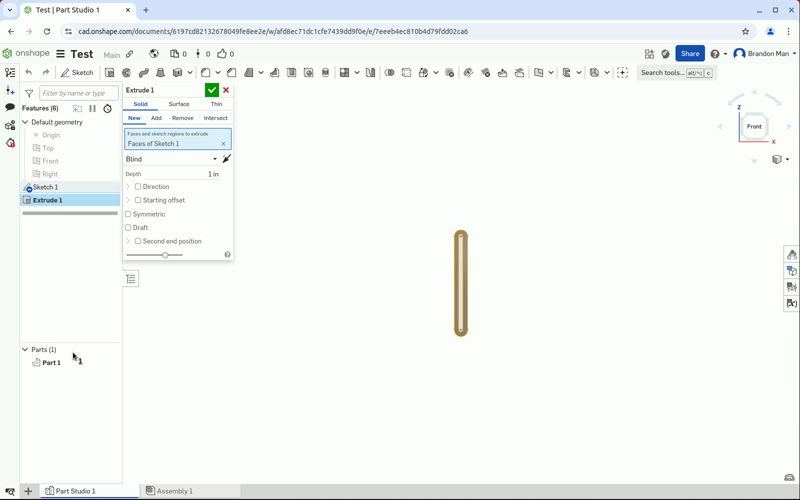
mouse_move(143, 106)
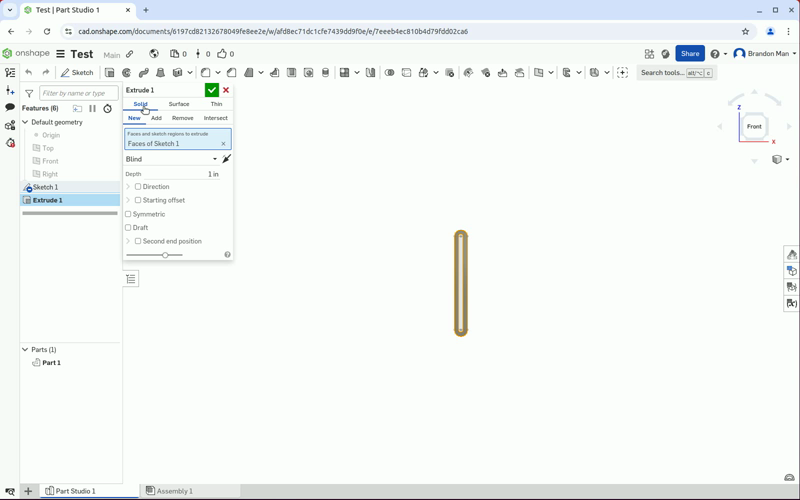
click(143, 106)
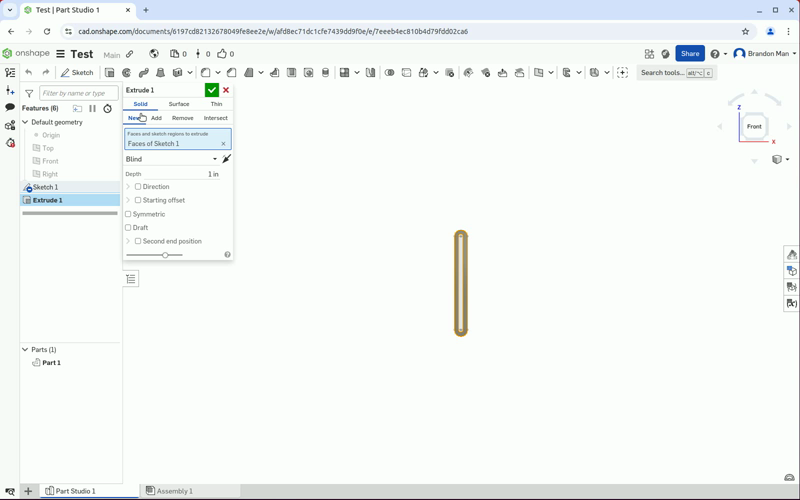
mouse_move(137, 120)
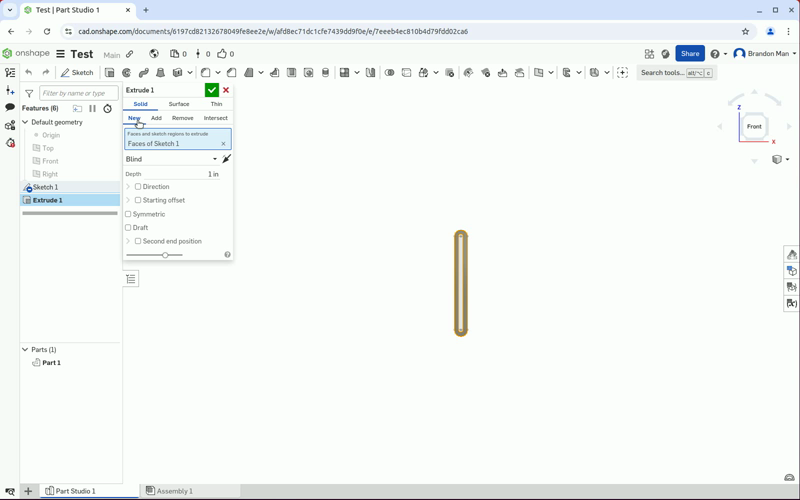
click(137, 120)
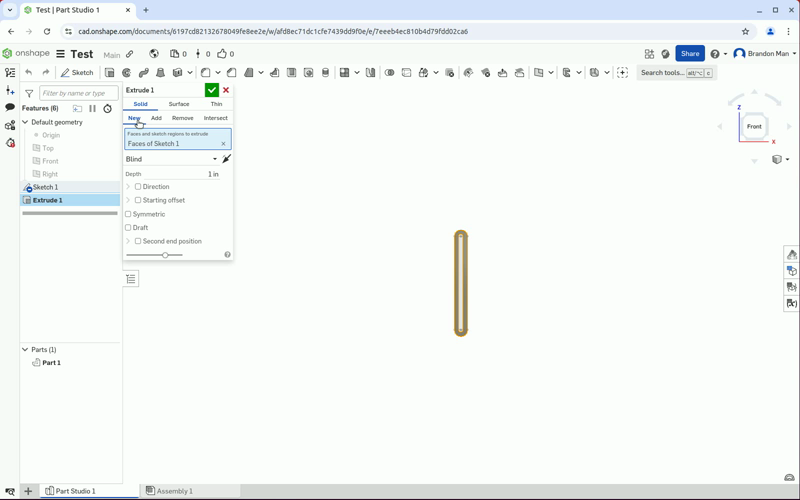
key(tab, 4)
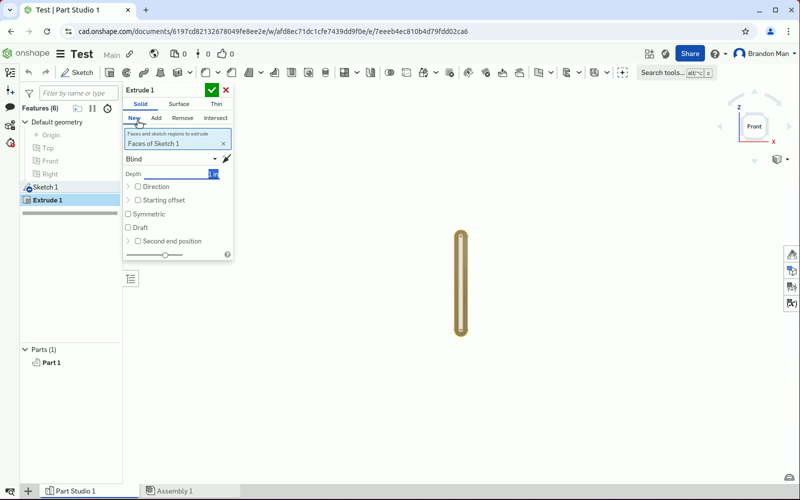
text(0.962)
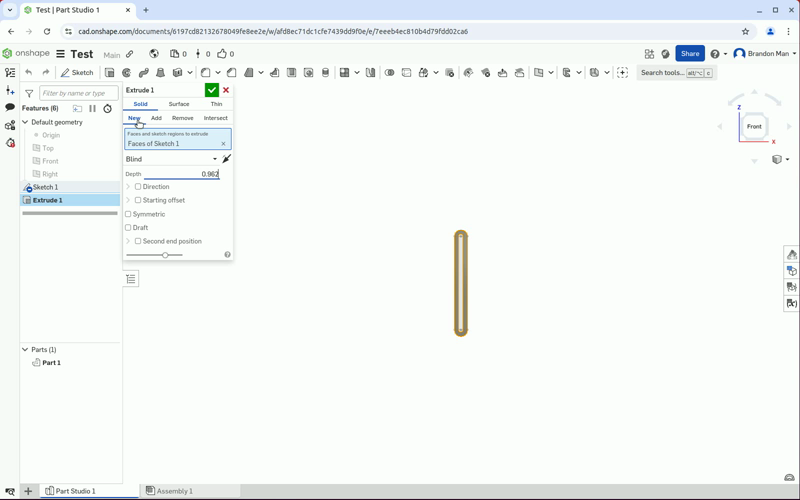
key(tab, 3)
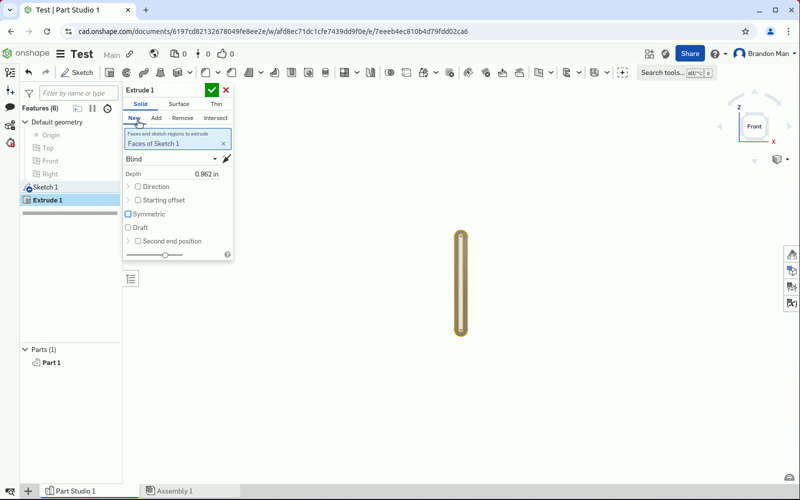
key(space)
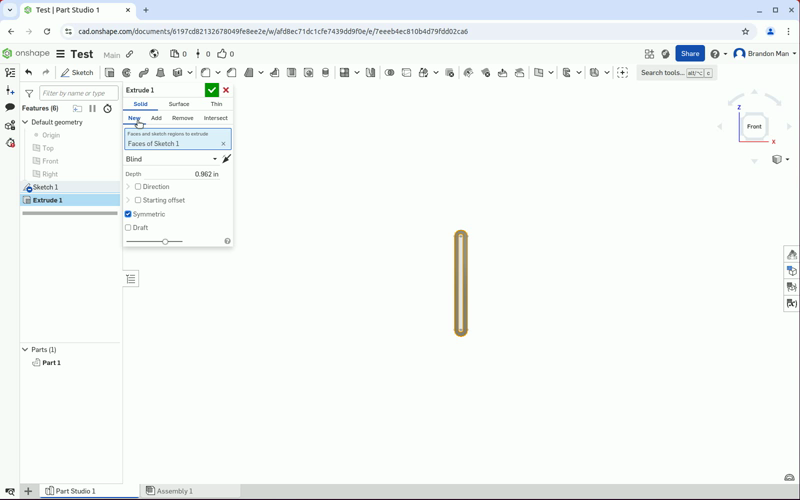
key(enter)
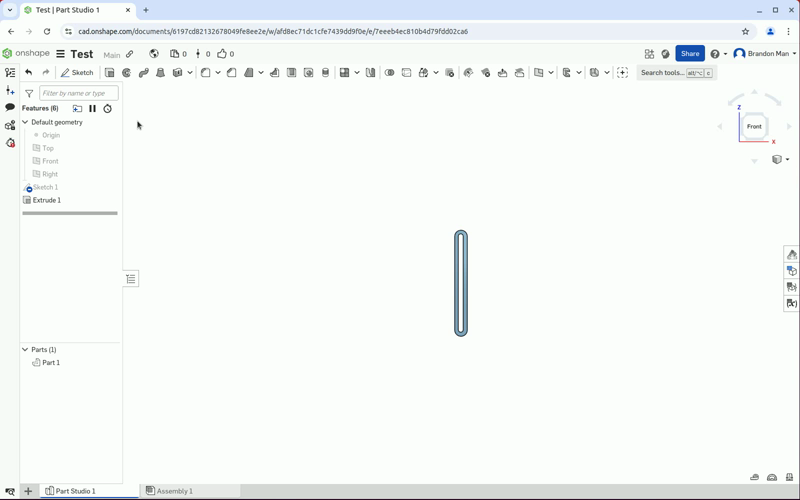
key(shift+h)
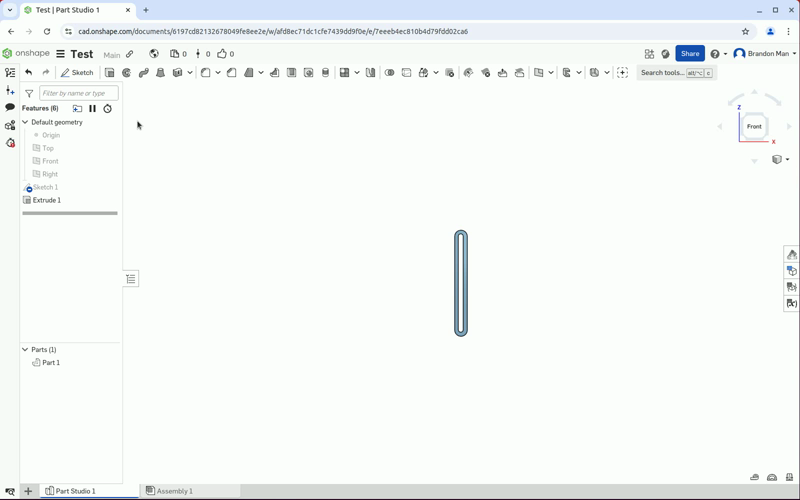
key(shift+h)
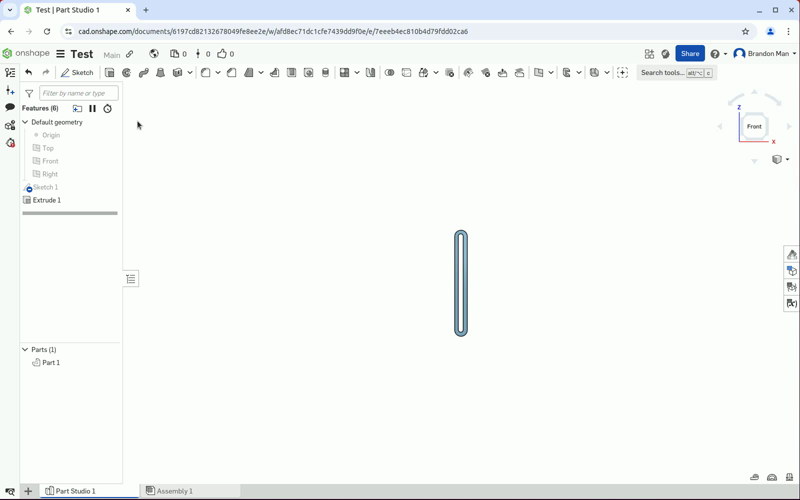
mouse_move(73, 189)
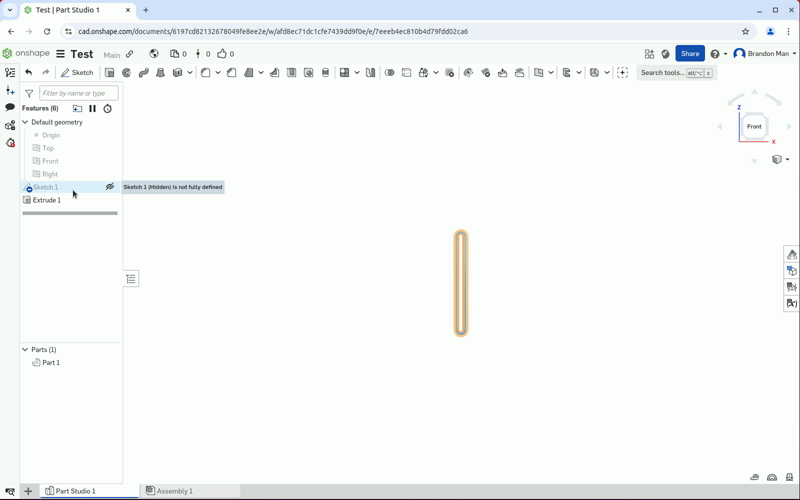
click(73, 189)
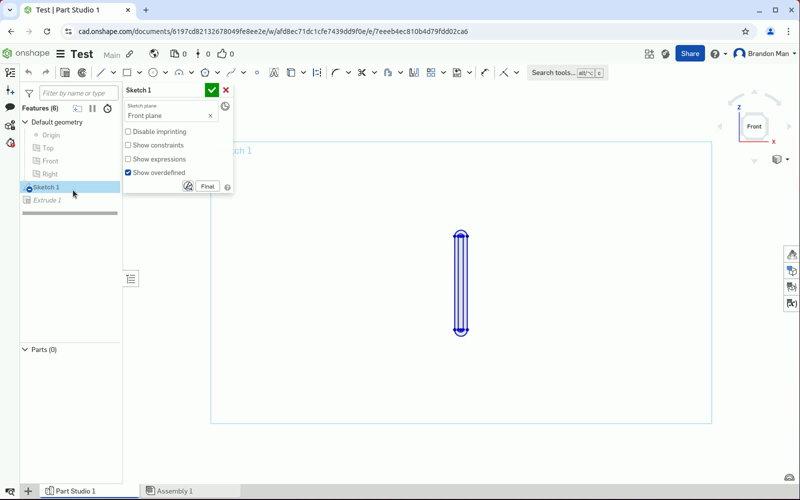
mouse_move(229, 92)
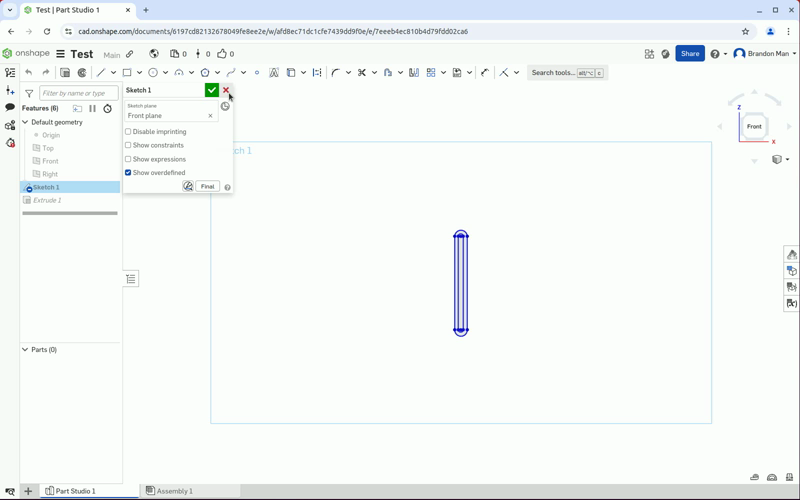
click(229, 92)
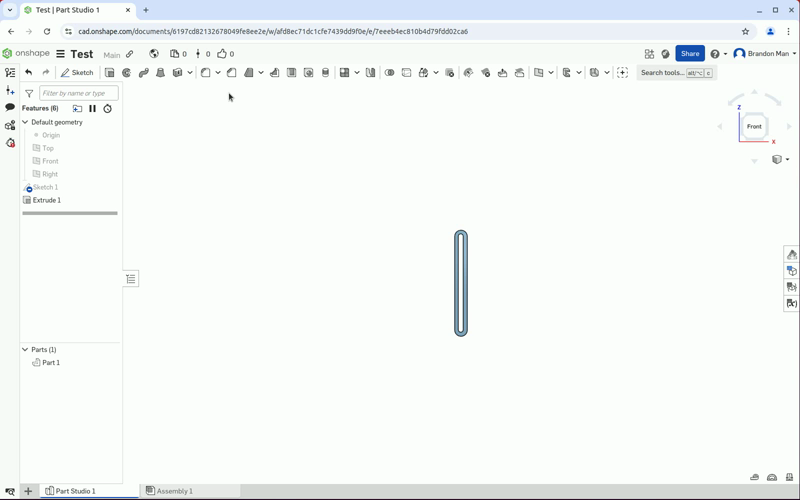
mouse_move(73, 352)
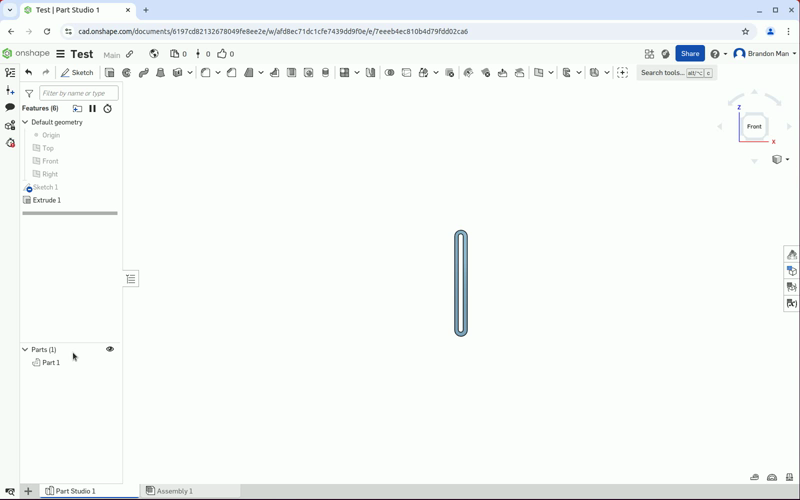
key(y)
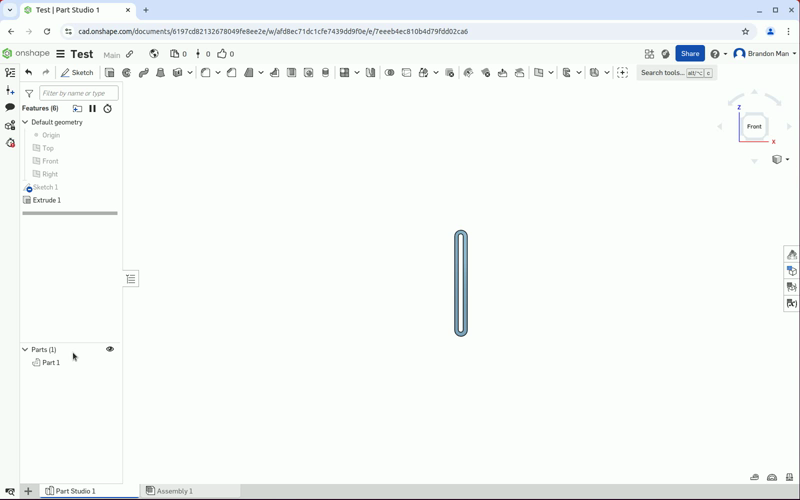
key(shift+p)
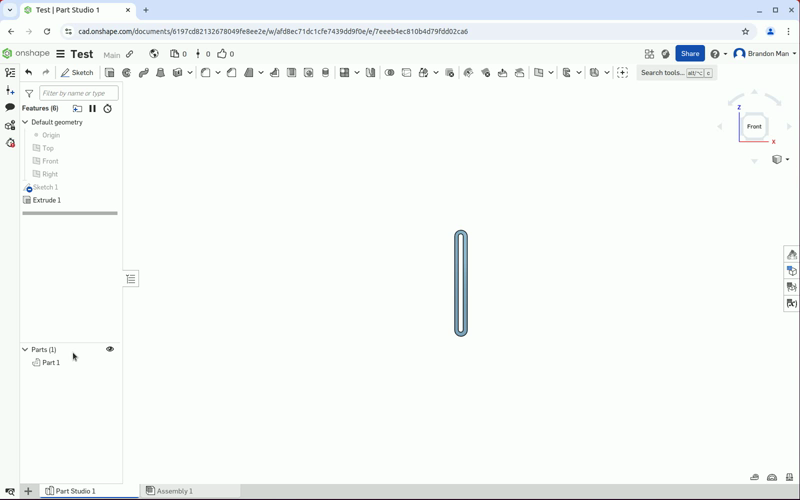
key(space)
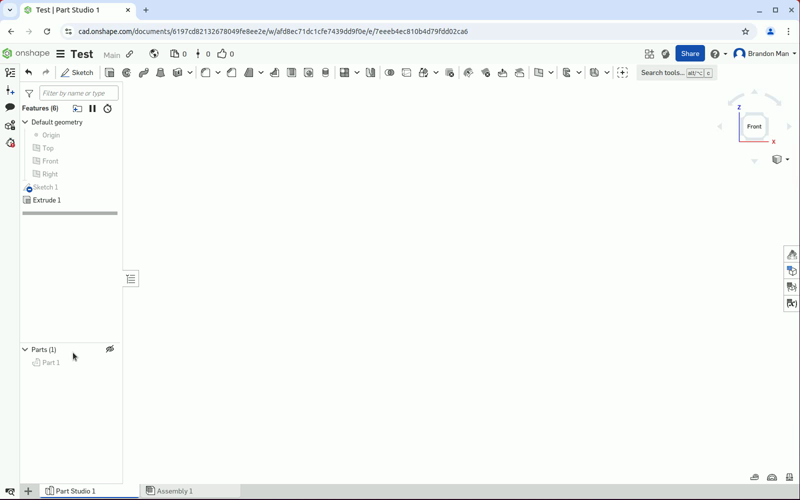
key_down(shift)
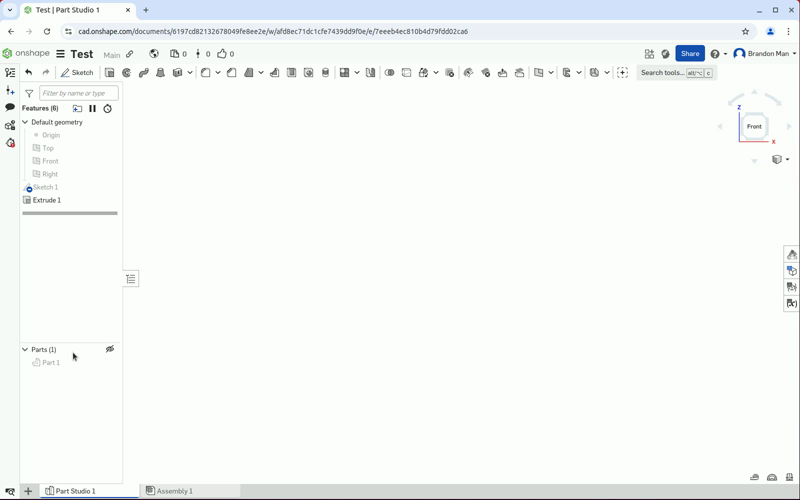
key(left)
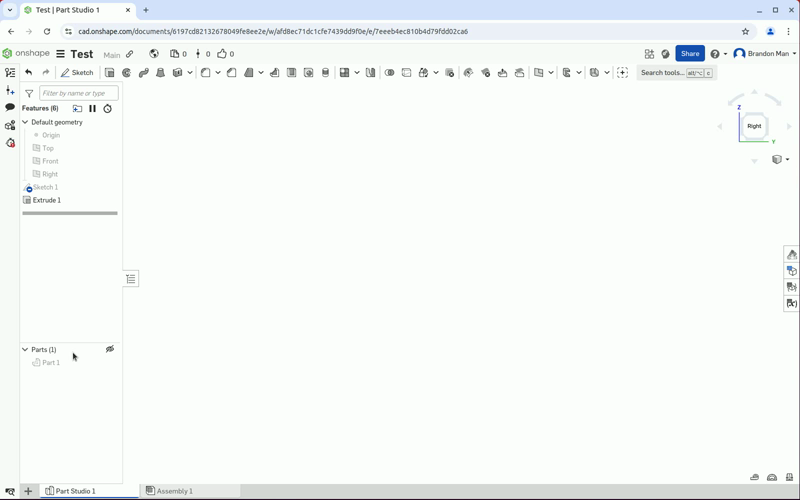
key_up(shift)
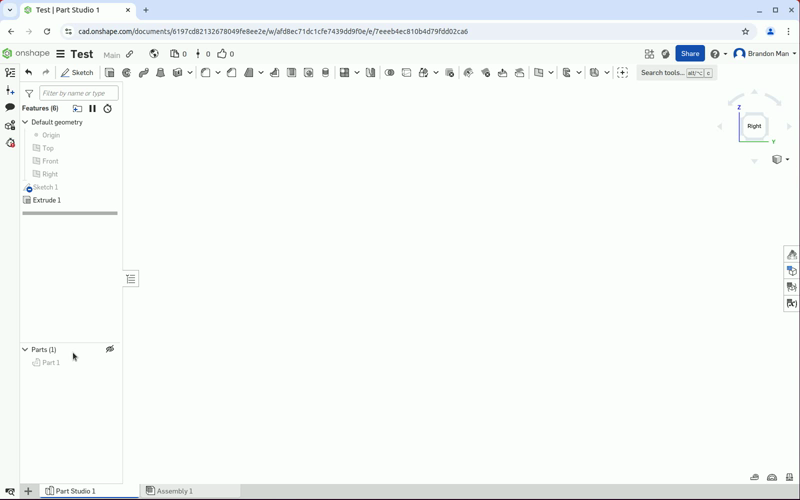
mouse_move(73, 352)
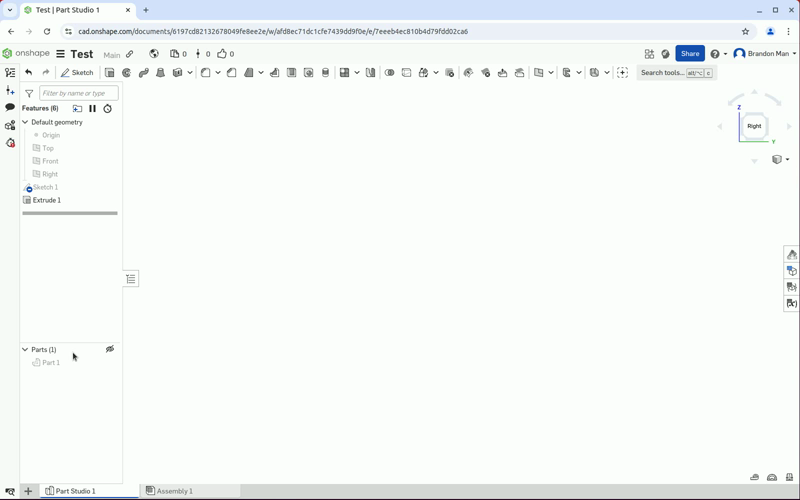
key(shift+y)
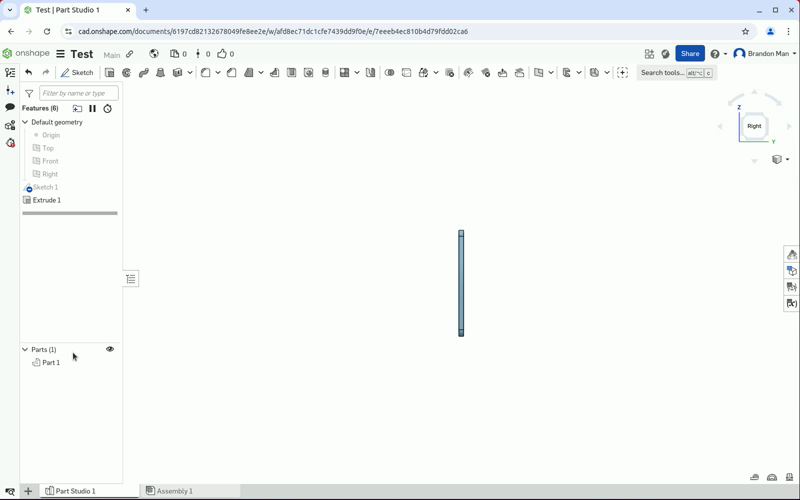
mouse_move(541, 75)
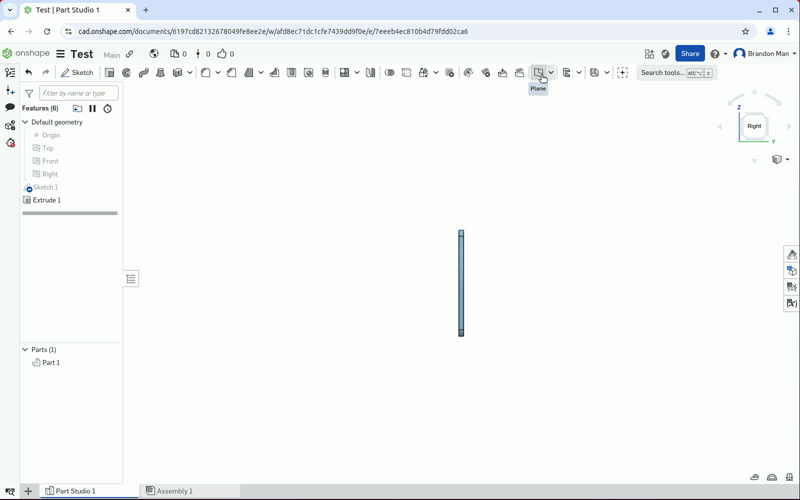
click(541, 75)
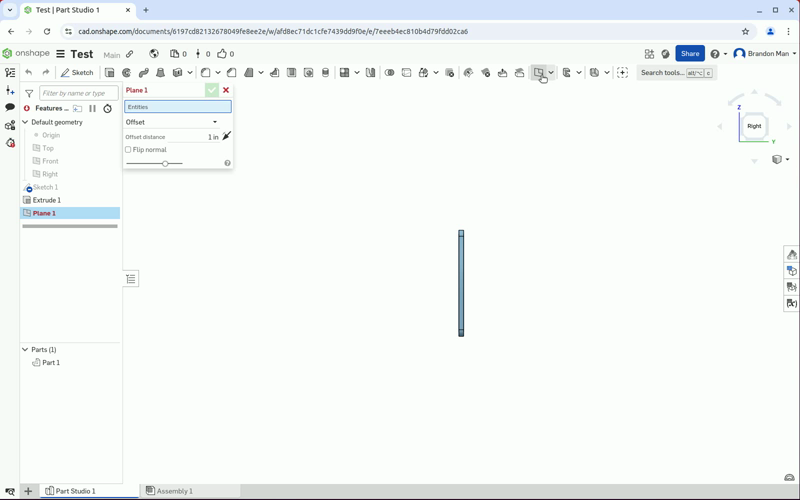
mouse_move(73, 176)
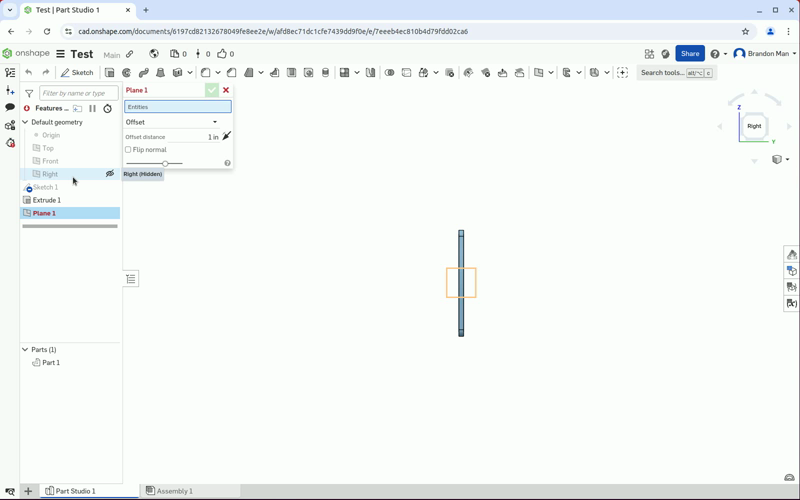
click(73, 176)
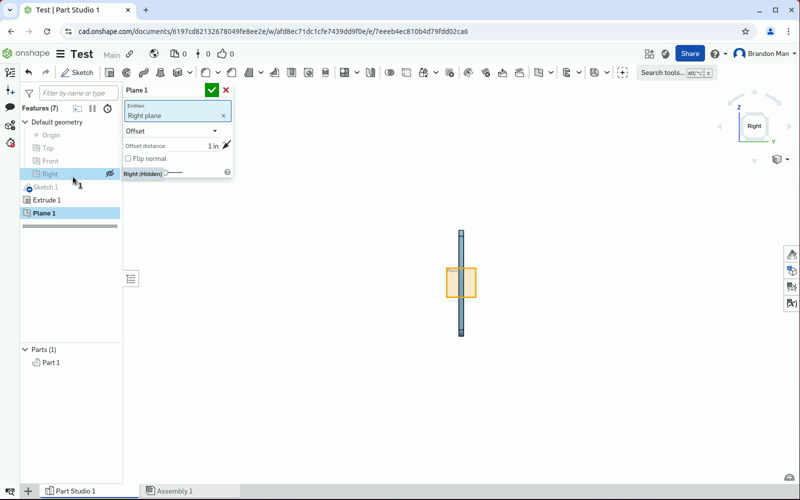
key(tab, 2)
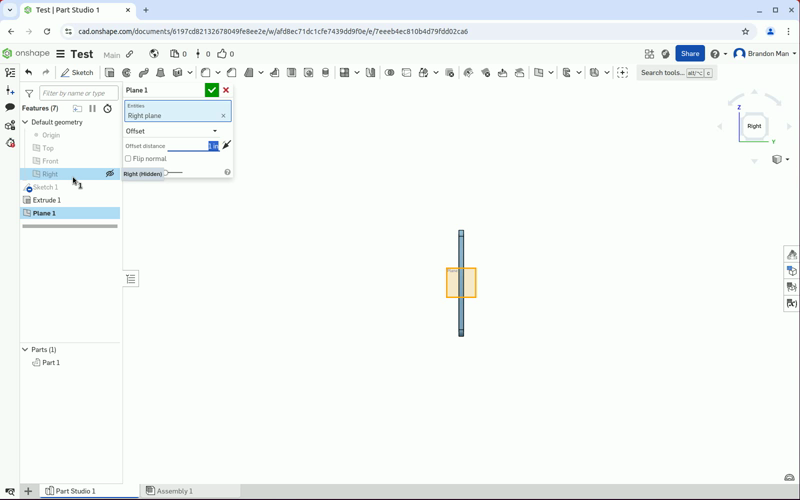
text(1.202)
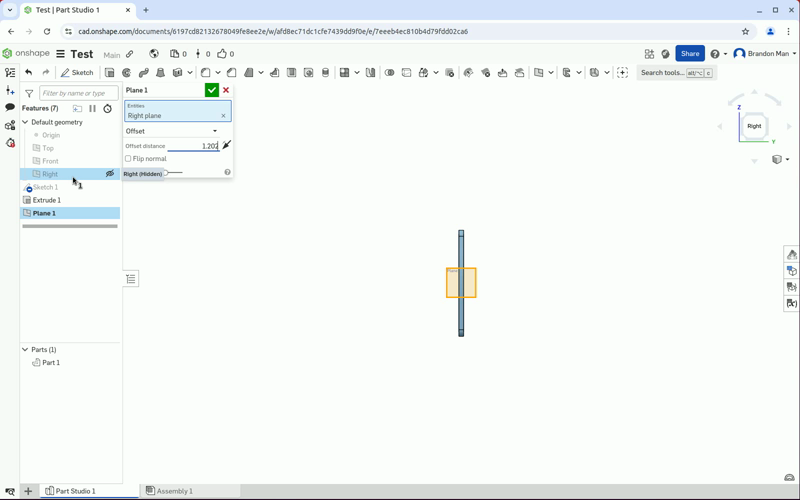
key(enter, 2)
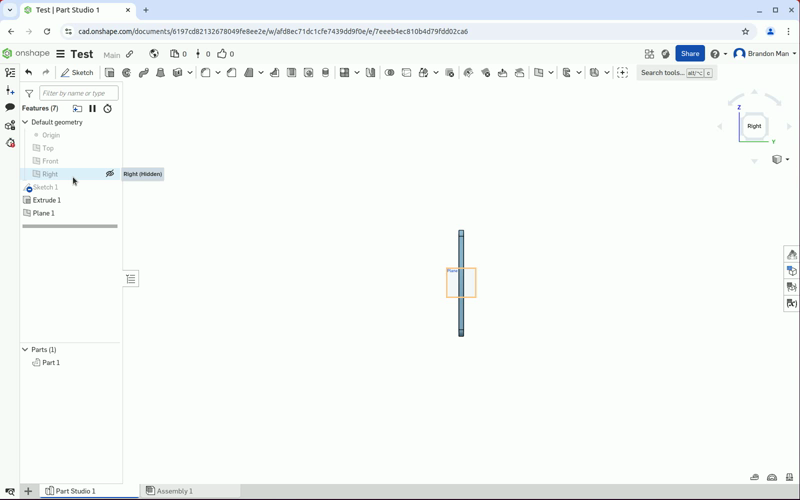
key(shift+s)
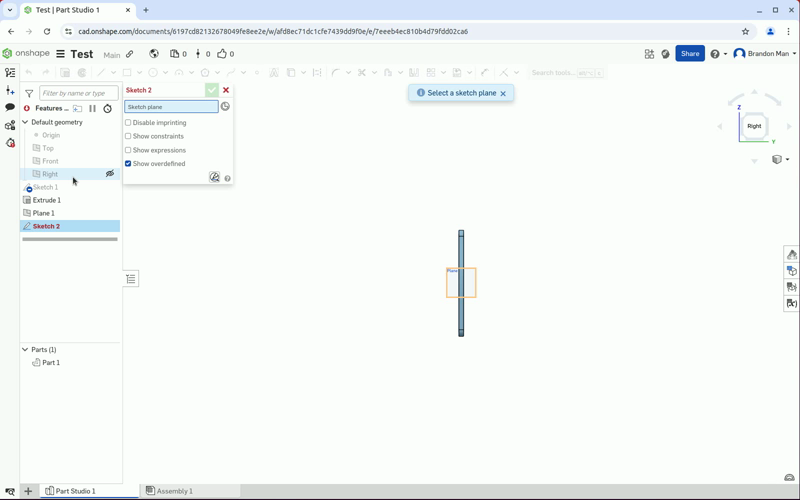
mouse_move(73, 215)
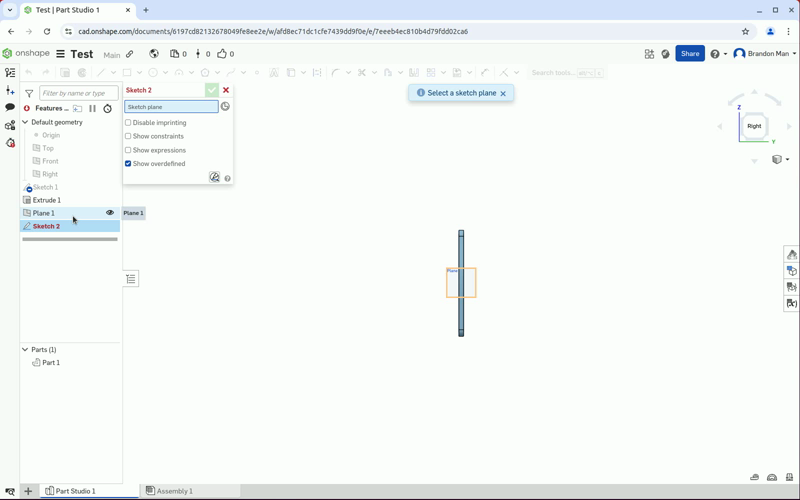
click(73, 215)
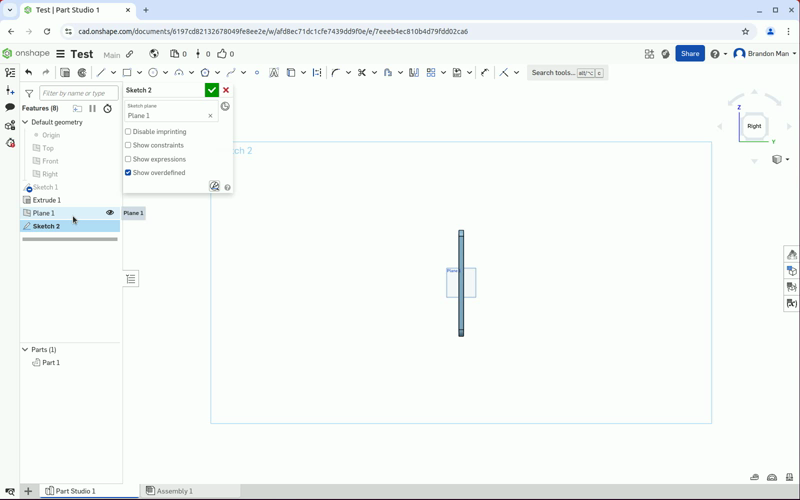
mouse_move(73, 352)
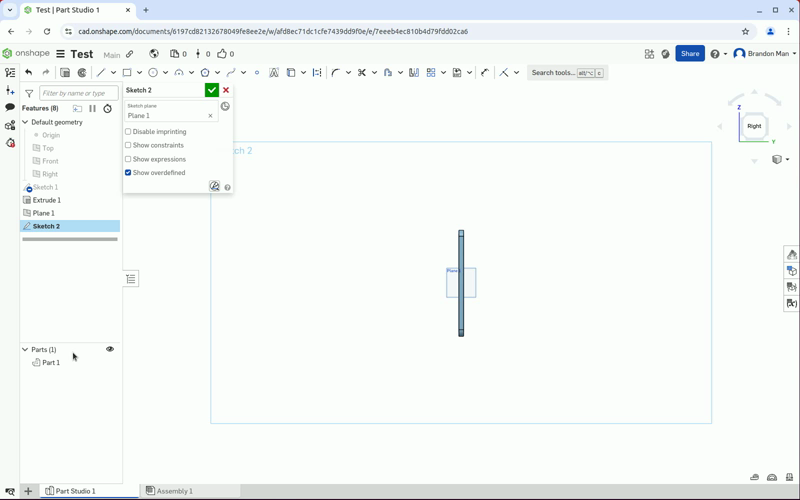
key(y)
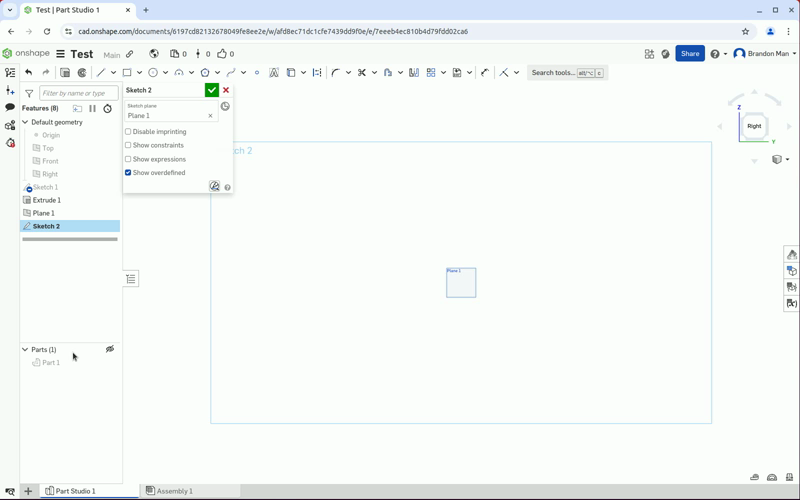
key(c)
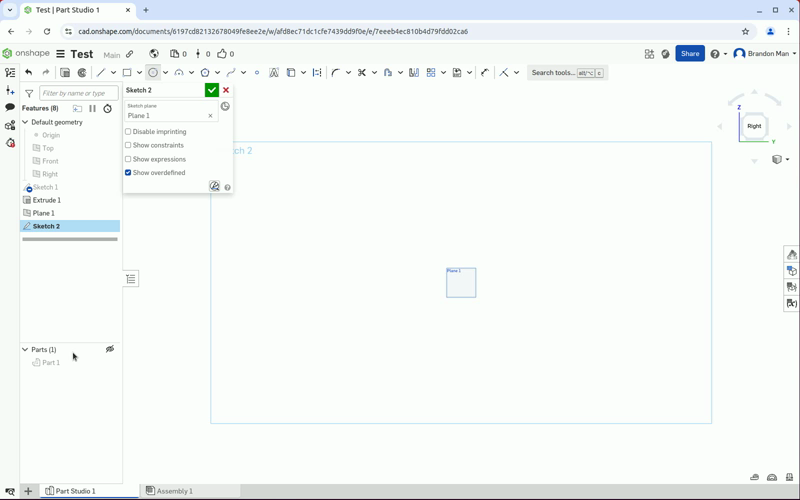
key_down(shift)
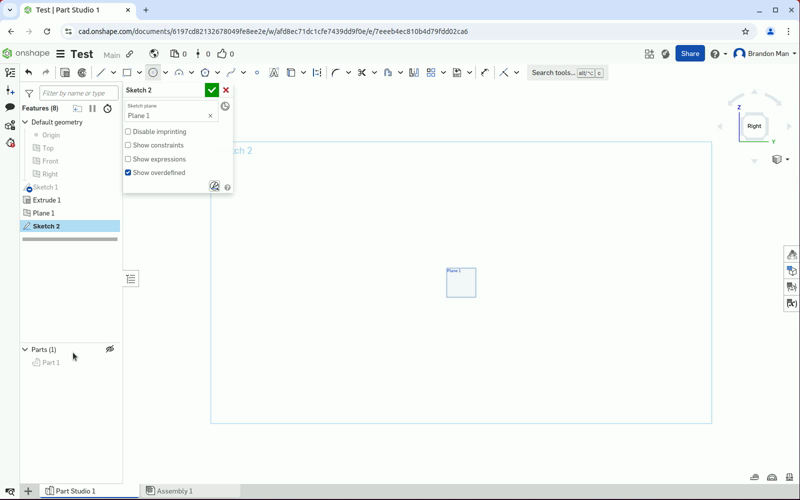
mouse_move(461, 282)
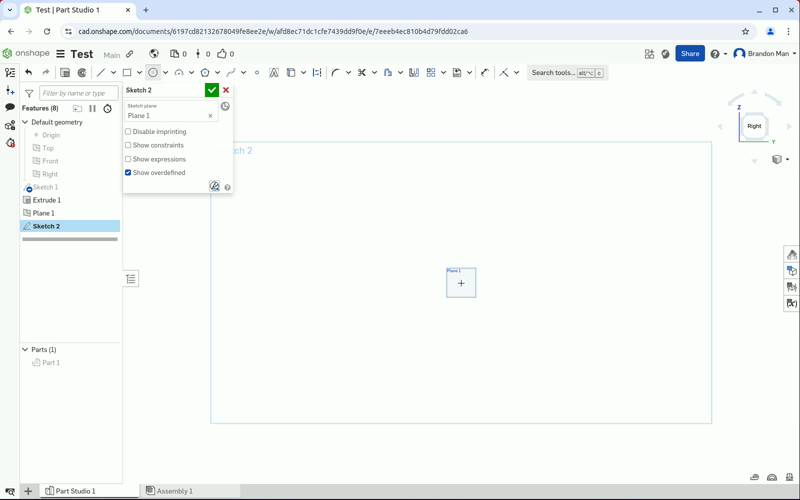
click(461, 282)
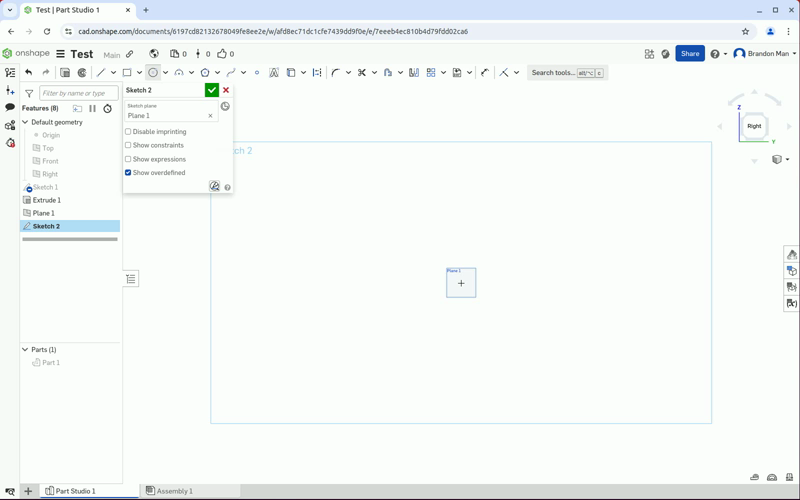
key_up(shift)
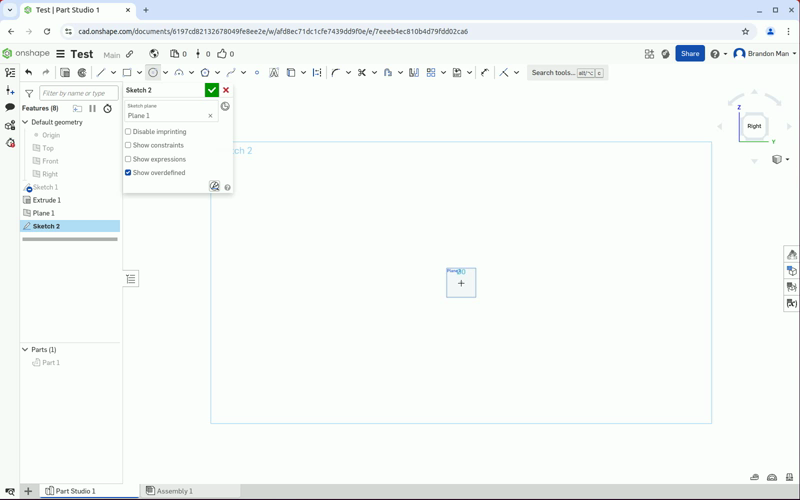
mouse_move(464, 282)
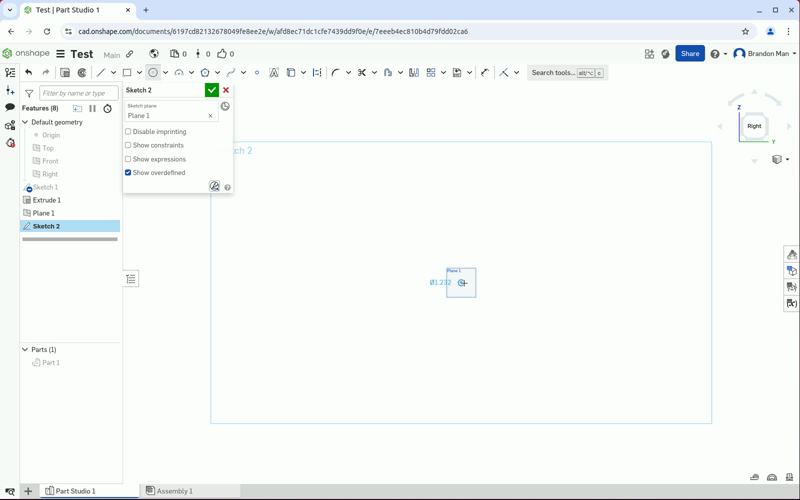
click(464, 282)
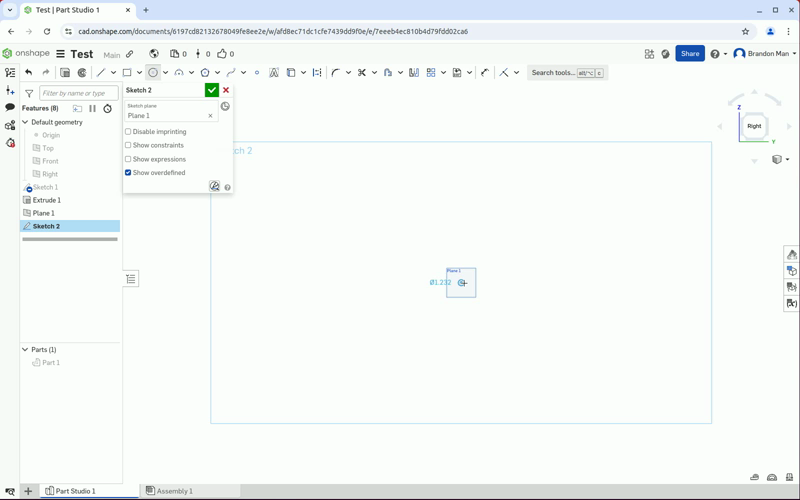
key(esc)
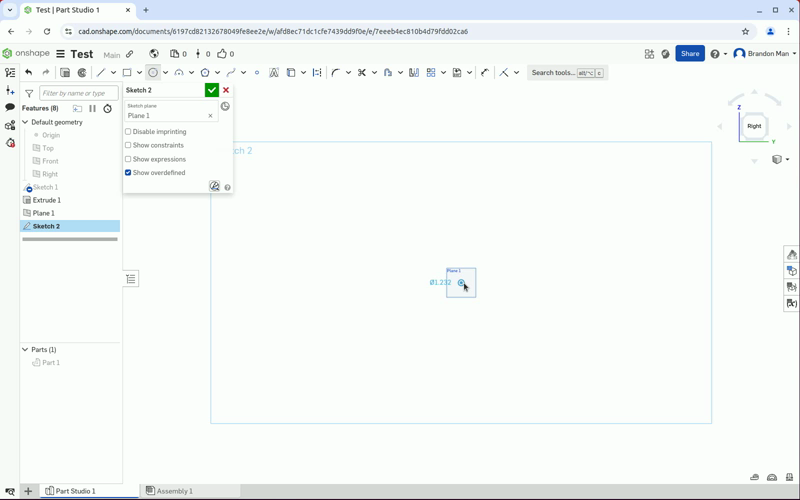
mouse_move(462, 282)
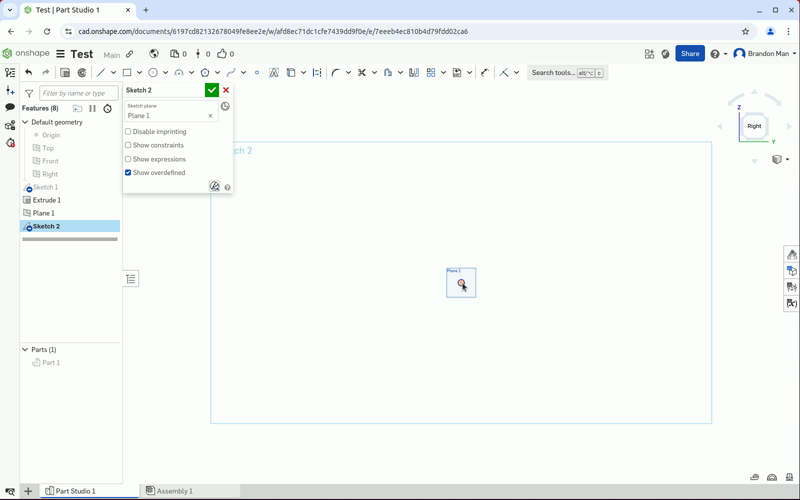
scroll(6)
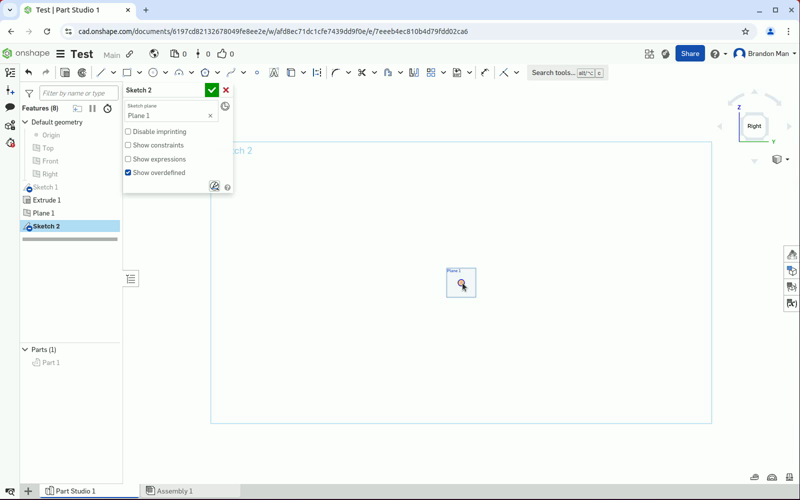
scroll(6)
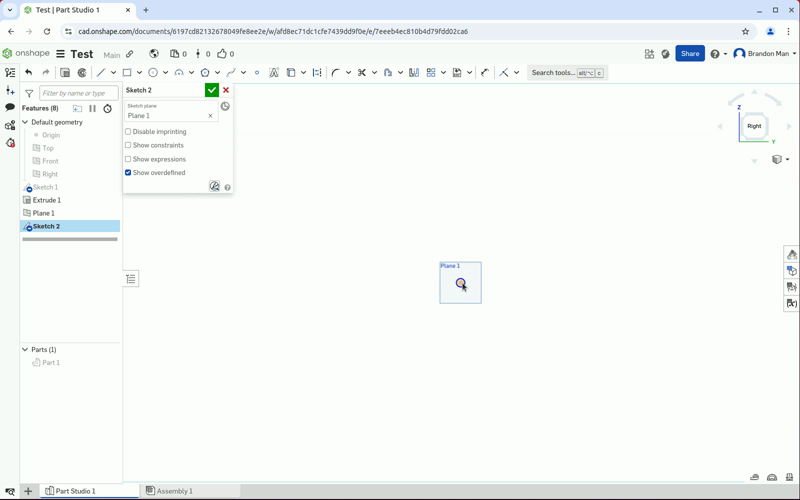
scroll(6)
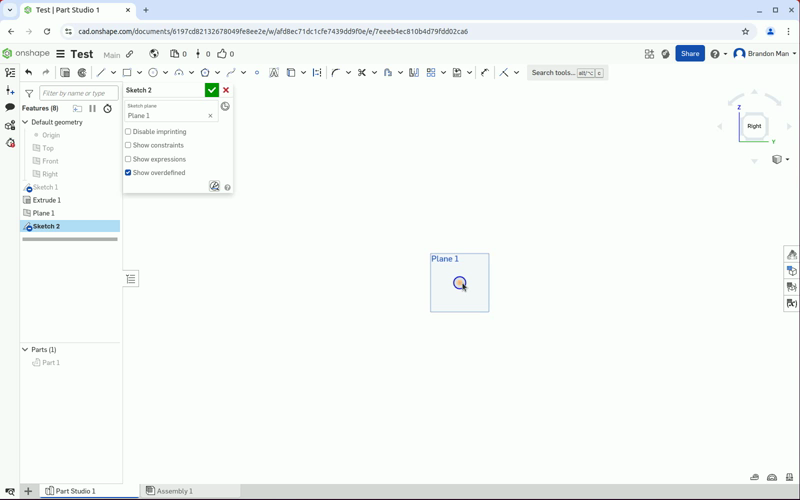
scroll(6)
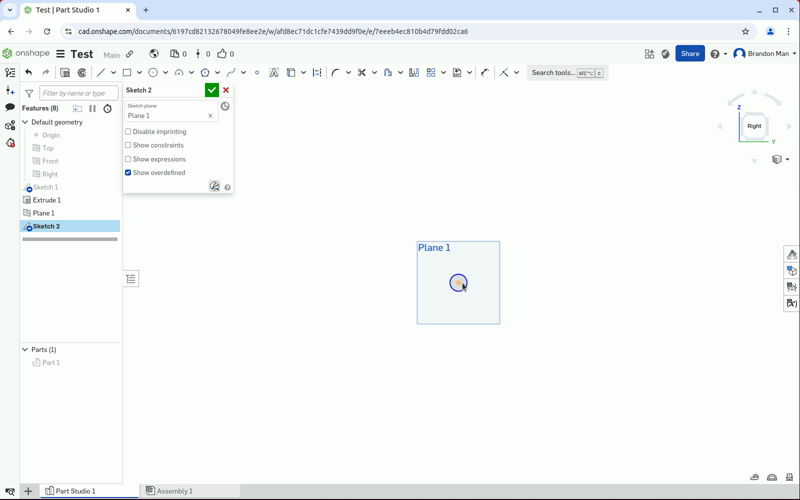
scroll(6)
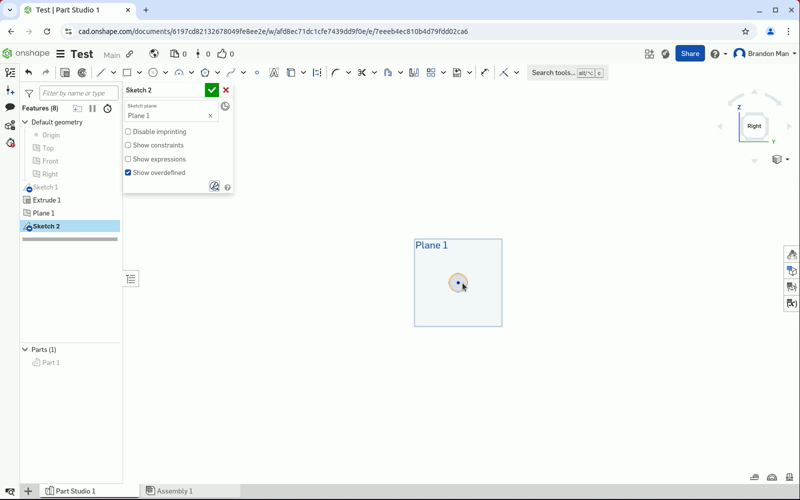
scroll(6)
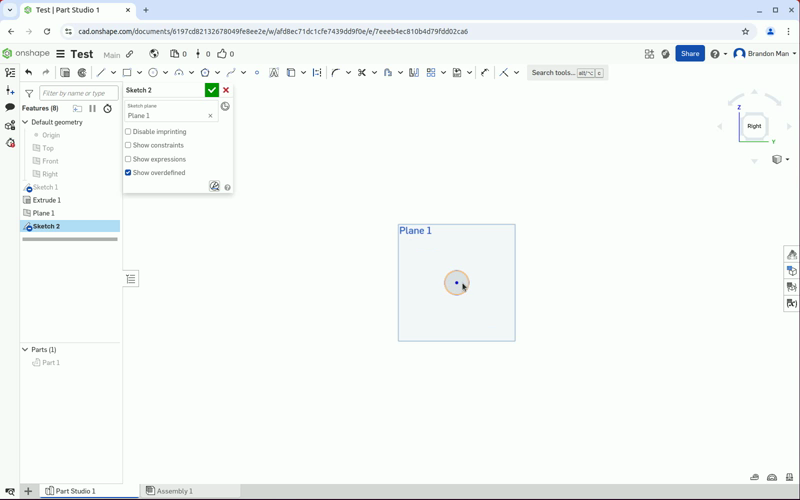
scroll(6)
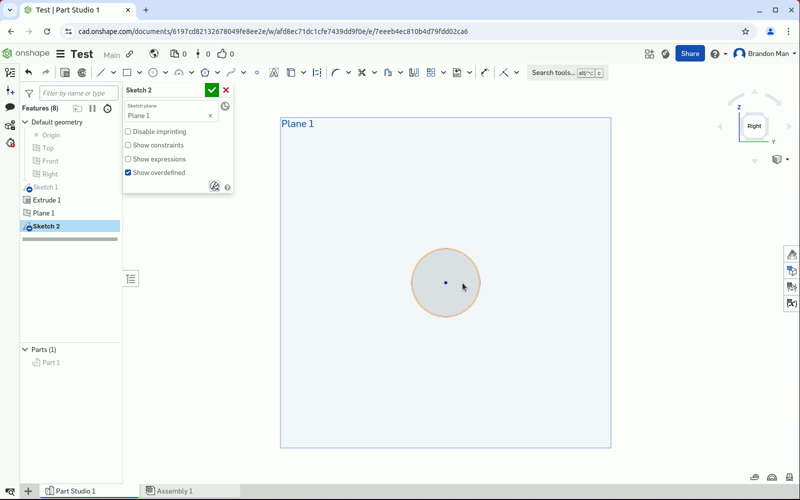
click(462, 282)
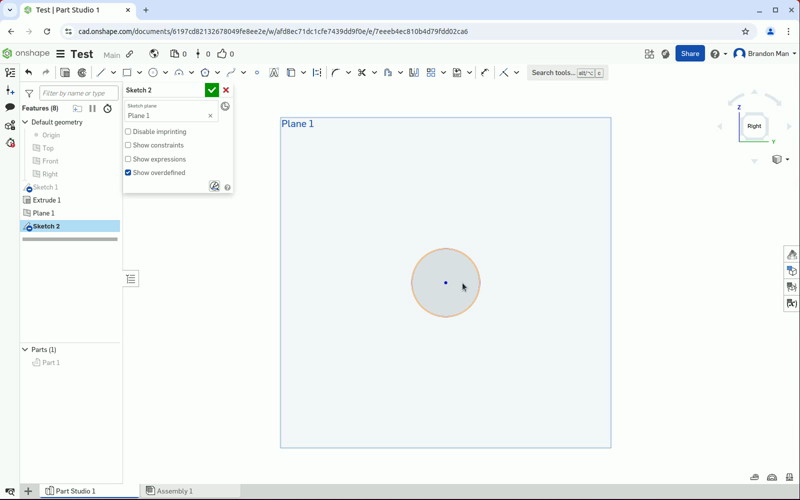
scroll(-6)
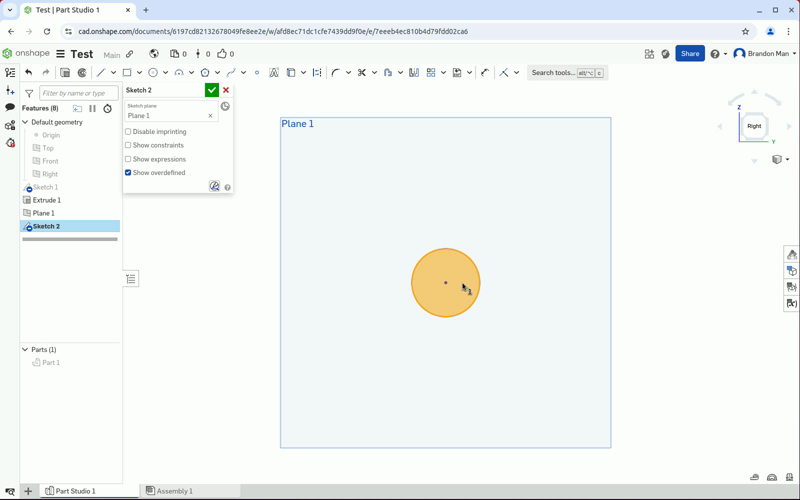
scroll(-6)
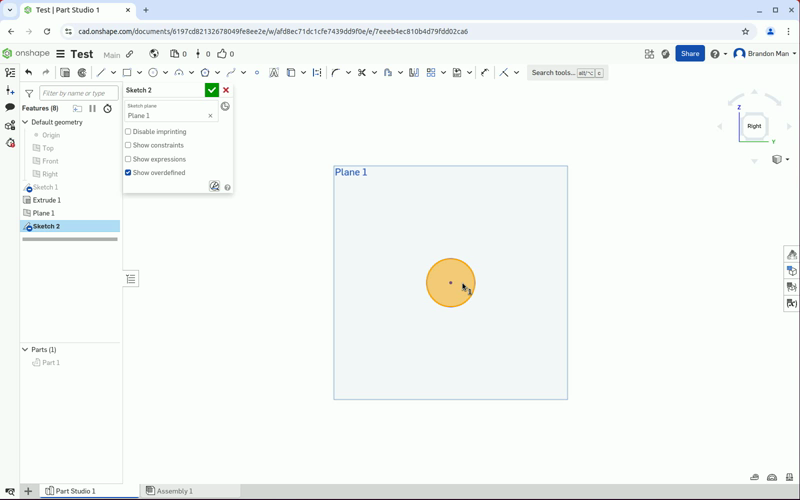
scroll(-6)
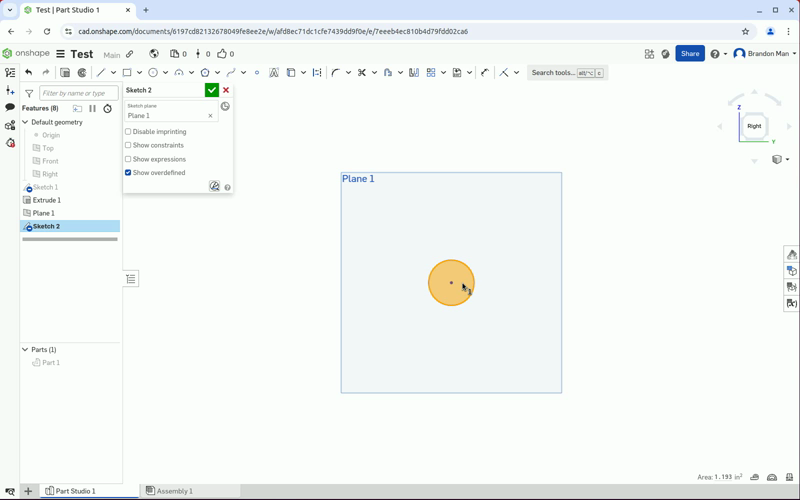
scroll(-6)
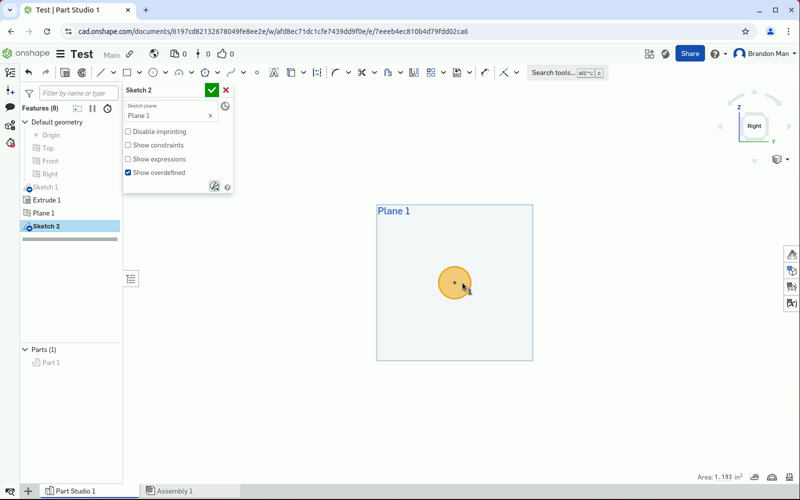
scroll(-6)
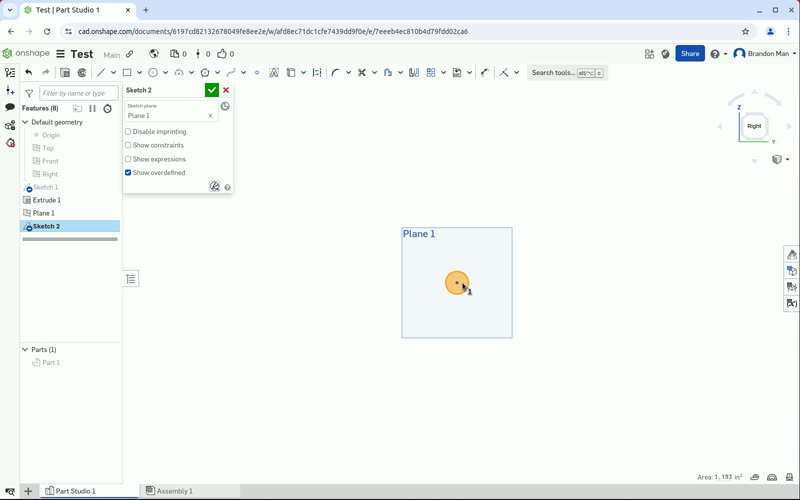
scroll(-6)
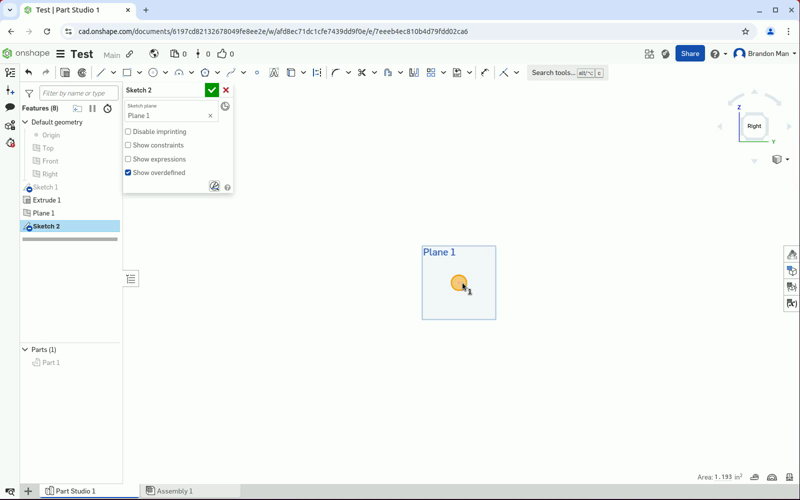
scroll(-6)
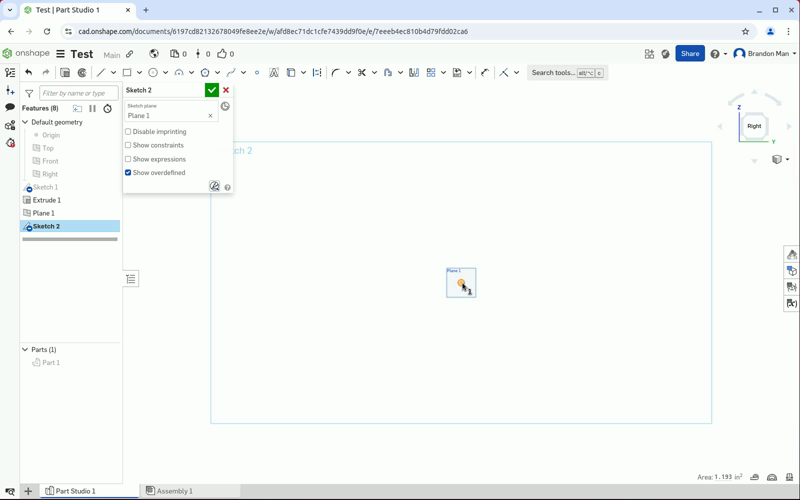
mouse_move(73, 352)
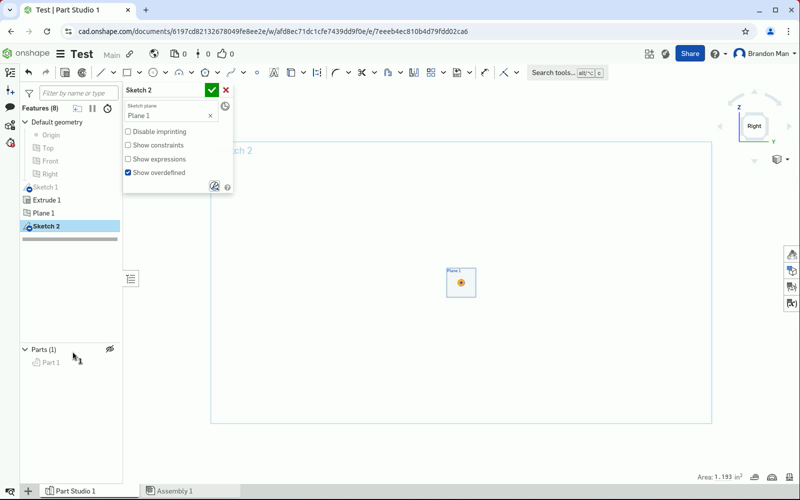
key(shift+y)
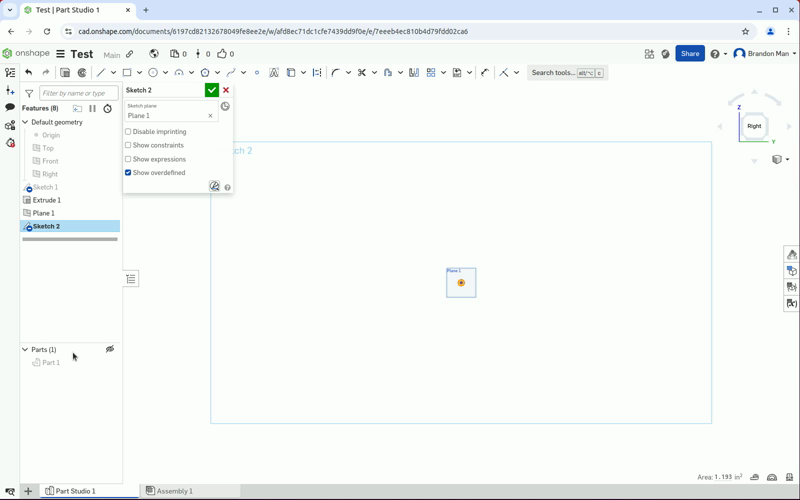
key(shift+e)
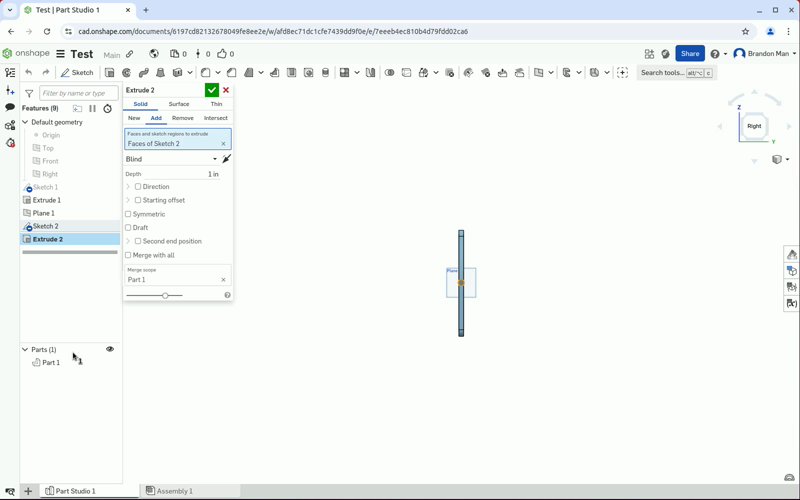
mouse_move(143, 106)
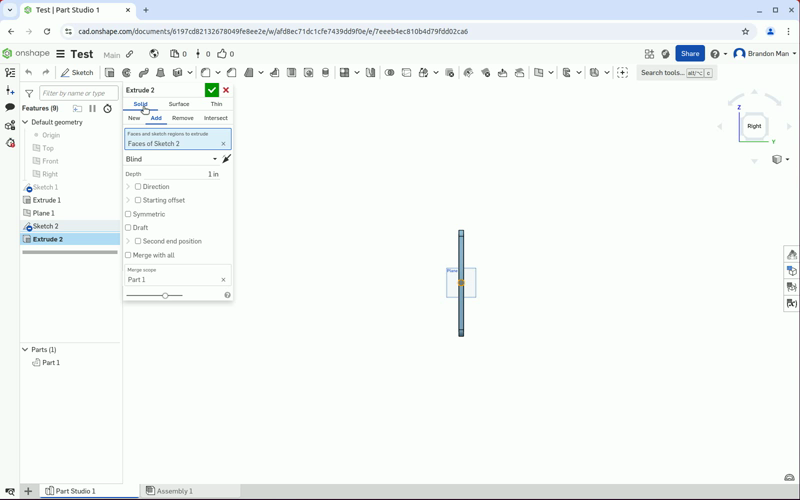
click(143, 106)
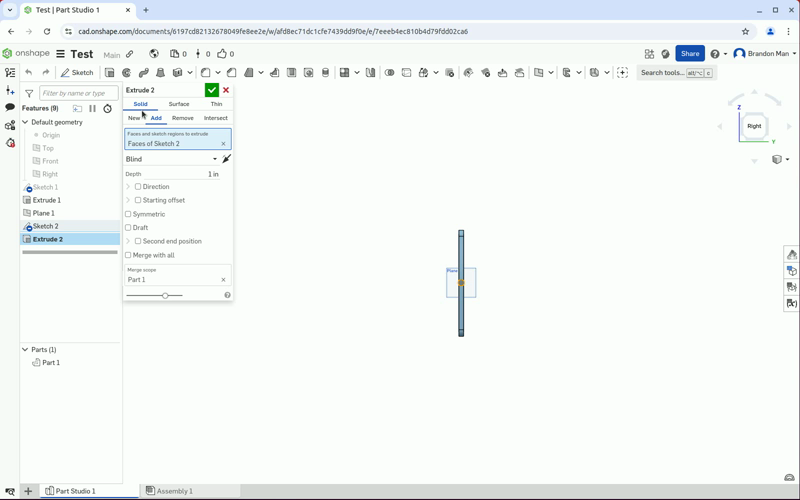
mouse_move(137, 120)
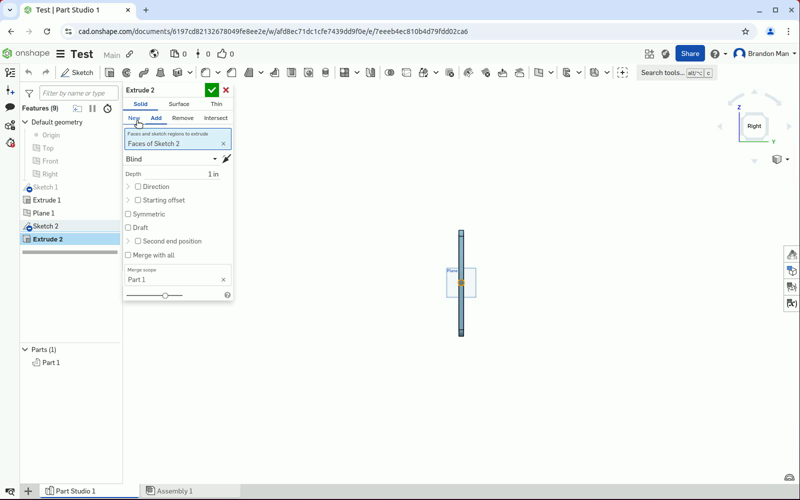
click(137, 120)
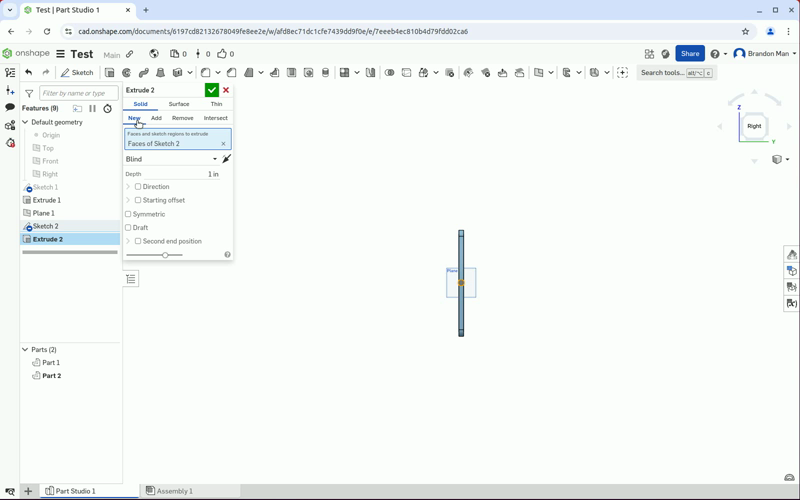
key(tab, 4)
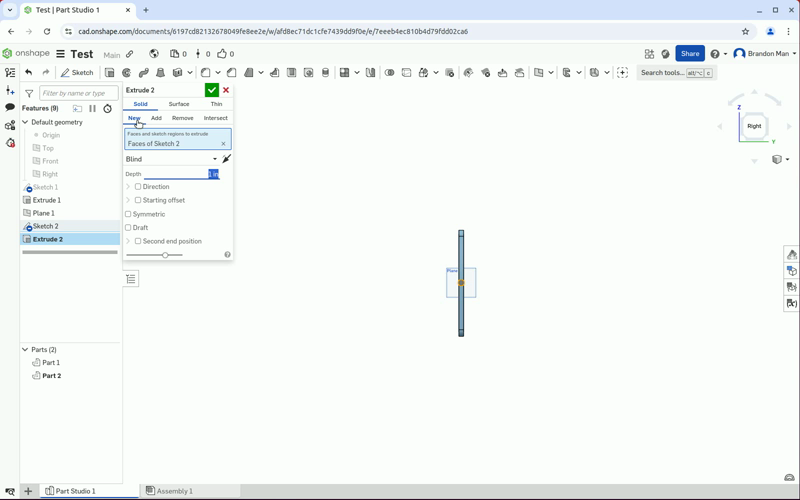
text(21.905)
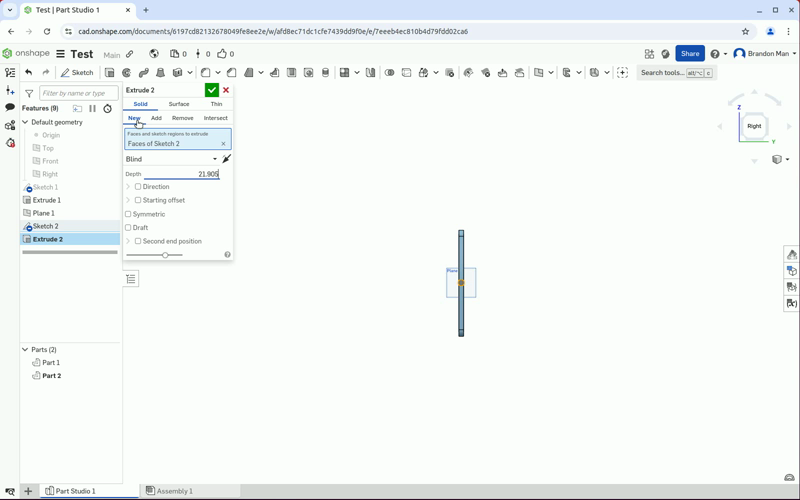
key(enter)
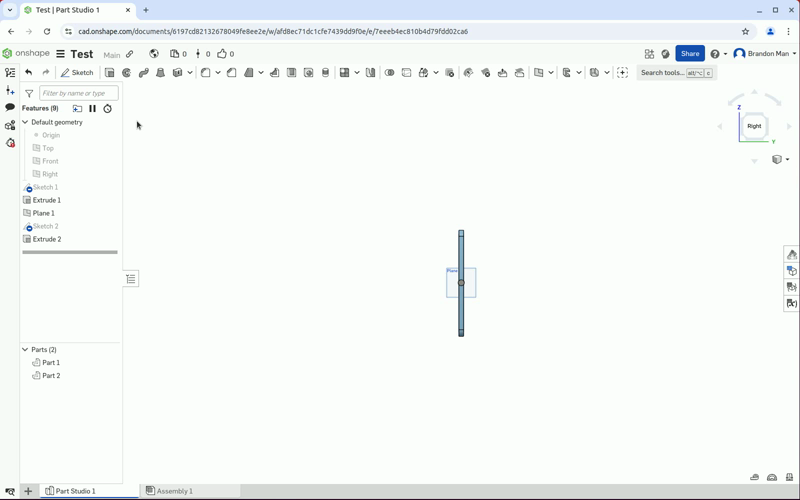
key(shift+h)
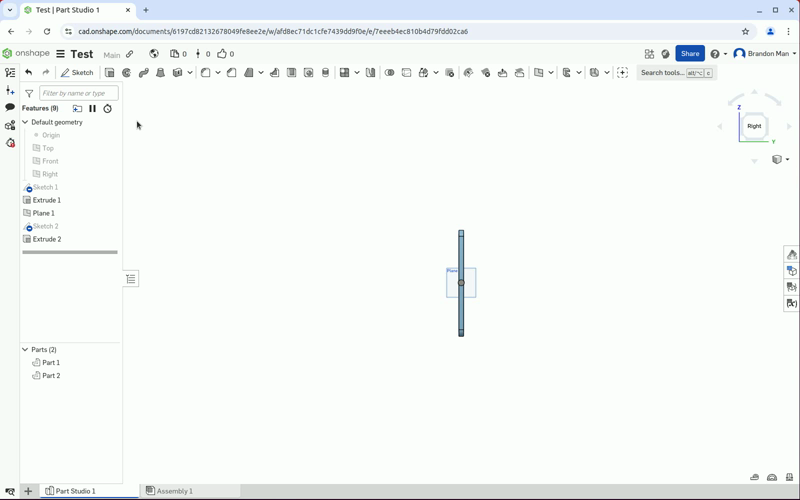
key(shift+h)
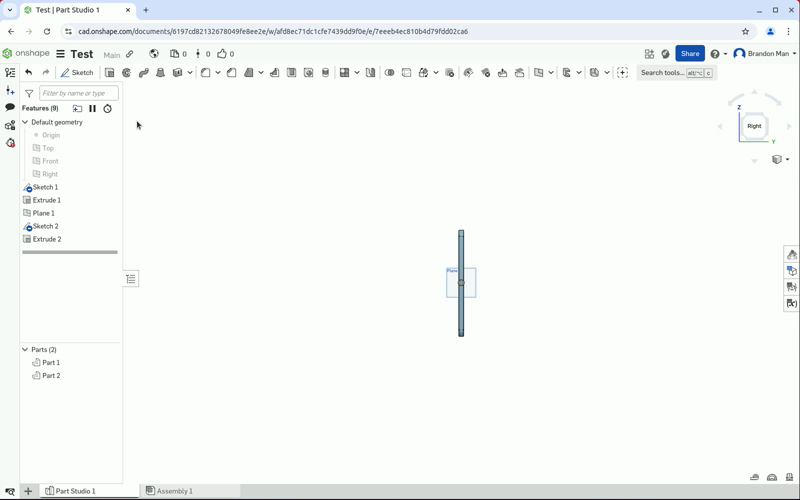
key(shift+7)
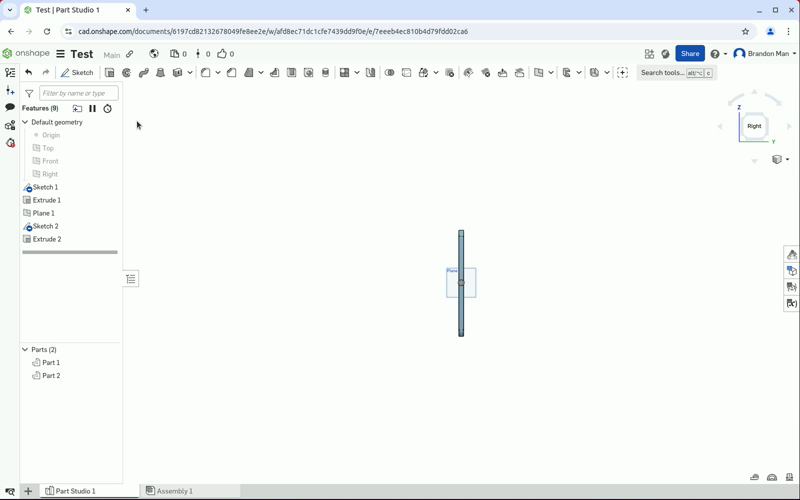
key(right, 2)
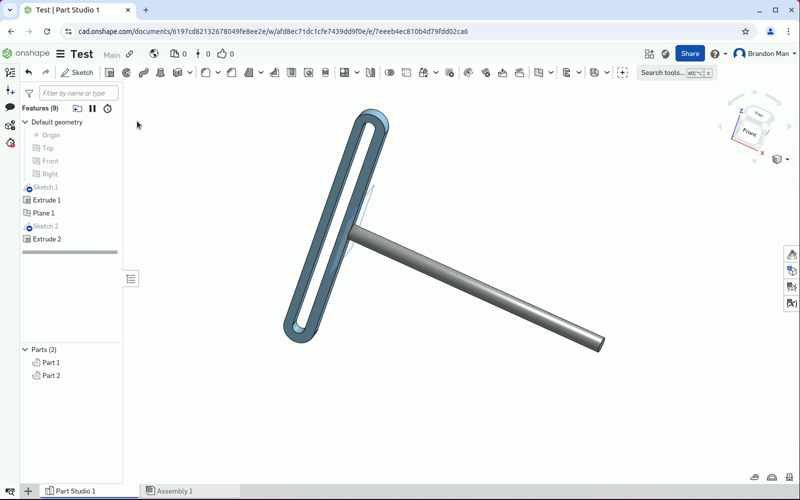
key(down, 2)
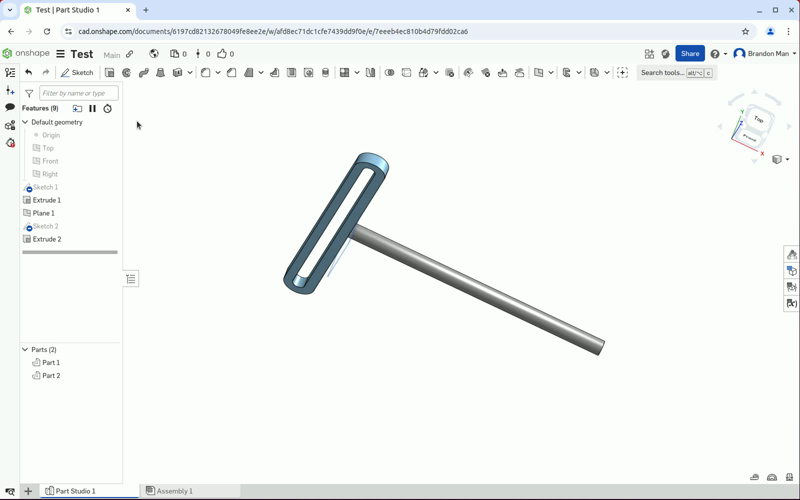
key(up, 2)
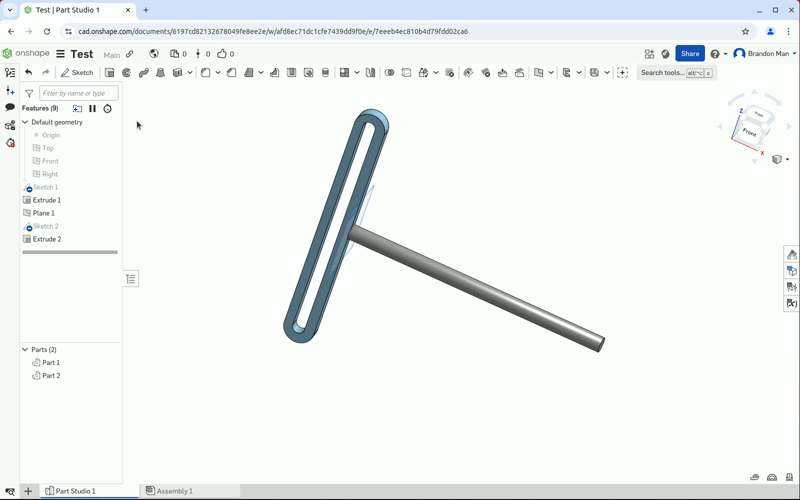
key(left, 2)
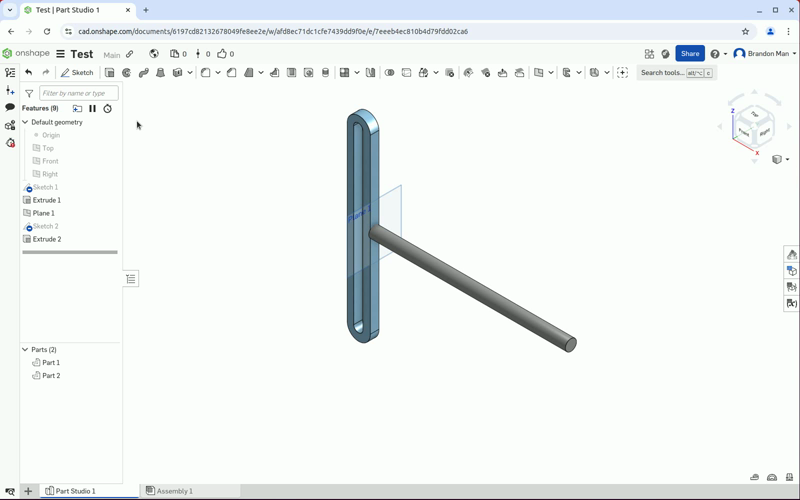
mouse_move(73, 189)
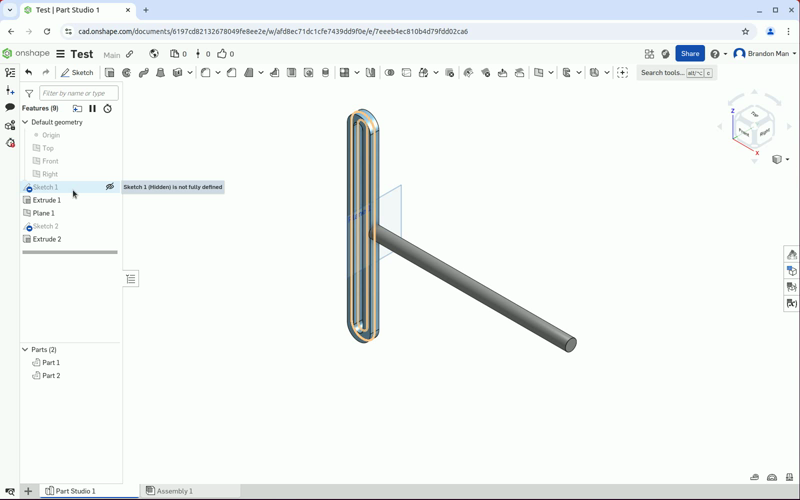
click(73, 189)